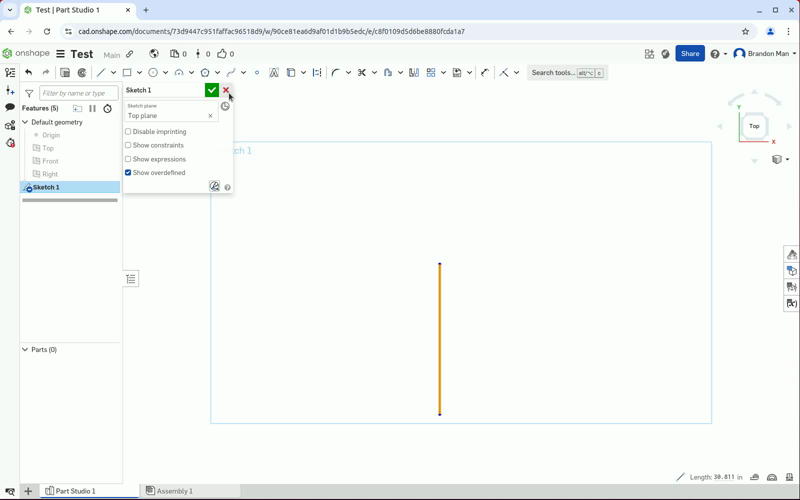
key(shift+h)
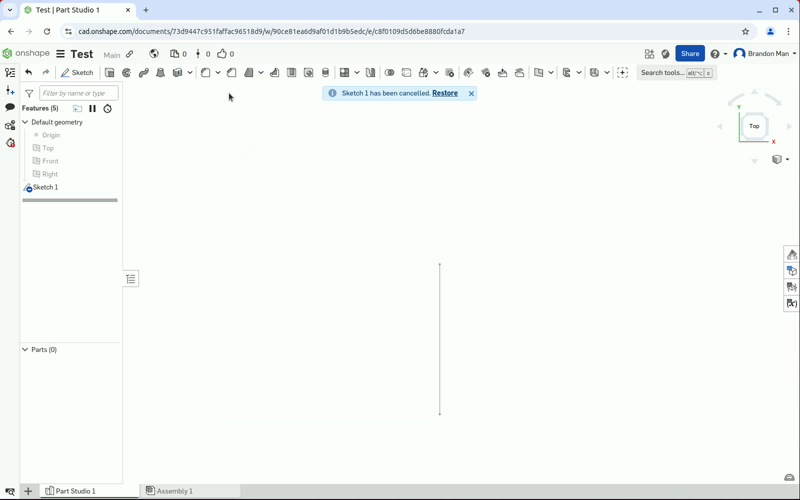
key(shift+s)
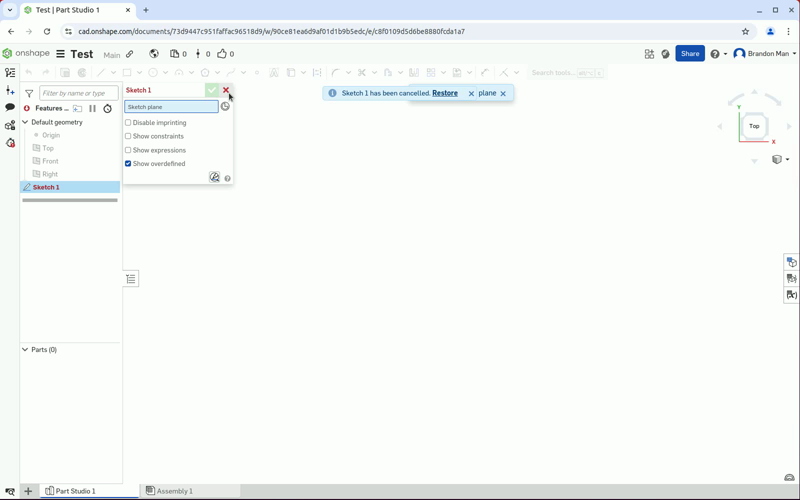
mouse_move(73, 150)
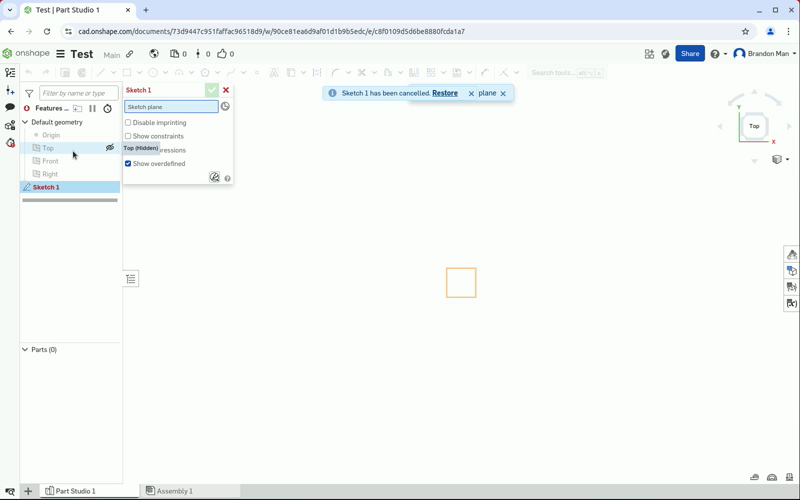
click(73, 150)
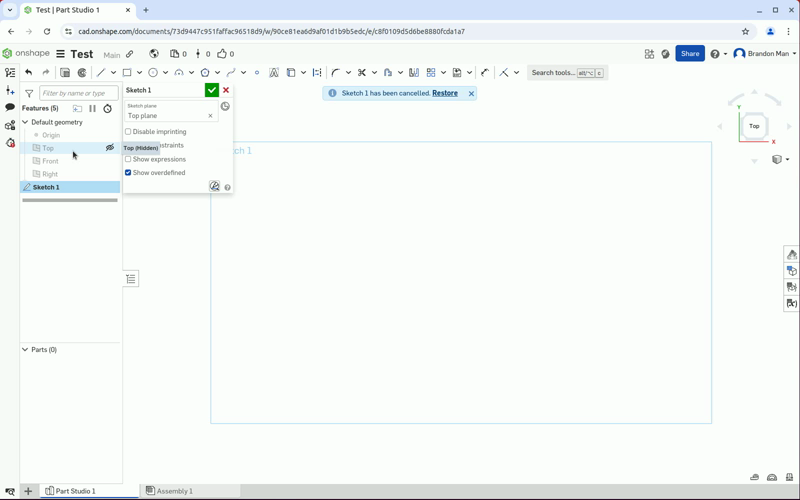
mouse_move(73, 352)
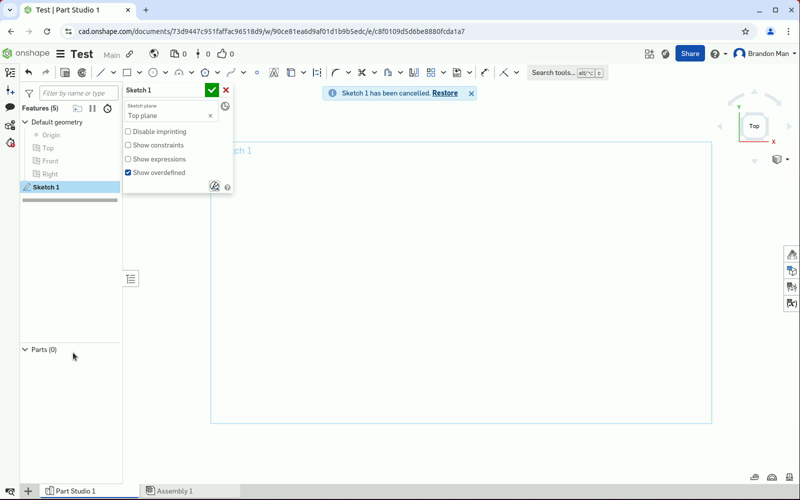
key(y)
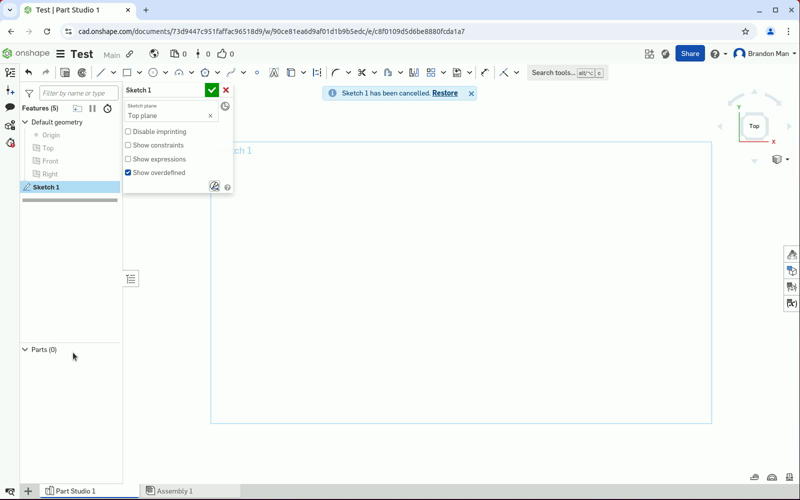
key(l)
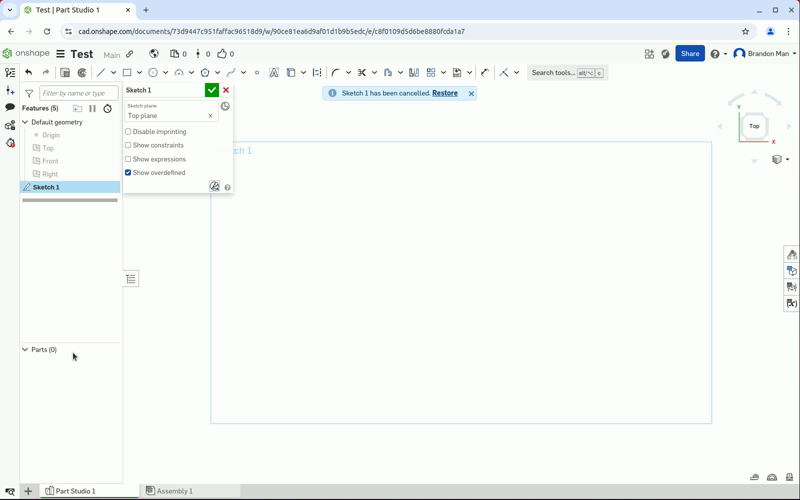
key_down(shift)
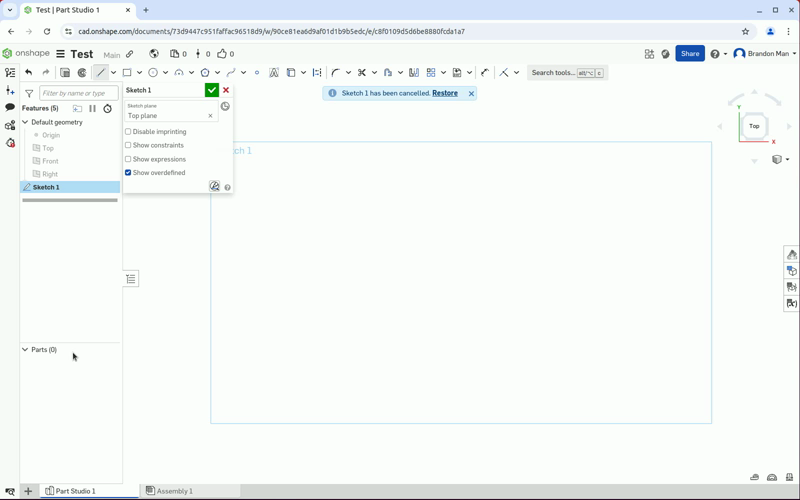
mouse_move(417, 318)
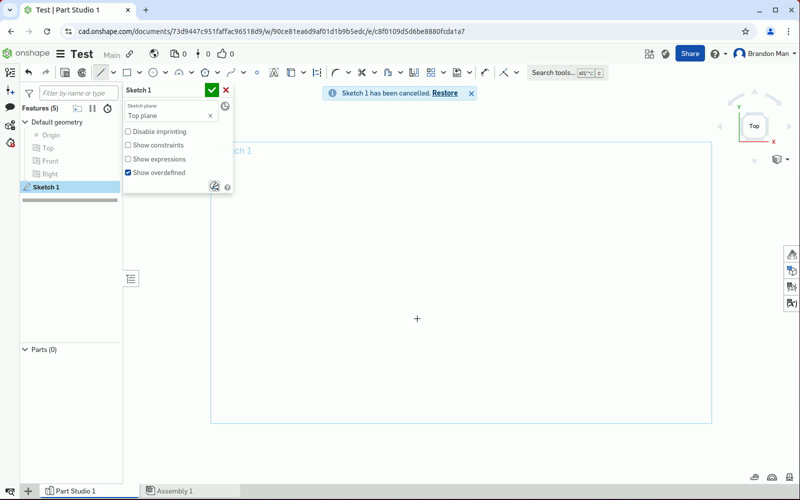
click(417, 318)
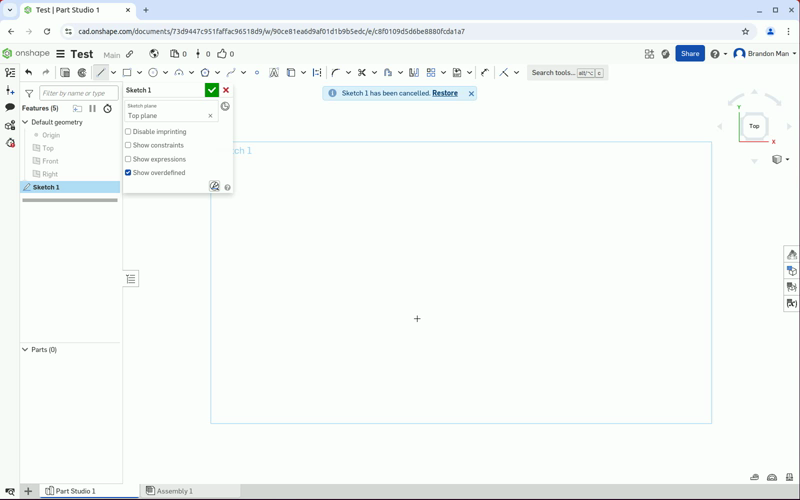
key_up(shift)
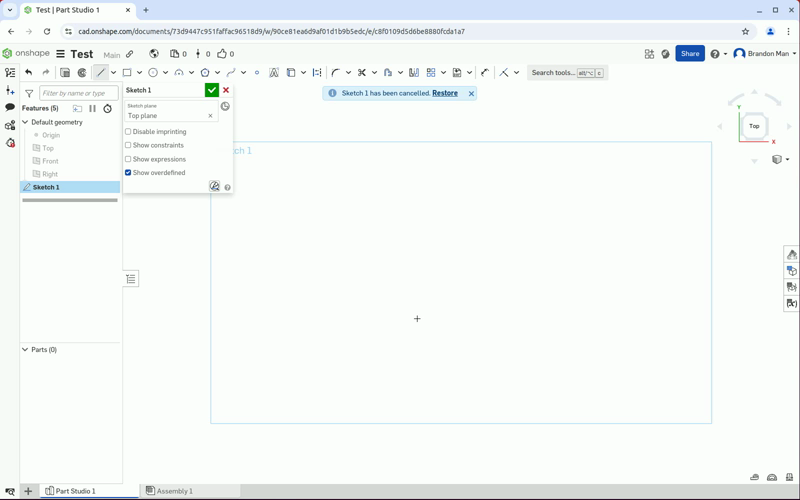
key_down(shift)
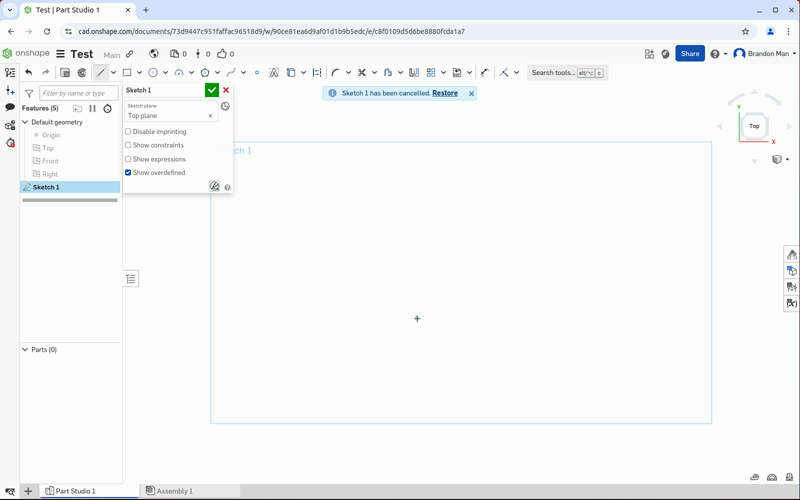
mouse_move(503, 318)
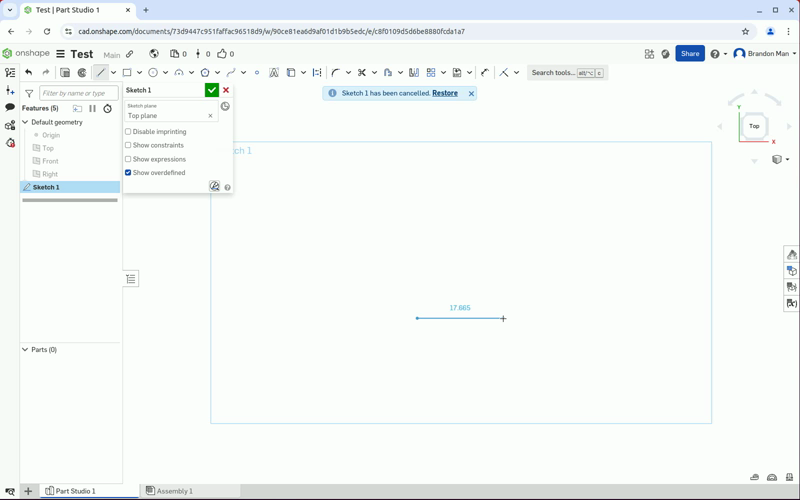
click(503, 318)
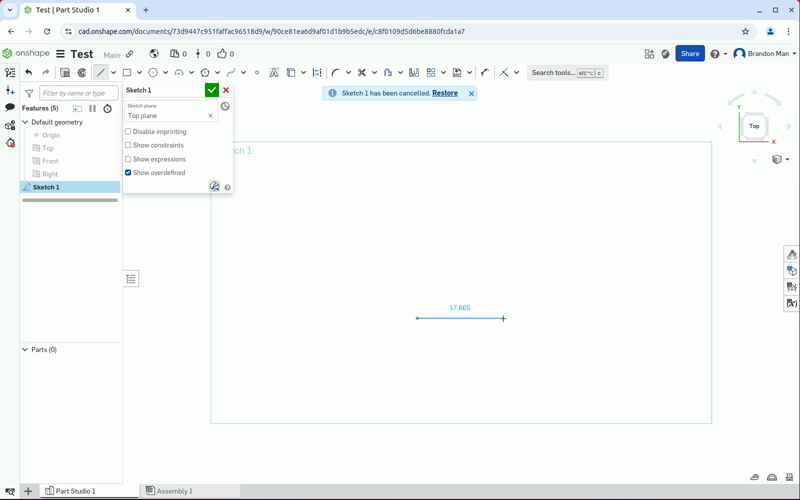
key_up(shift)
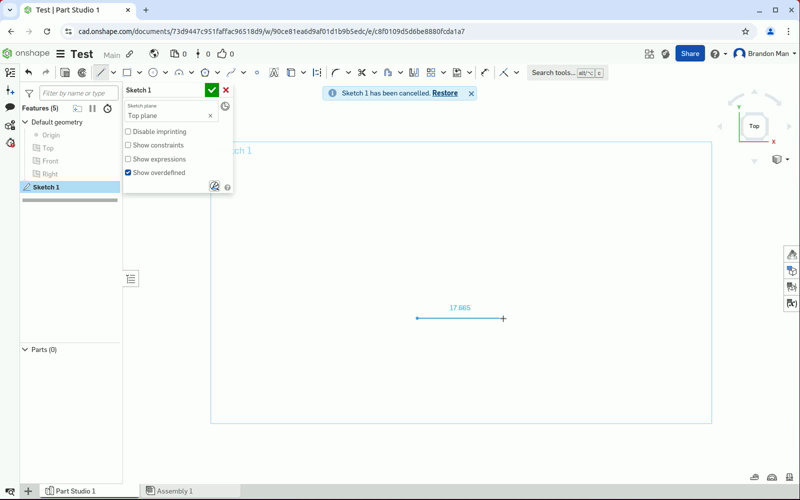
key_down(shift)
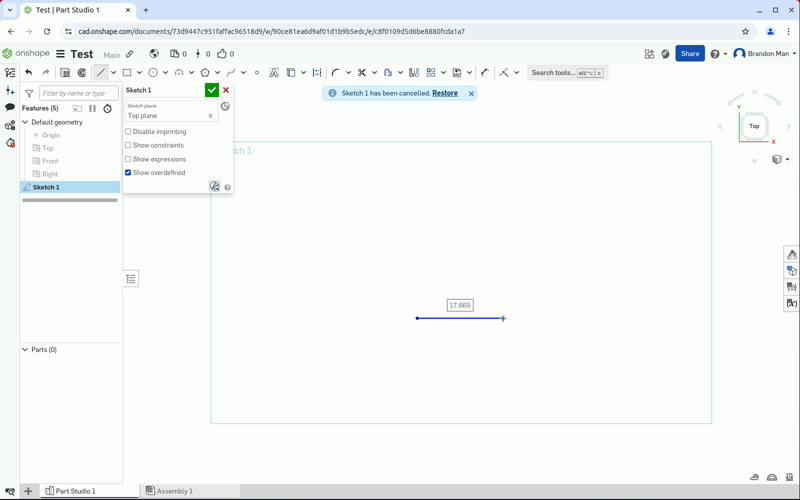
mouse_move(503, 246)
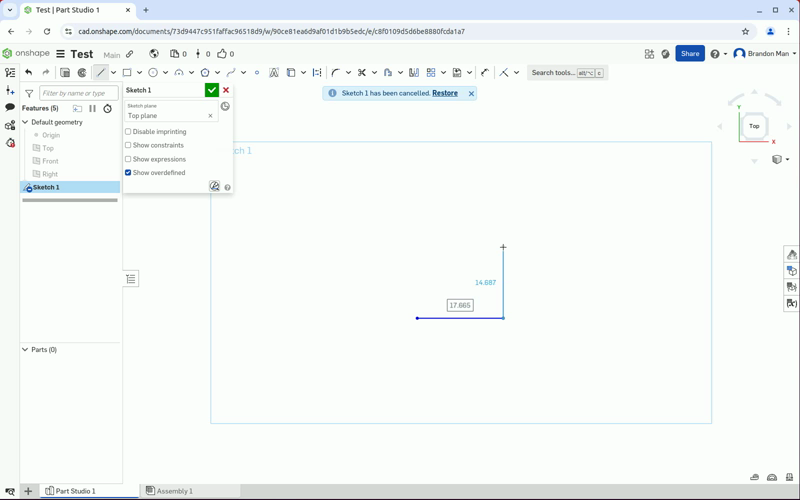
click(503, 246)
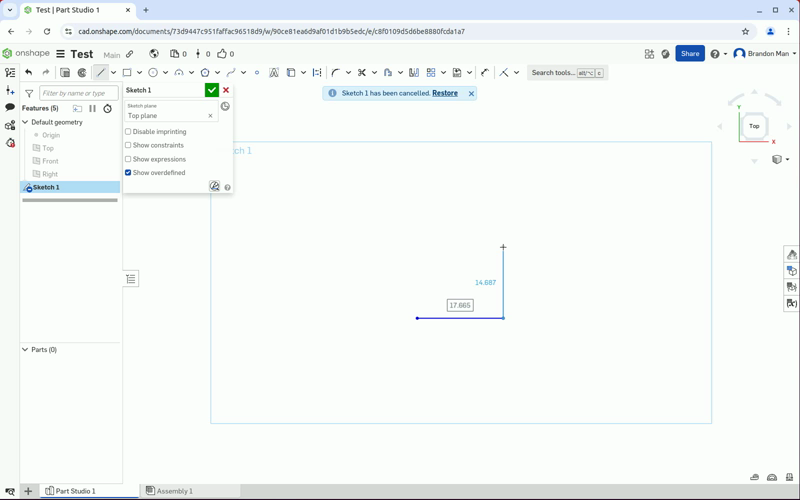
key_up(shift)
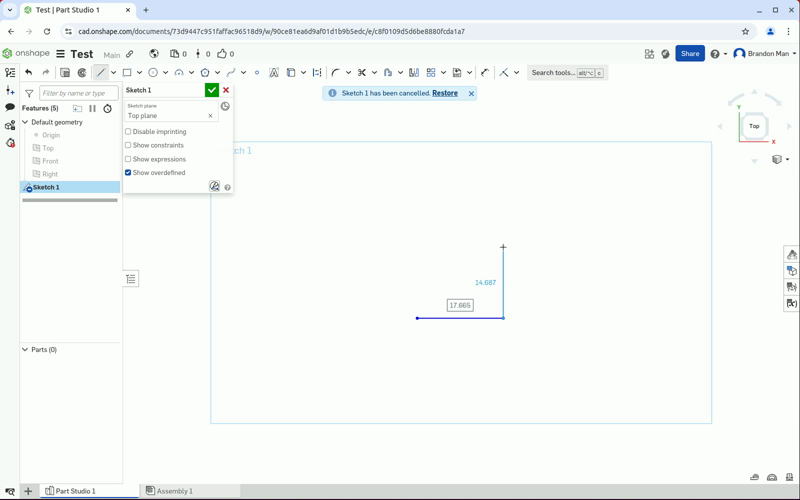
key_down(shift)
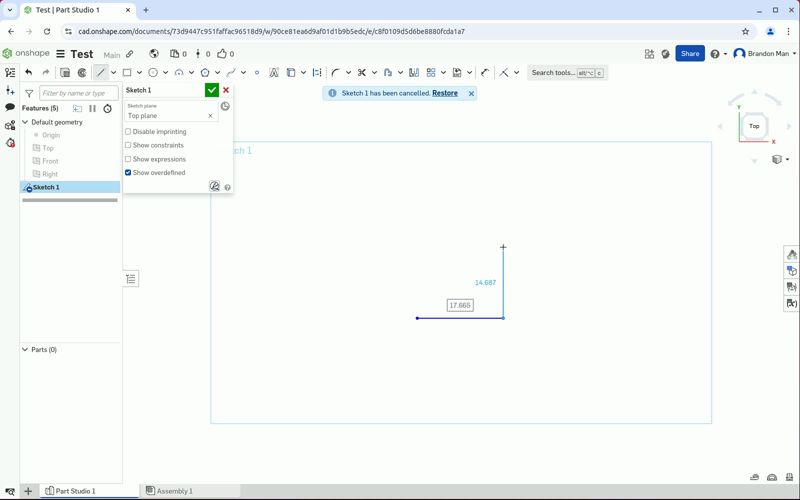
mouse_move(417, 246)
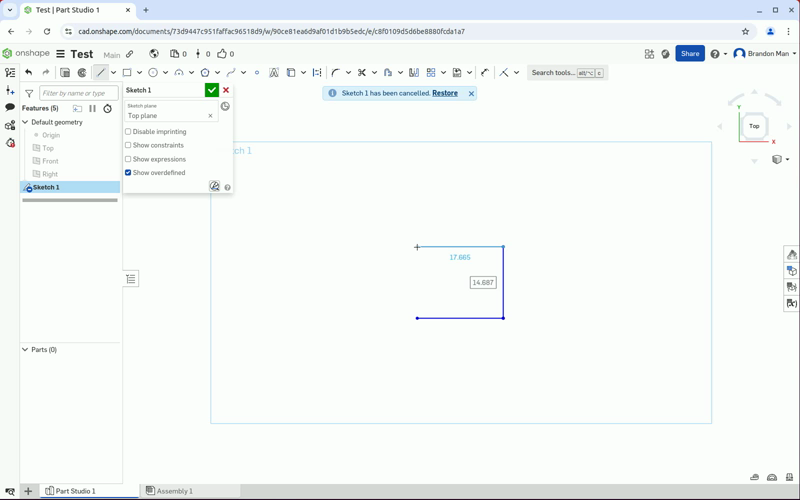
click(417, 246)
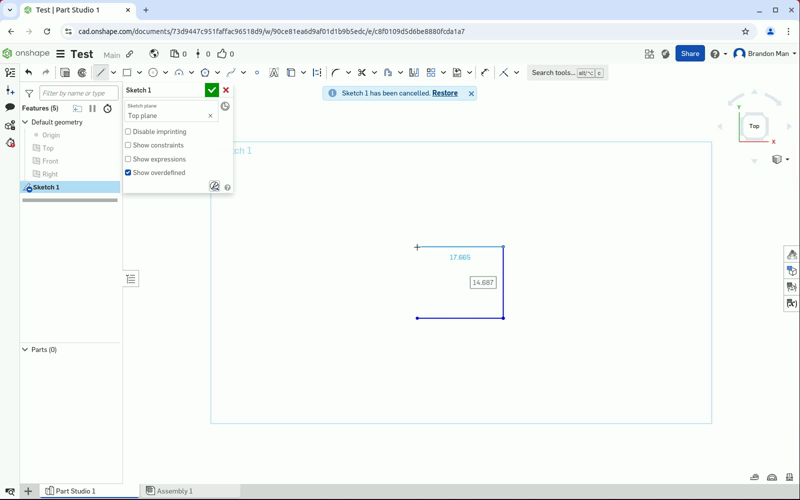
key_up(shift)
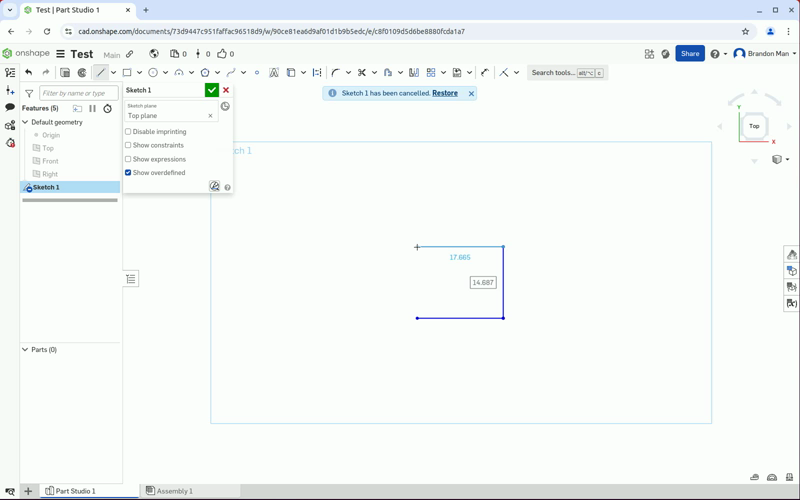
key_down(shift)
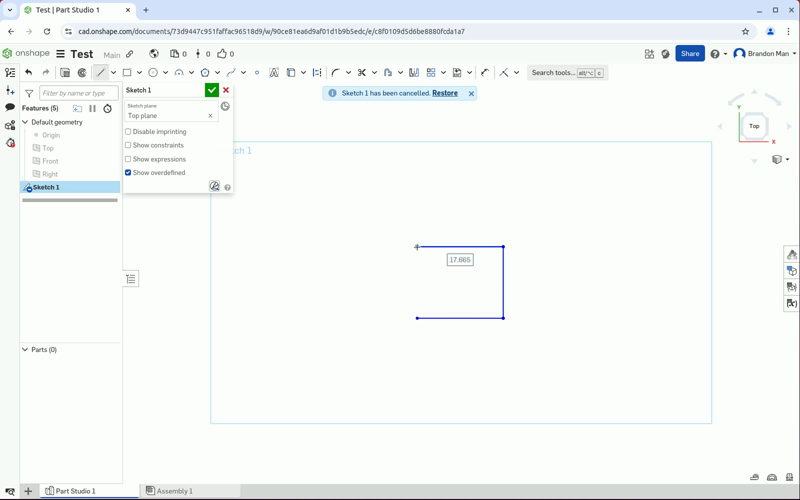
mouse_move(417, 318)
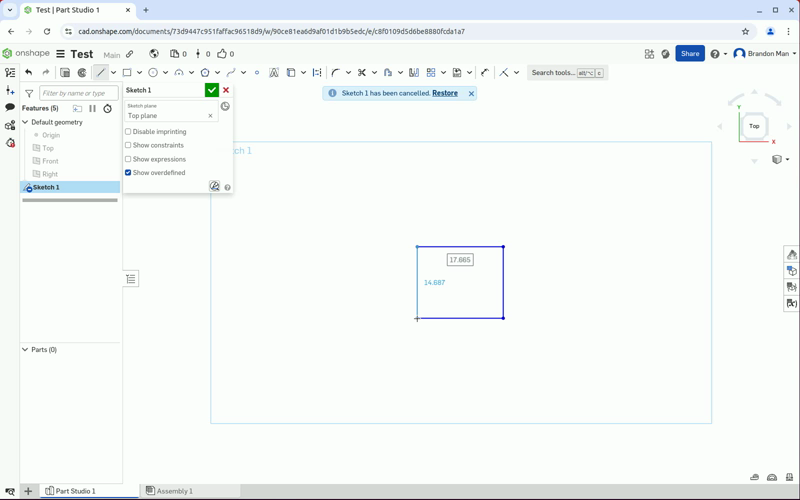
key_up(shift)
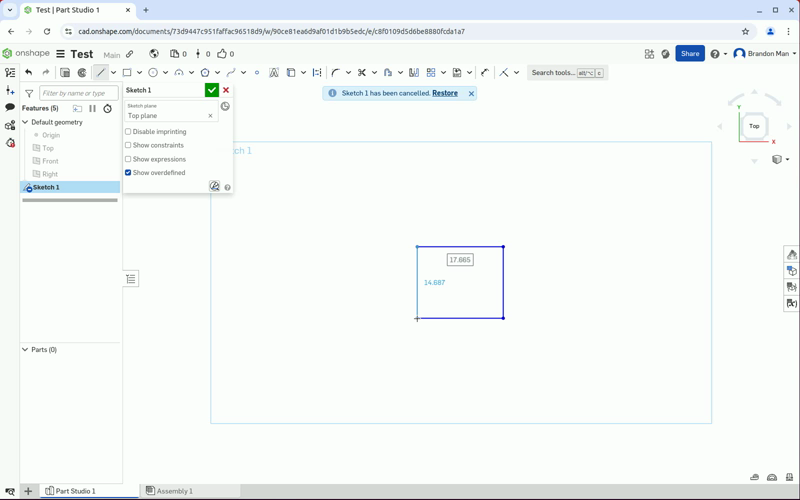
click(417, 318)
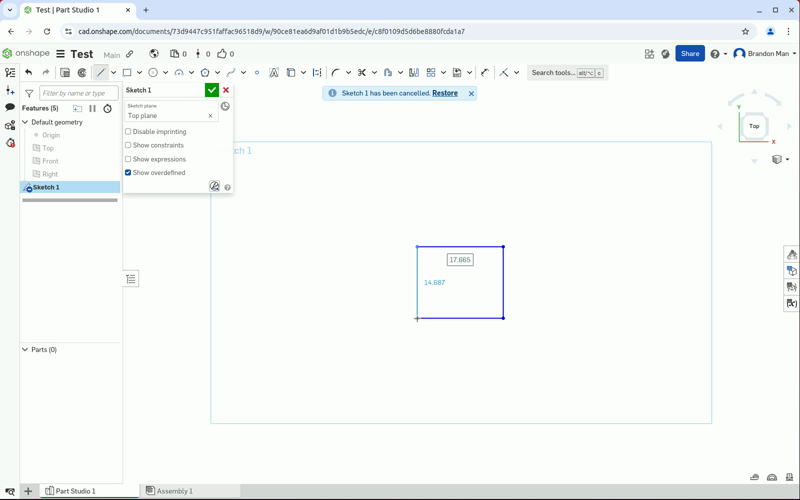
key(esc)
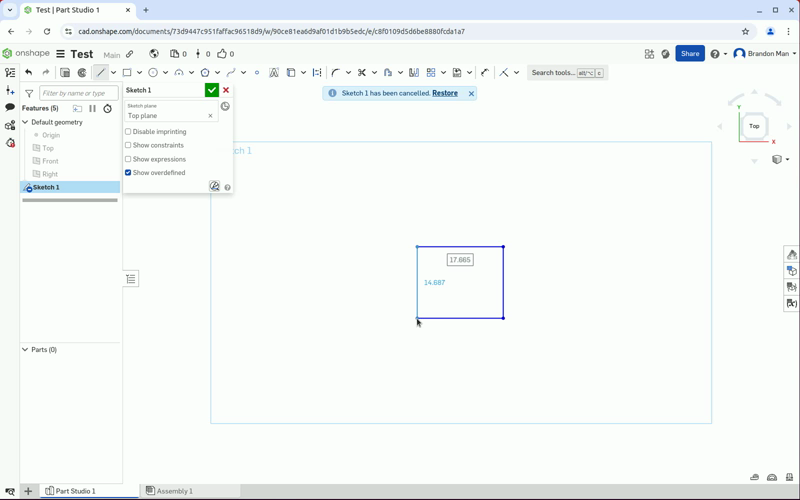
key(l)
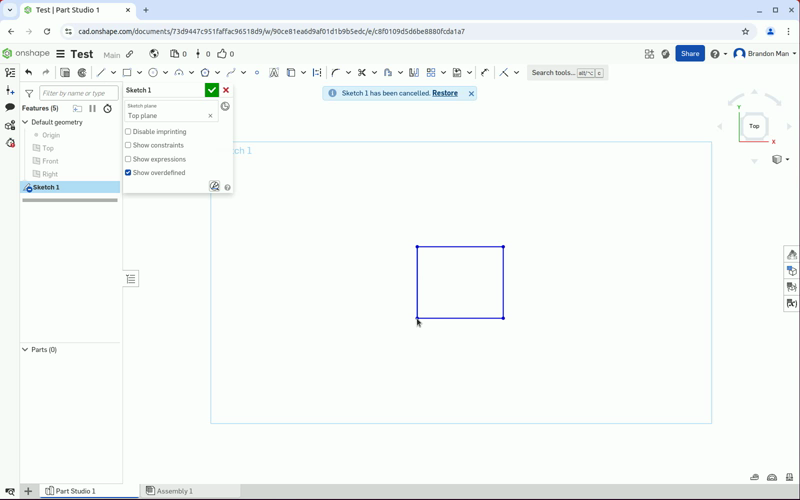
key_down(shift)
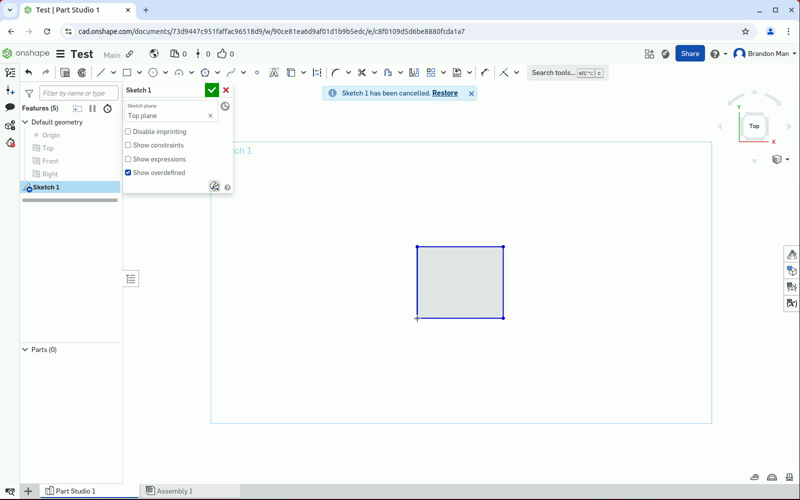
mouse_move(423, 311)
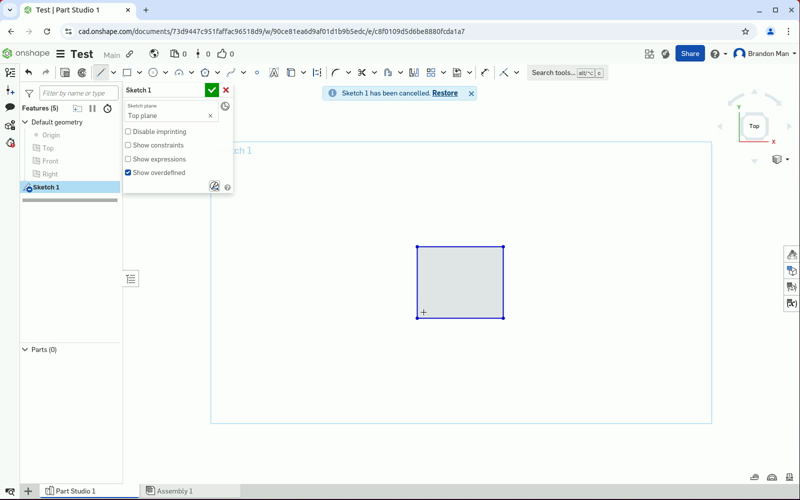
click(423, 311)
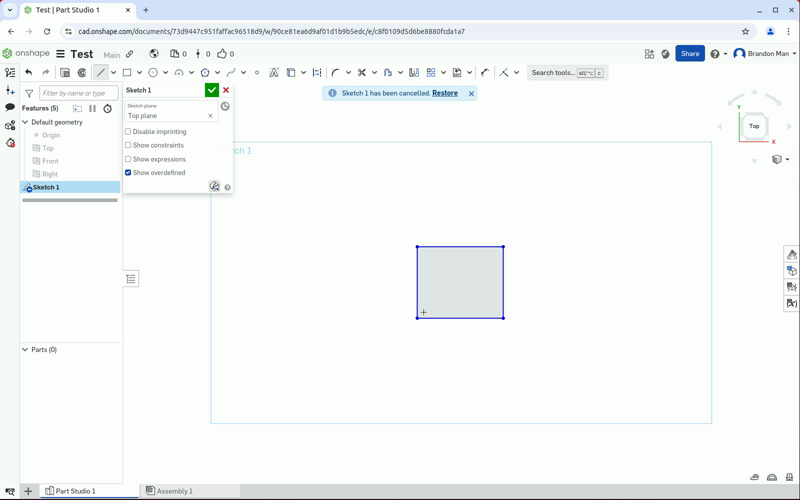
key_up(shift)
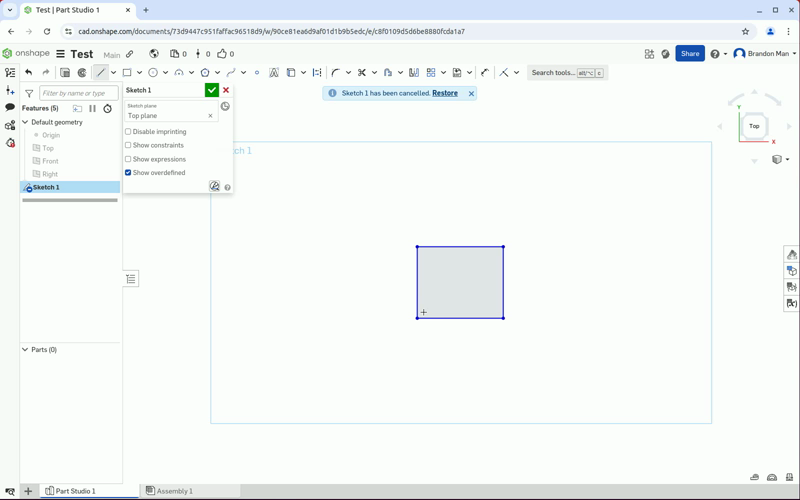
key_down(shift)
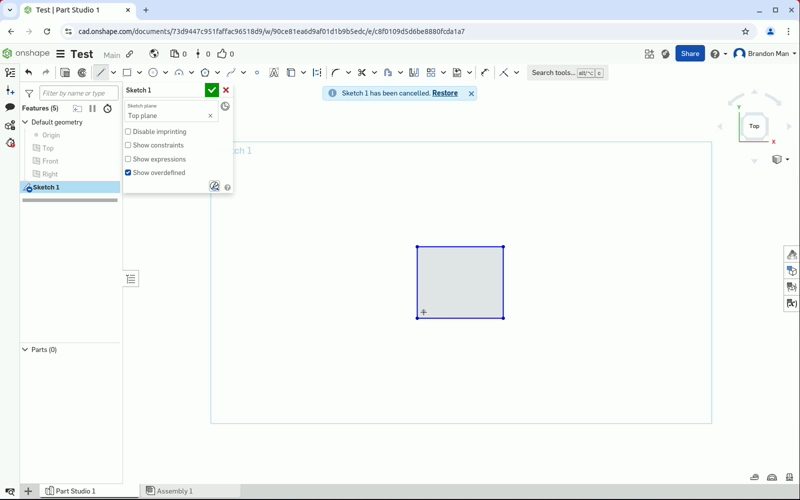
mouse_move(496, 311)
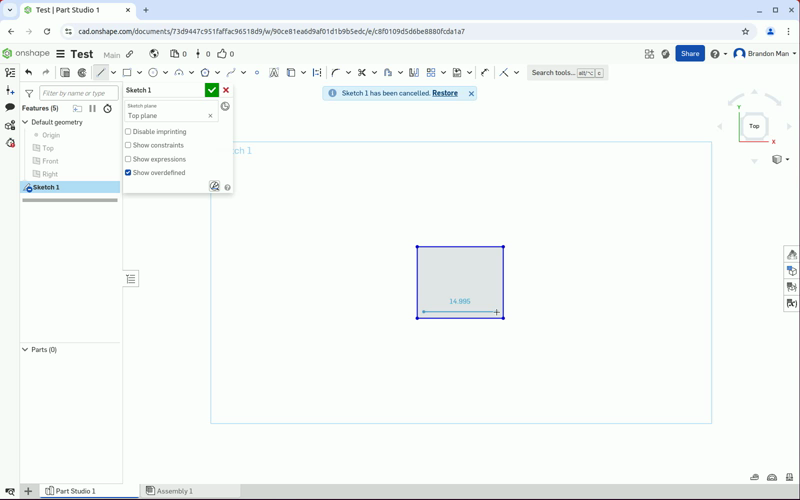
click(496, 311)
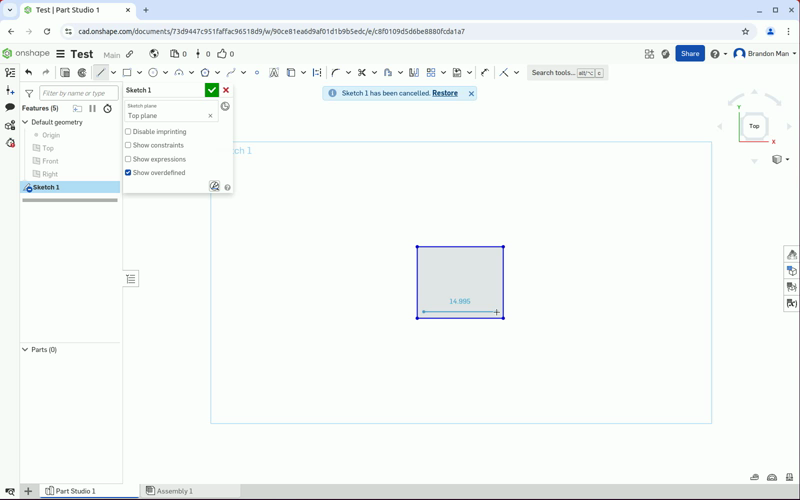
key_up(shift)
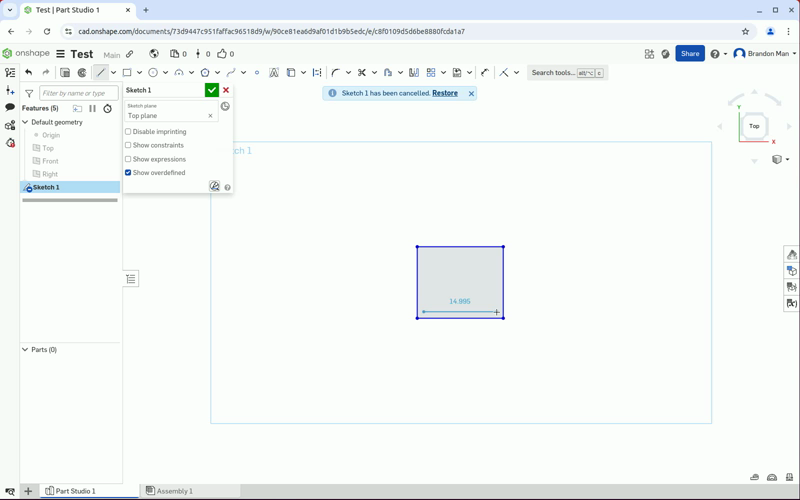
key_down(shift)
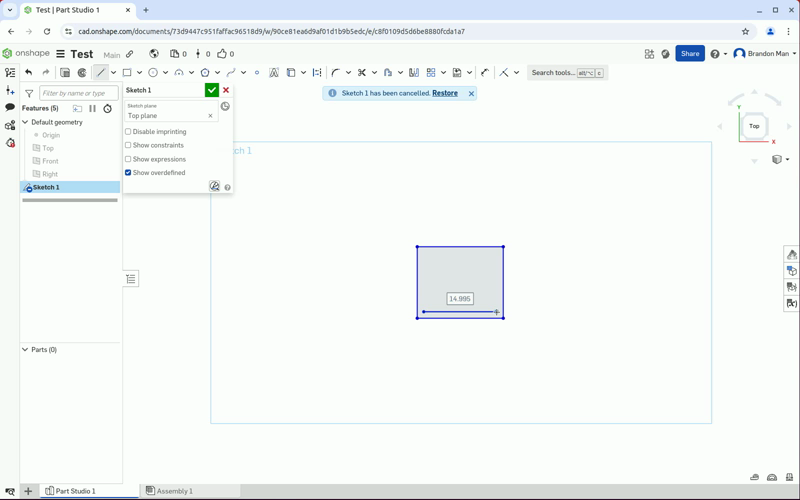
mouse_move(526, 311)
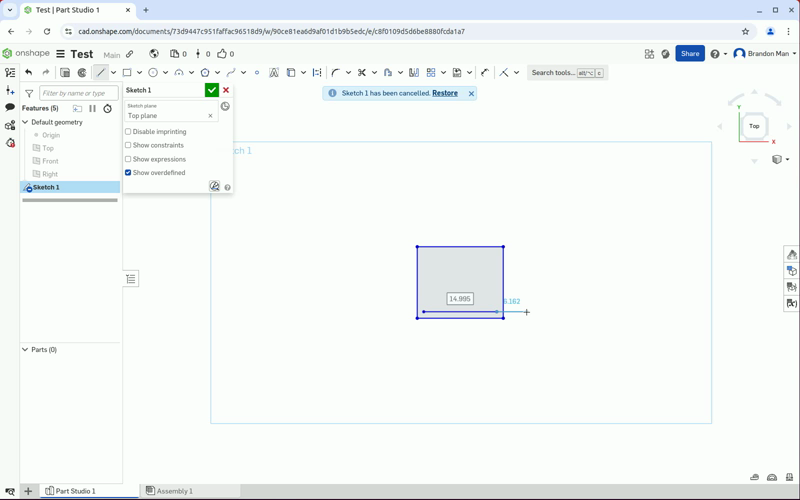
mouse_move(496, 252)
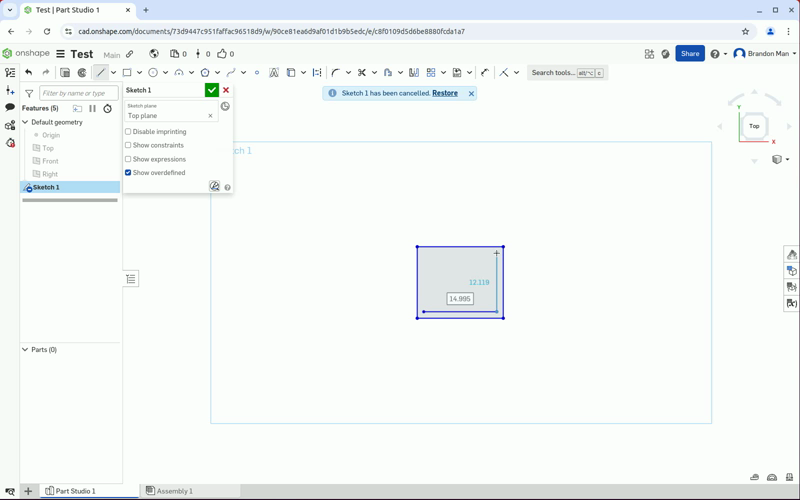
click(496, 252)
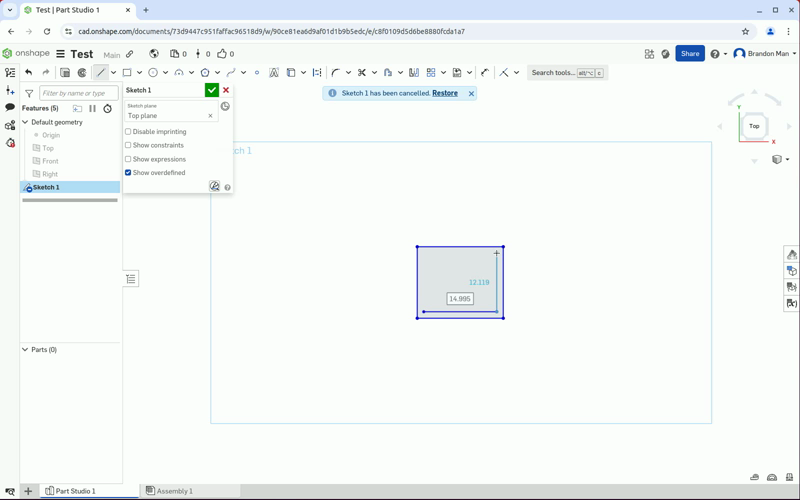
key_up(shift)
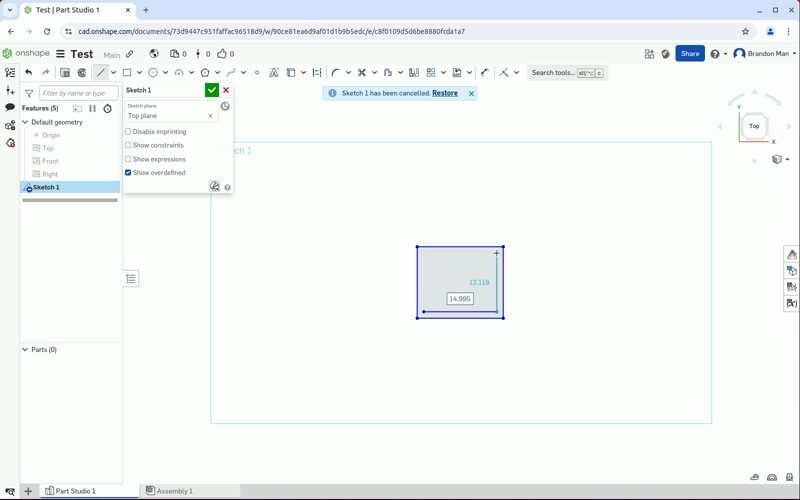
key_down(shift)
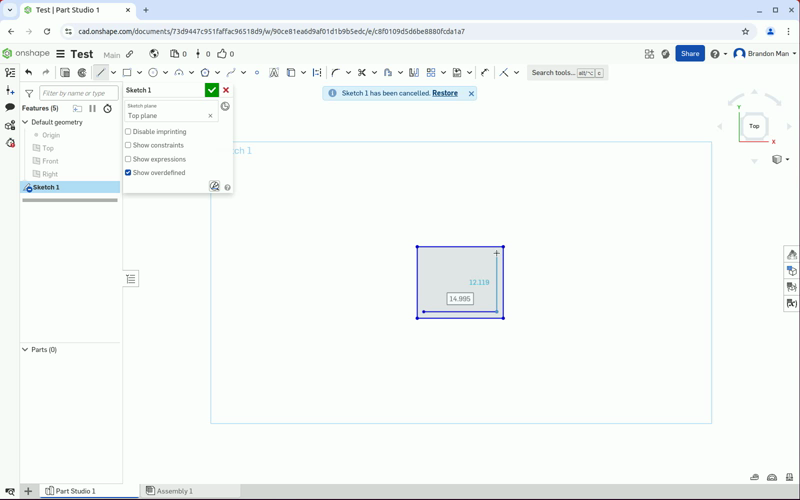
mouse_move(423, 252)
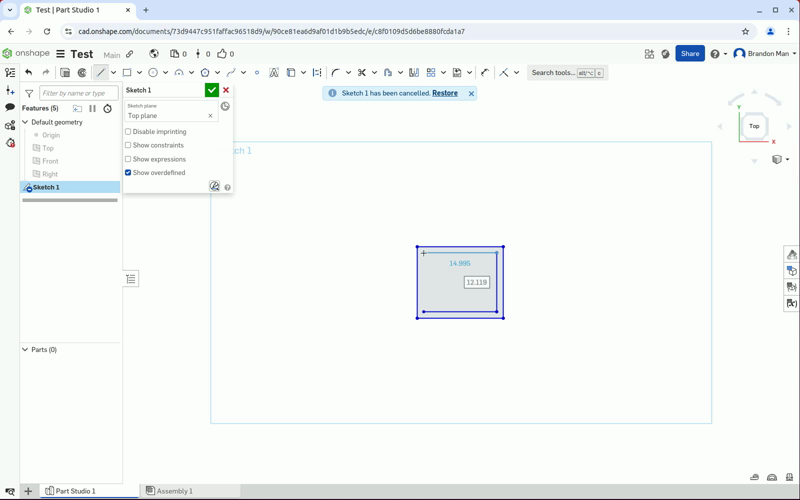
click(423, 252)
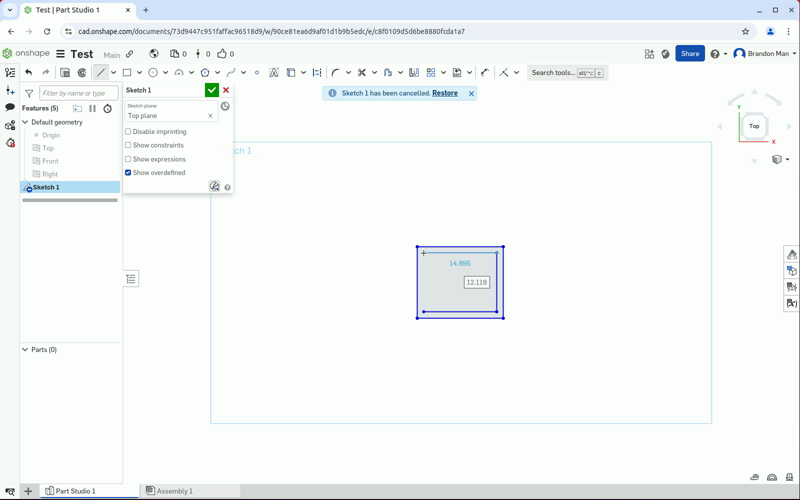
key_up(shift)
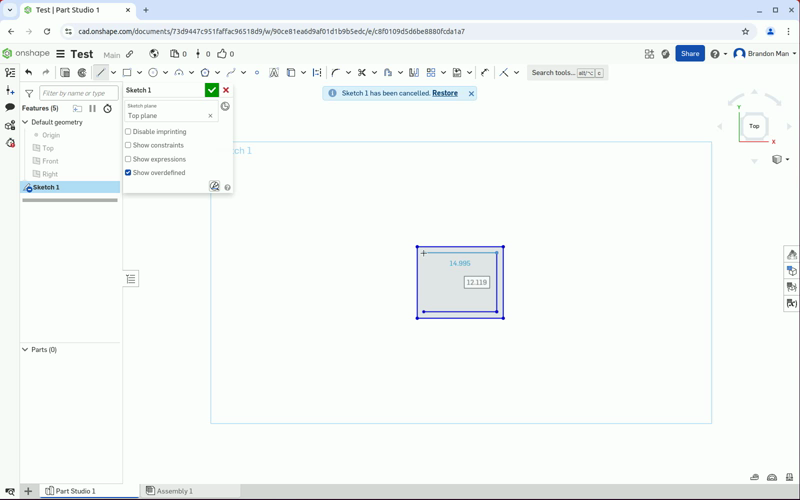
mouse_move(453, 252)
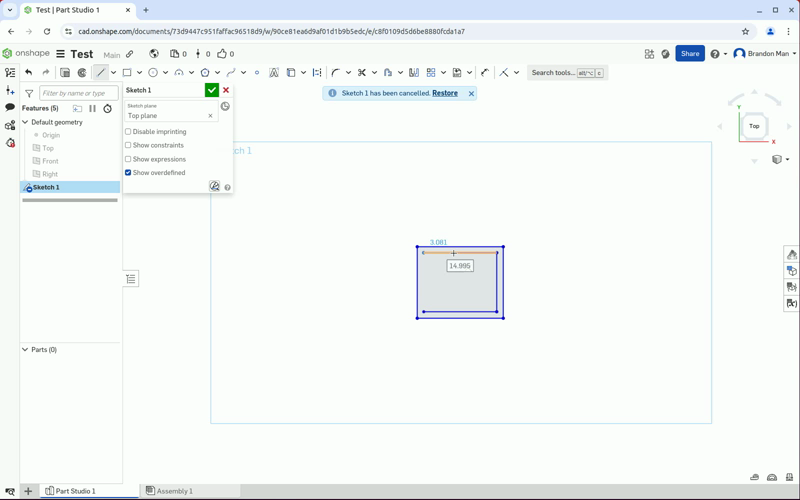
key_down(shift)
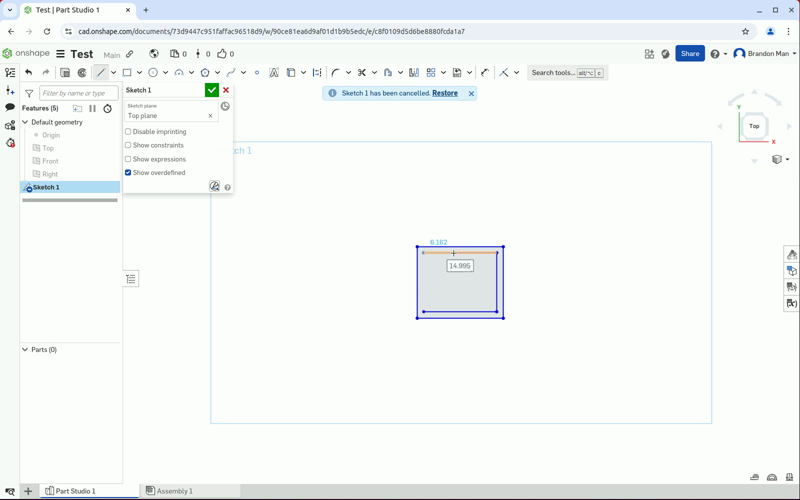
mouse_move(423, 311)
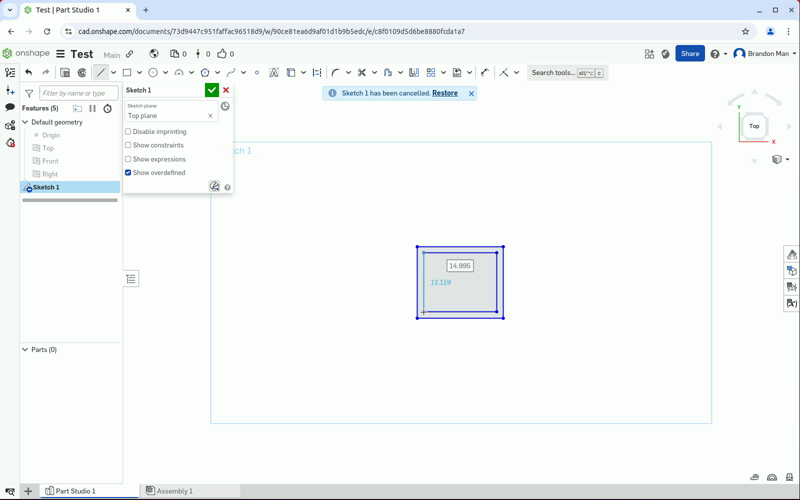
key_up(shift)
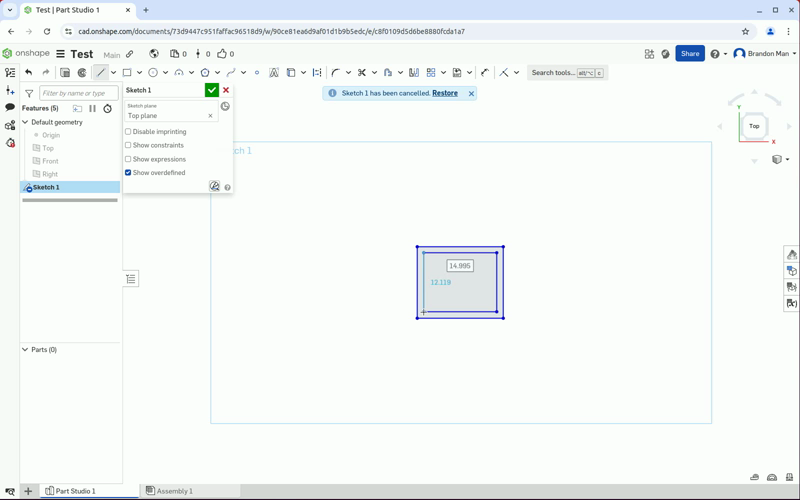
click(423, 311)
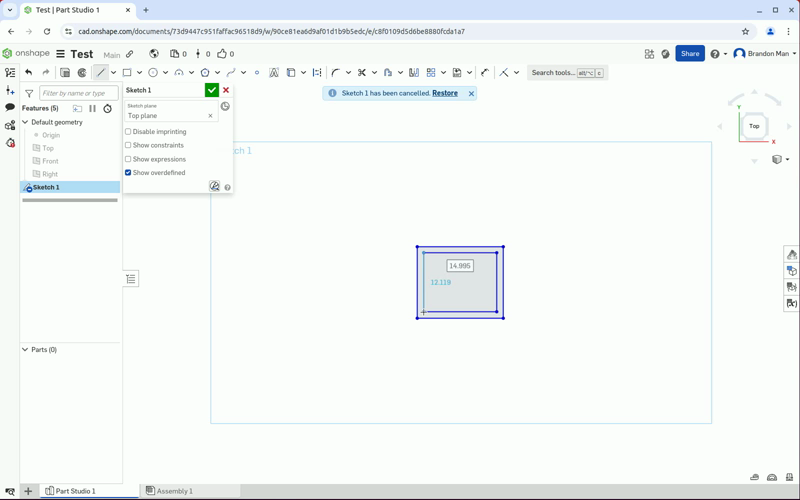
key(esc)
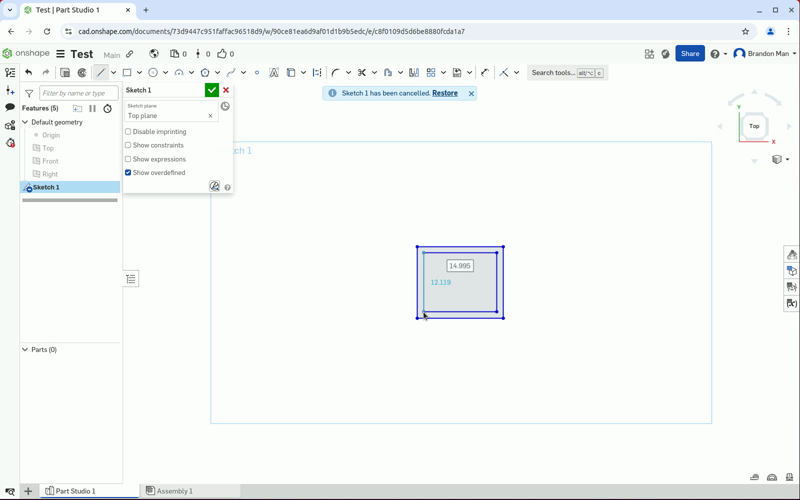
mouse_move(501, 248)
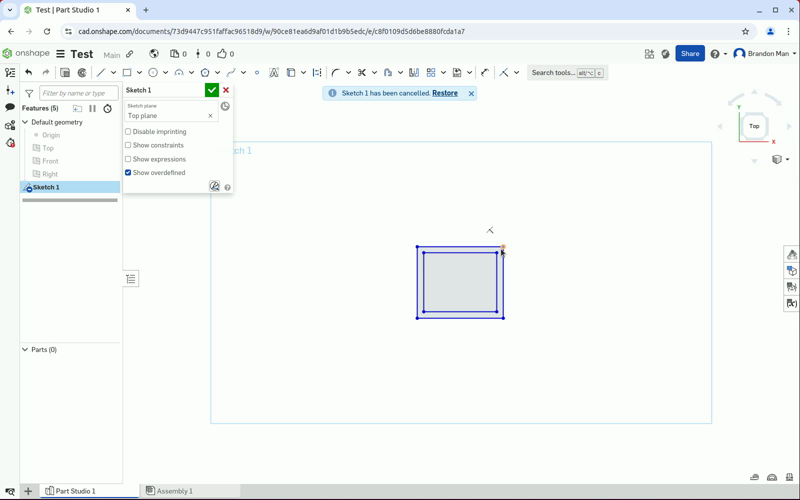
click(501, 248)
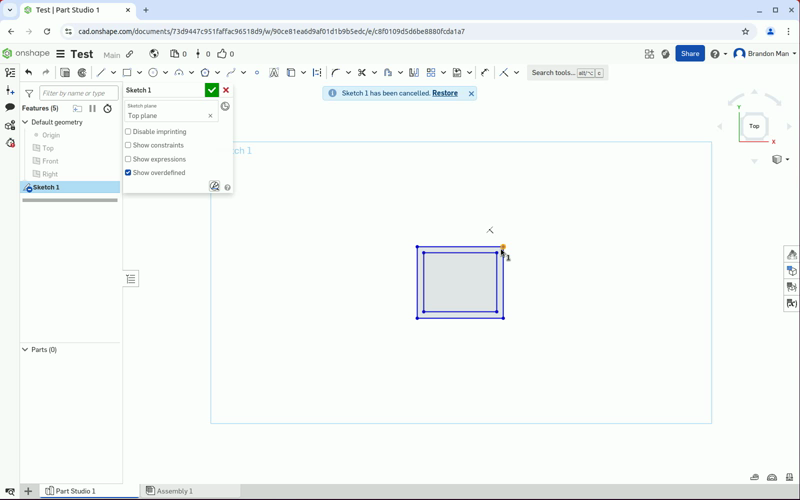
mouse_move(73, 352)
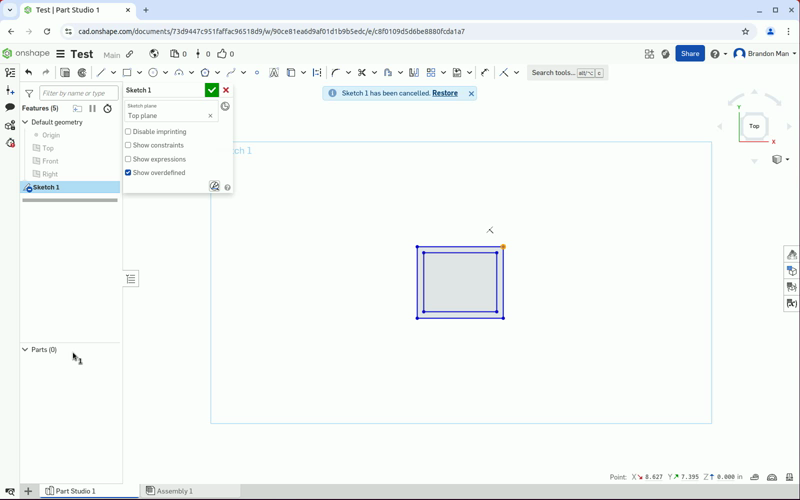
key(shift+y)
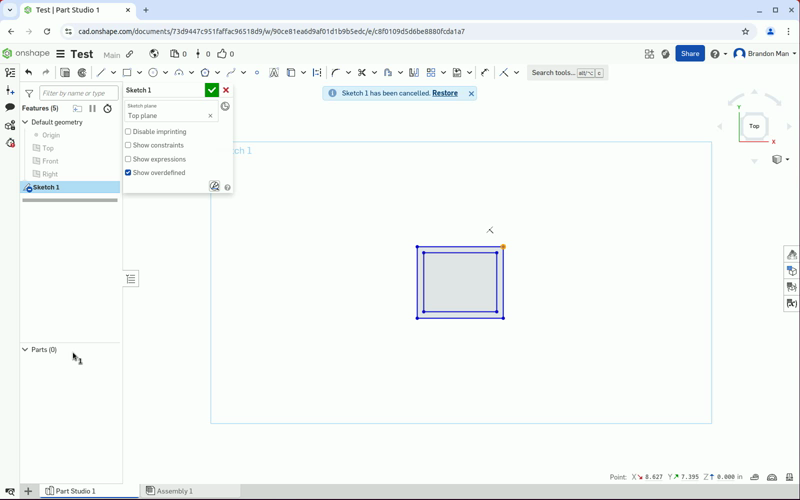
key(shift+e)
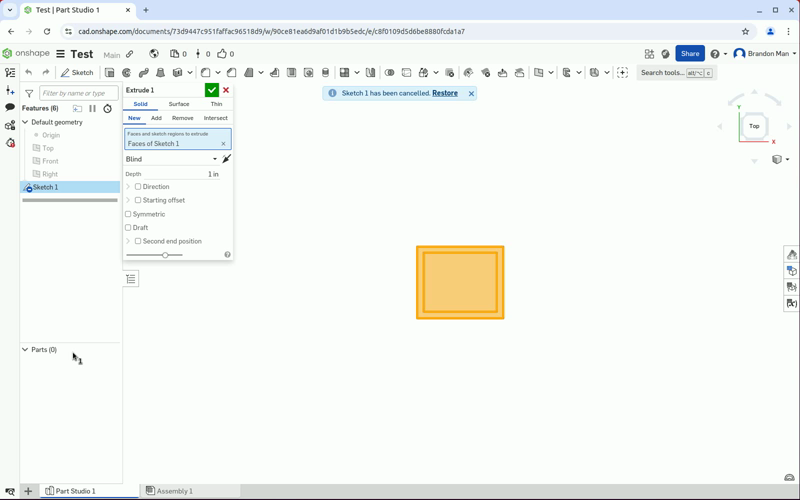
mouse_move(143, 106)
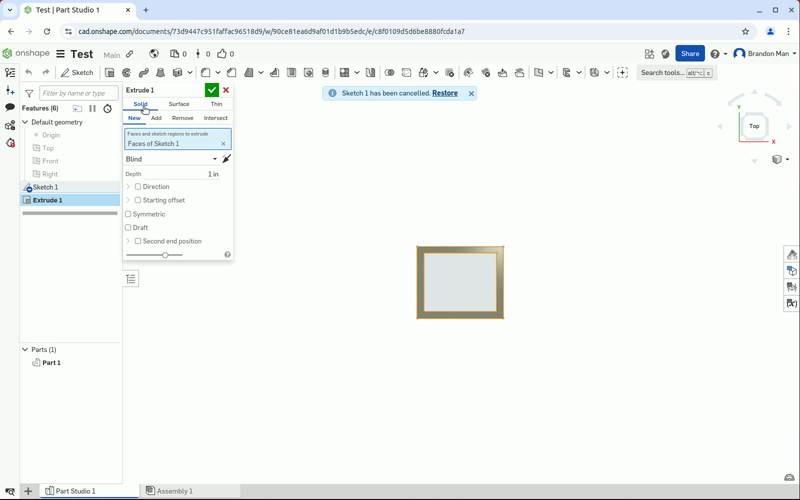
click(143, 106)
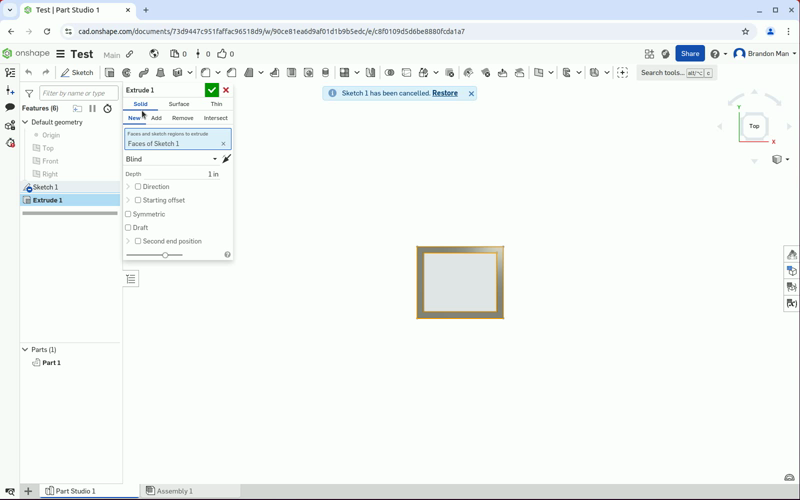
mouse_move(137, 120)
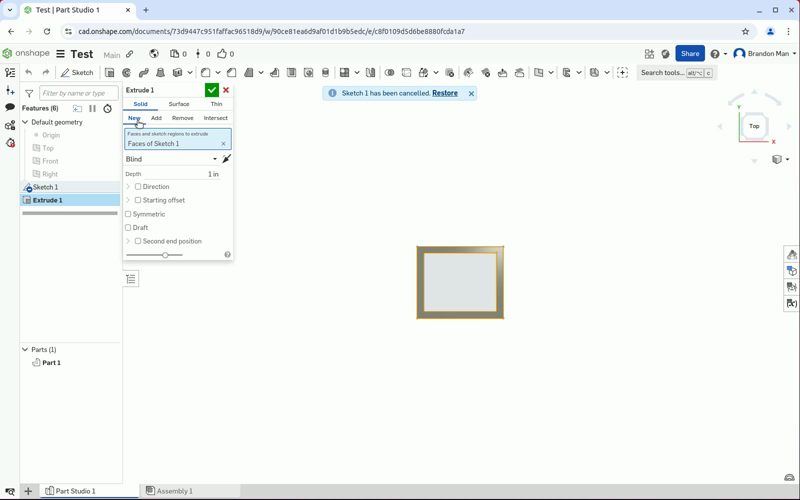
click(137, 120)
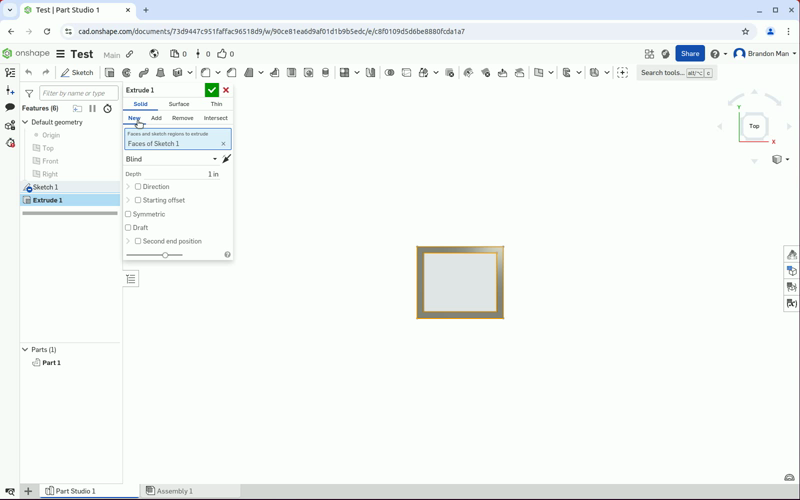
key(tab, 4)
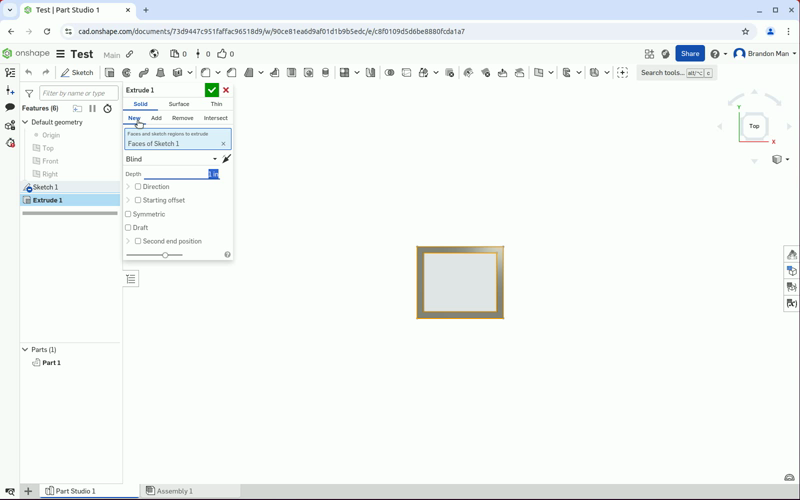
text(23.108)
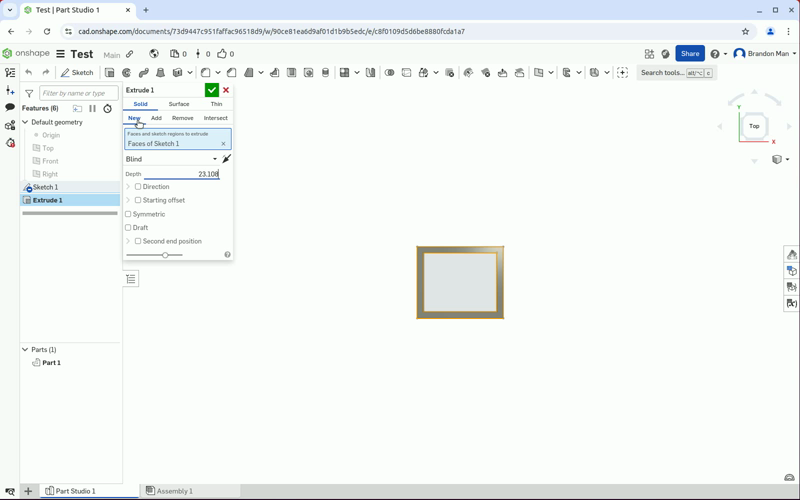
key(enter)
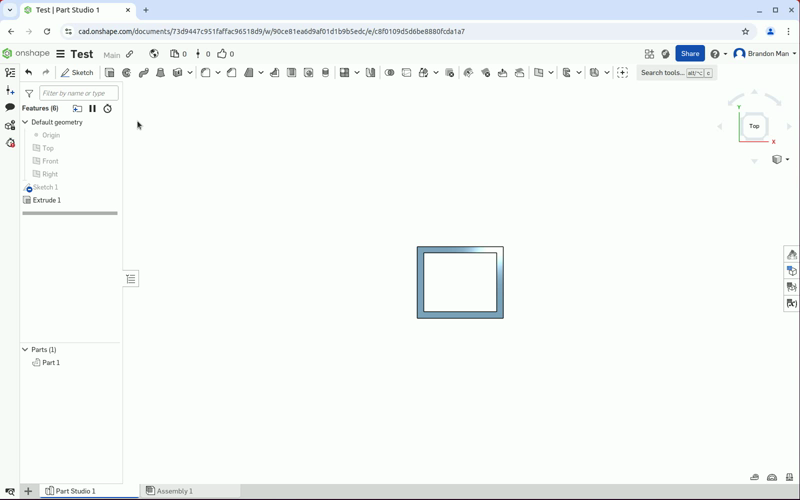
key(shift+h)
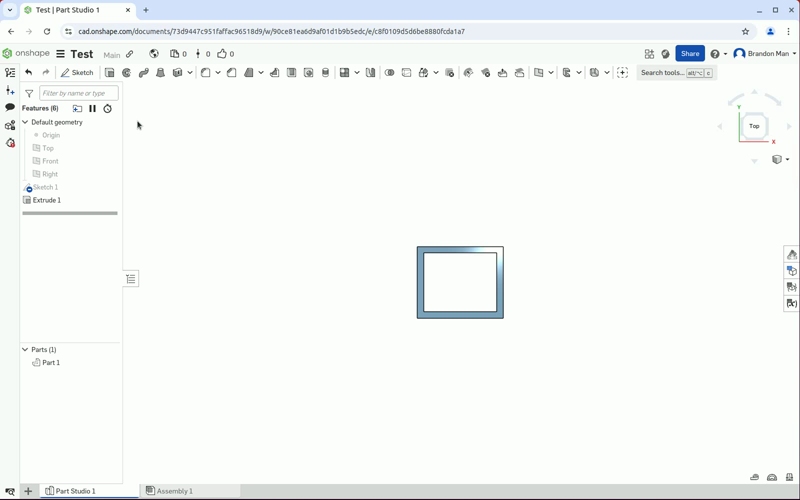
key(shift+h)
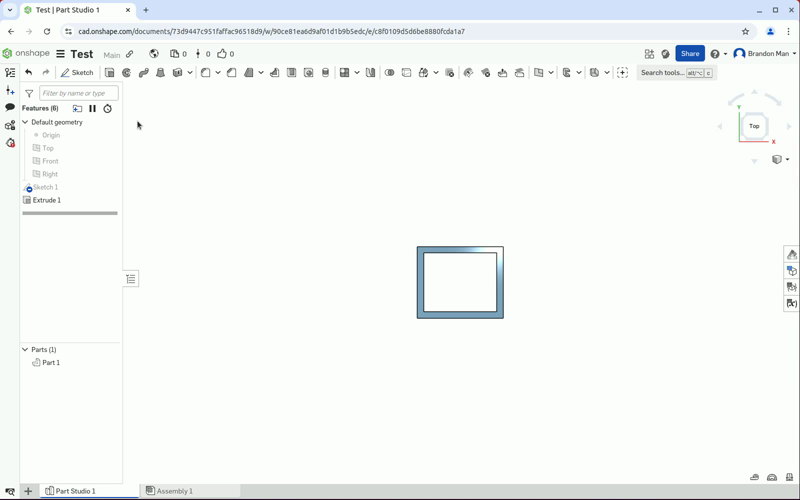
mouse_move(73, 189)
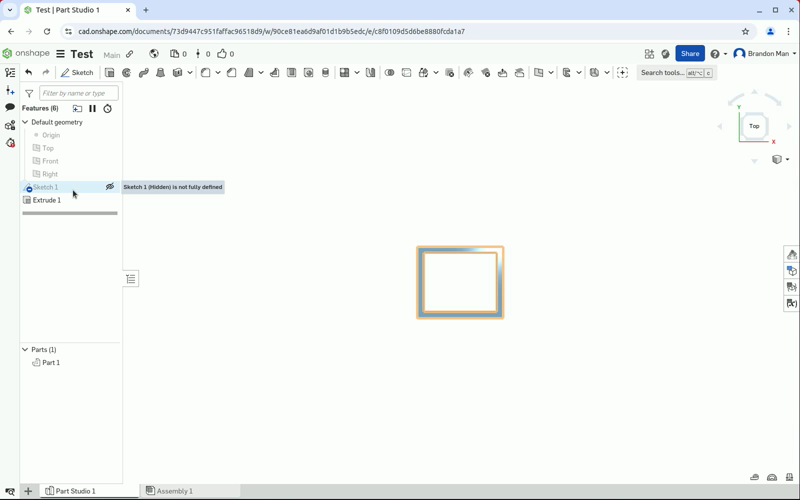
click(73, 189)
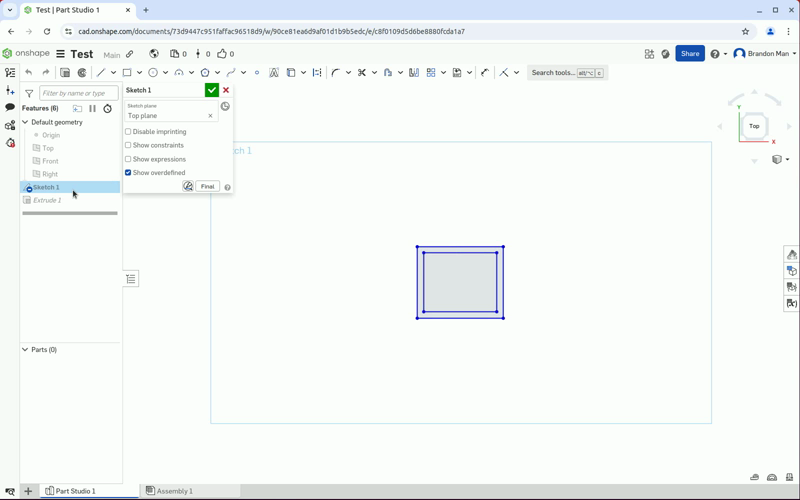
mouse_move(229, 92)
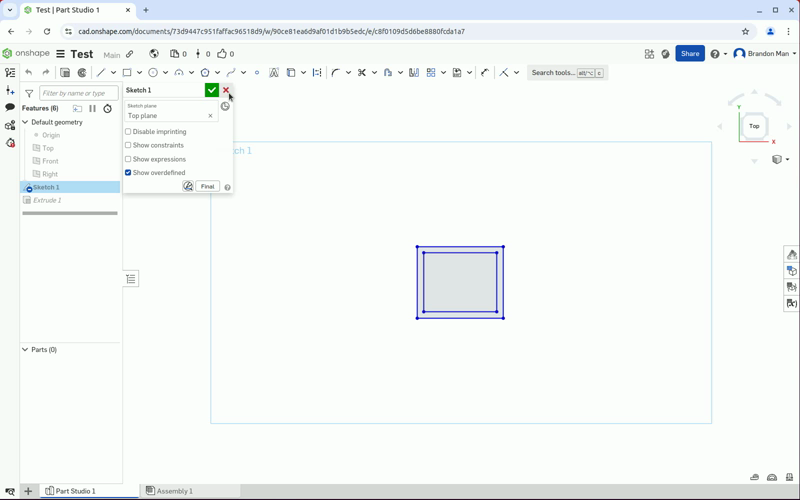
click(229, 92)
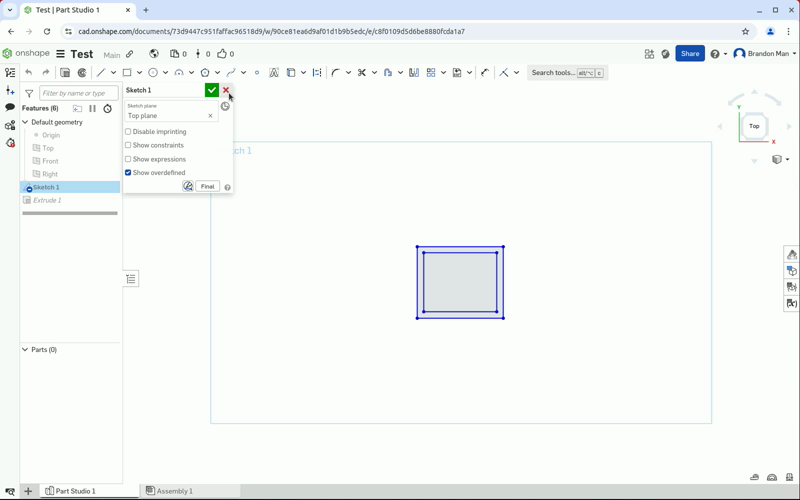
key(shift+s)
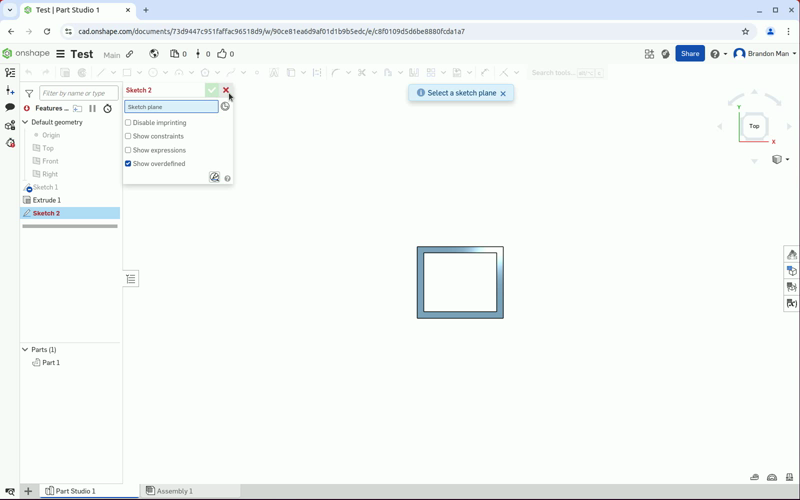
mouse_move(73, 150)
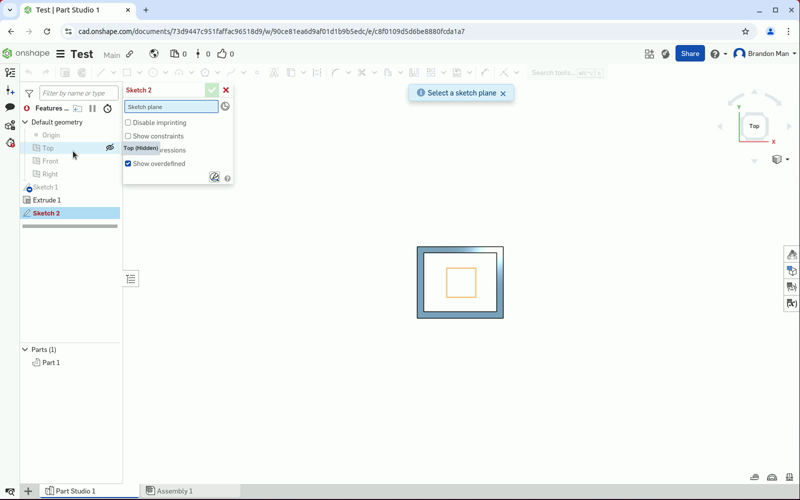
click(73, 150)
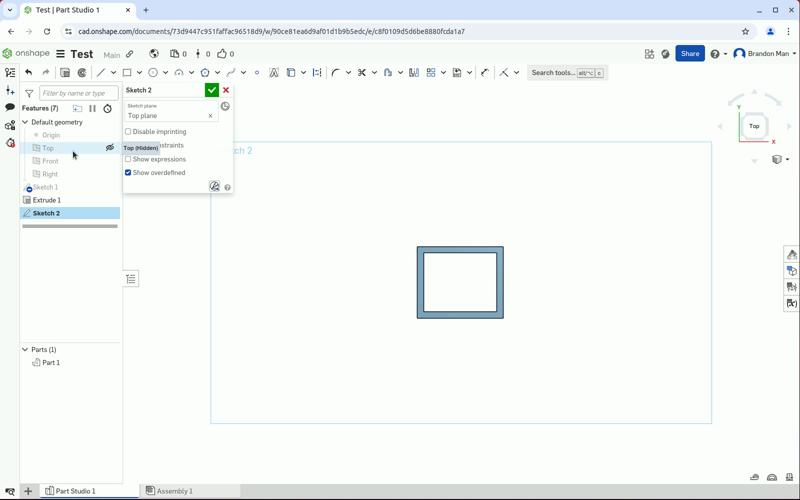
mouse_move(73, 352)
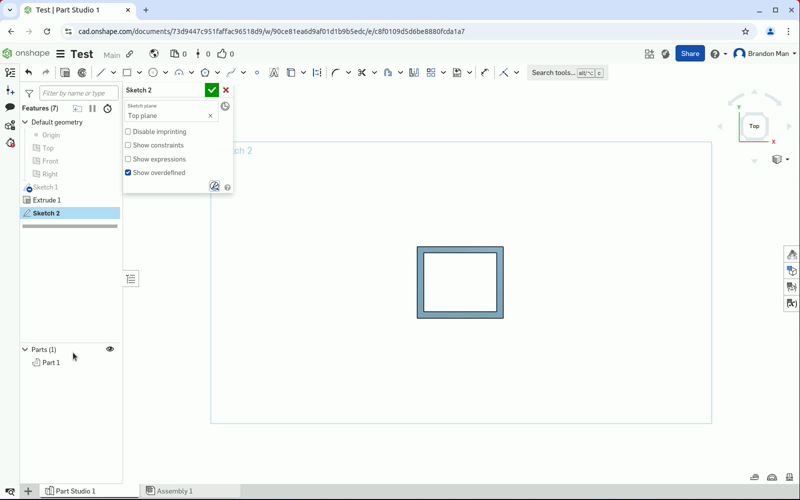
key(y)
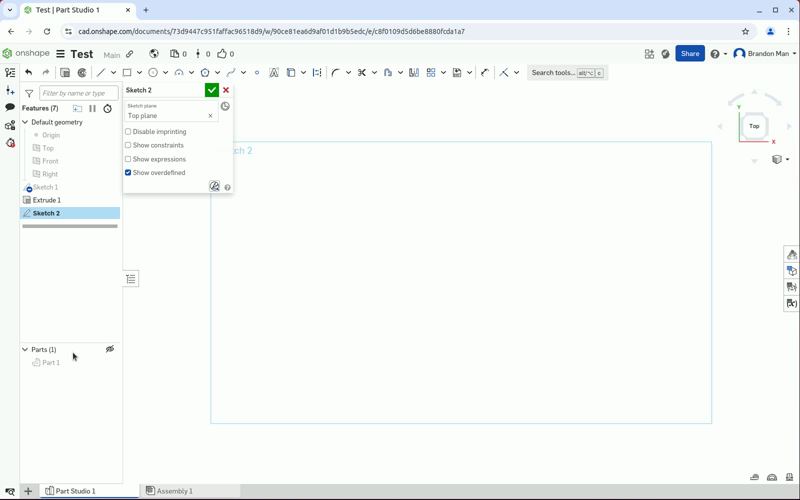
key(l)
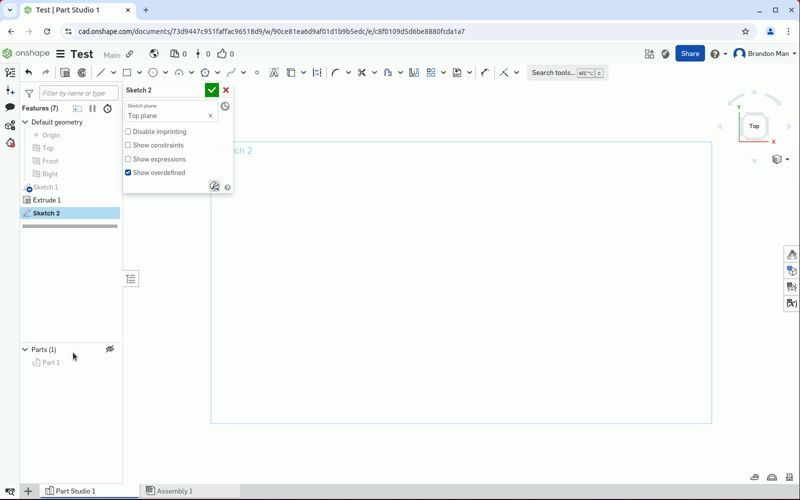
key_down(shift)
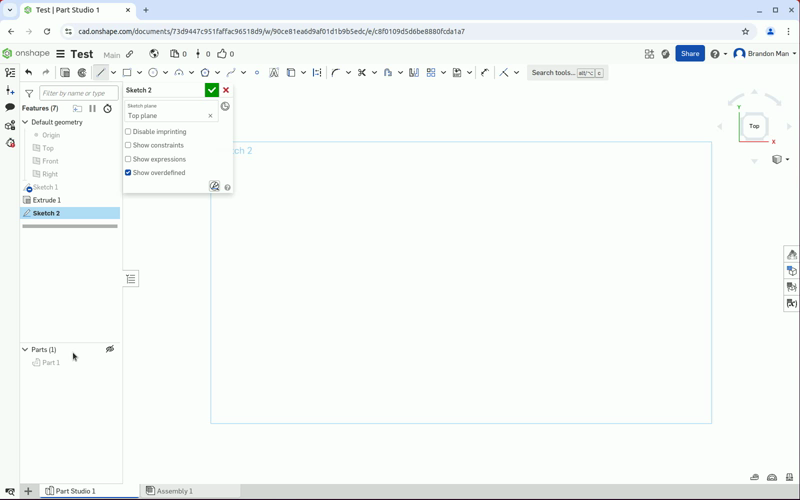
mouse_move(424, 312)
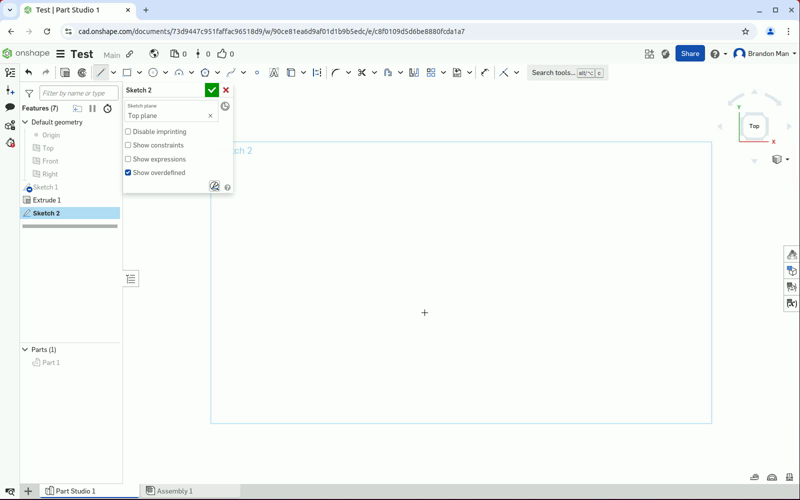
click(424, 312)
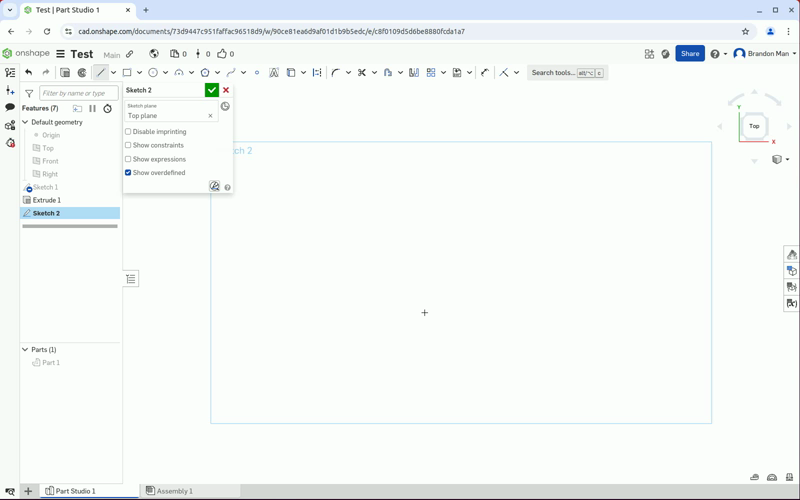
key_up(shift)
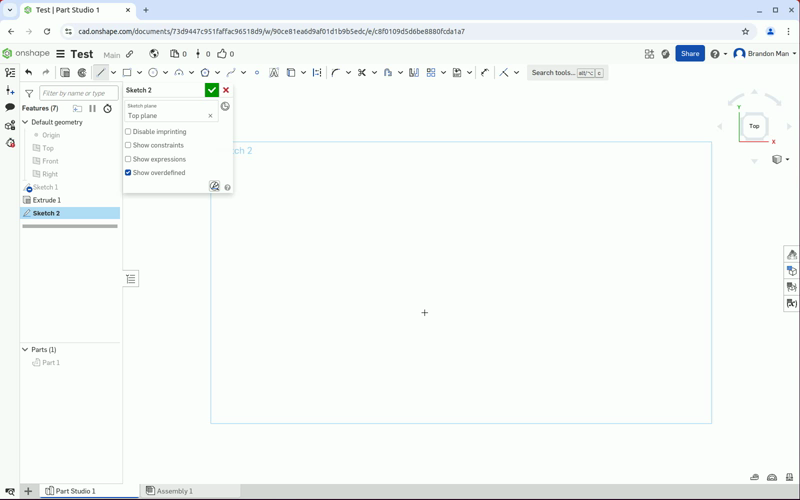
key_down(shift)
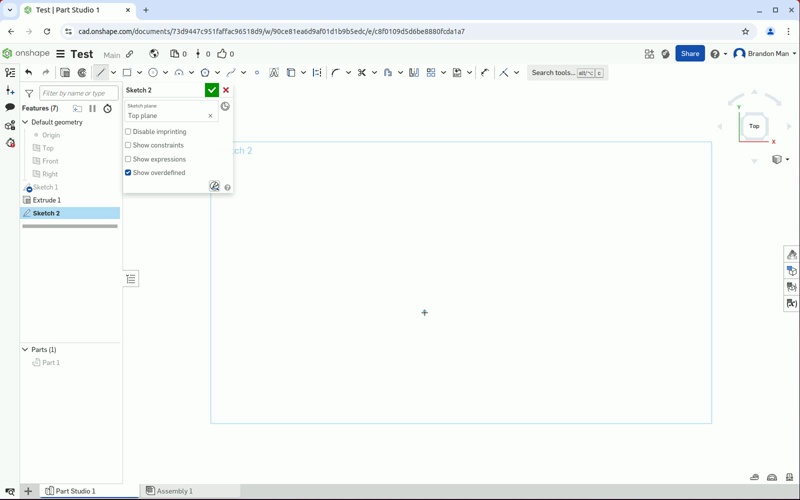
mouse_move(498, 312)
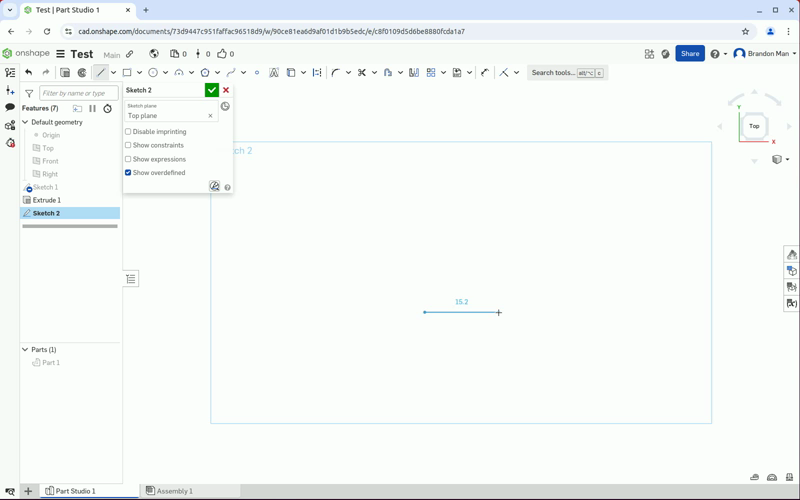
click(498, 312)
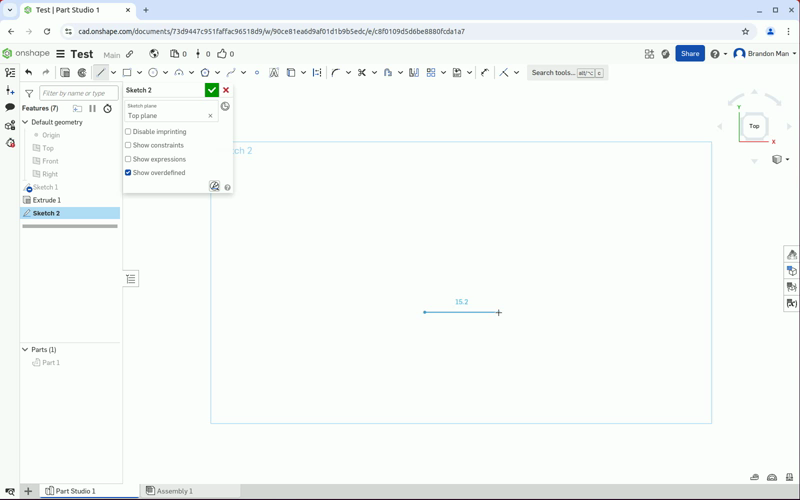
key_up(shift)
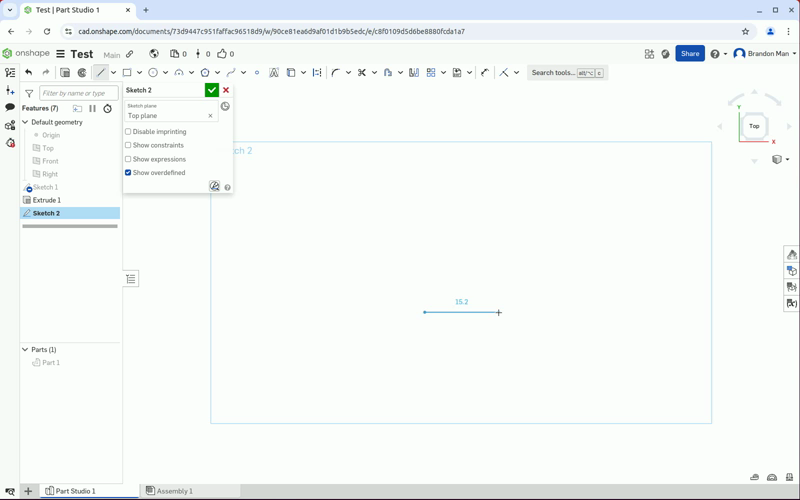
key_down(shift)
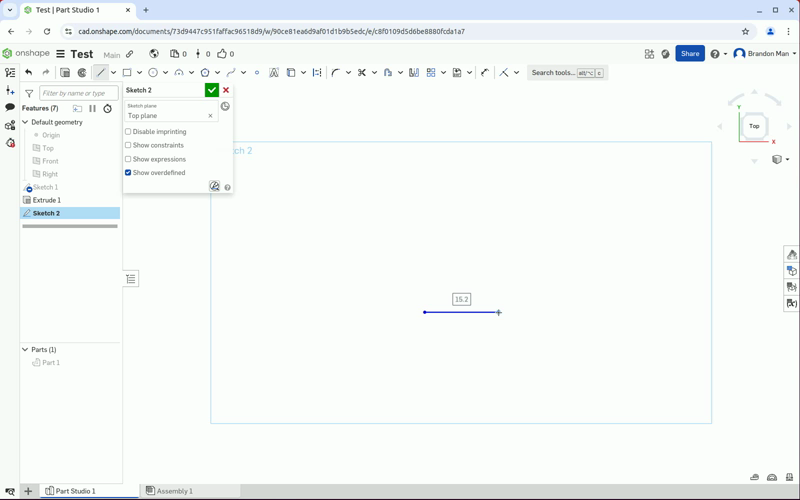
mouse_move(528, 312)
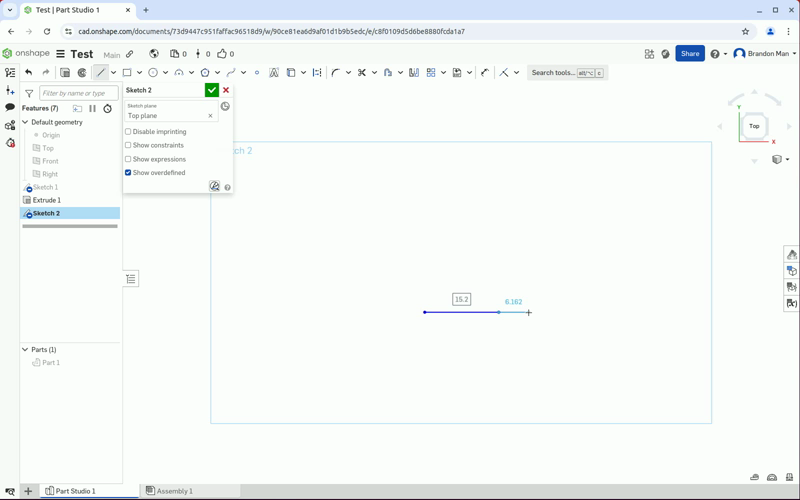
mouse_move(498, 252)
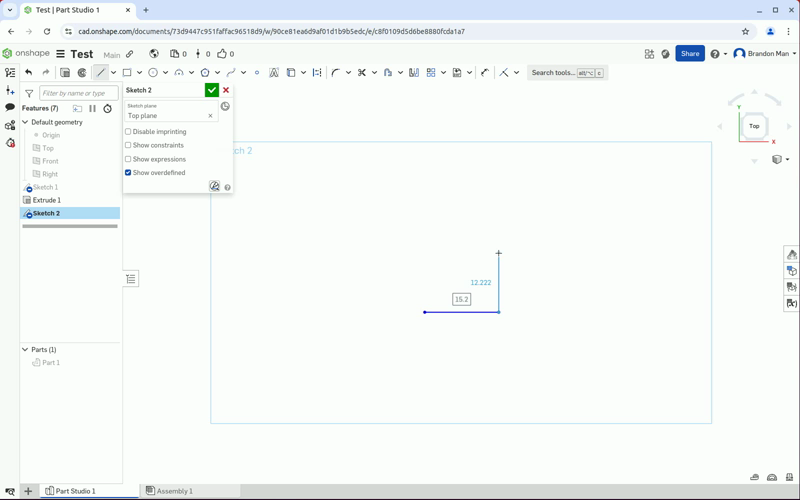
click(498, 252)
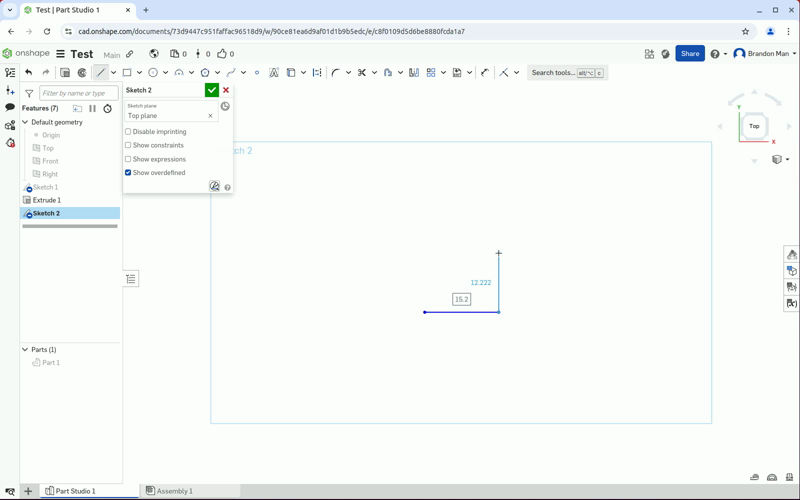
key_up(shift)
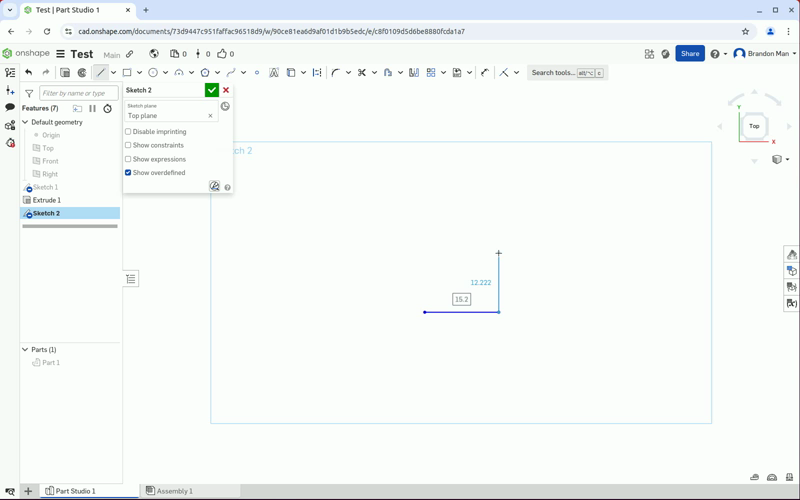
key_down(shift)
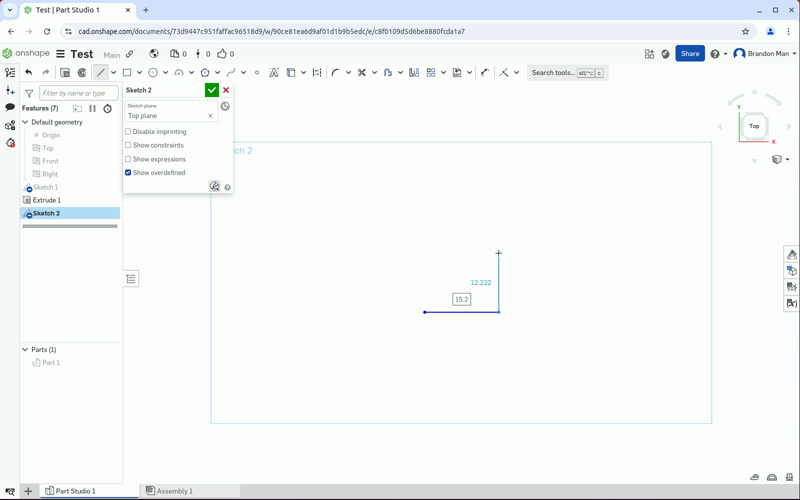
mouse_move(424, 252)
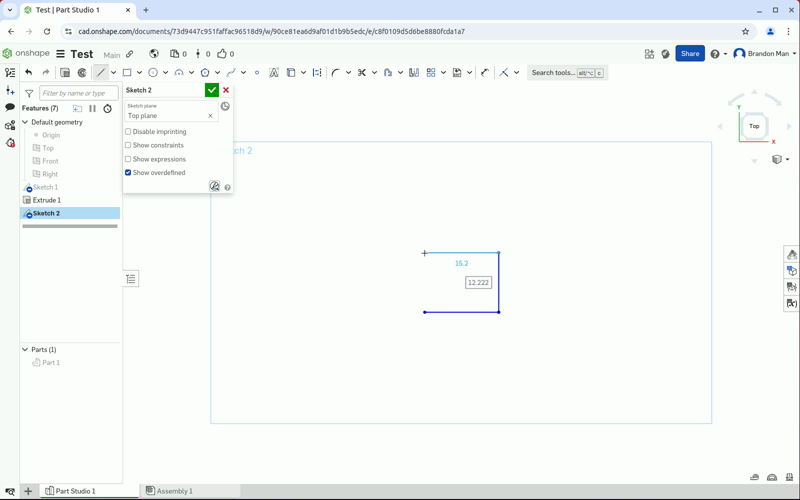
click(424, 252)
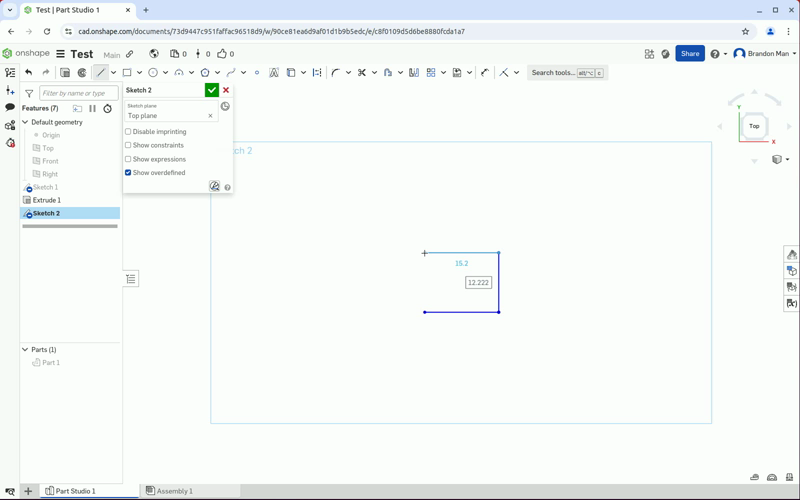
key_up(shift)
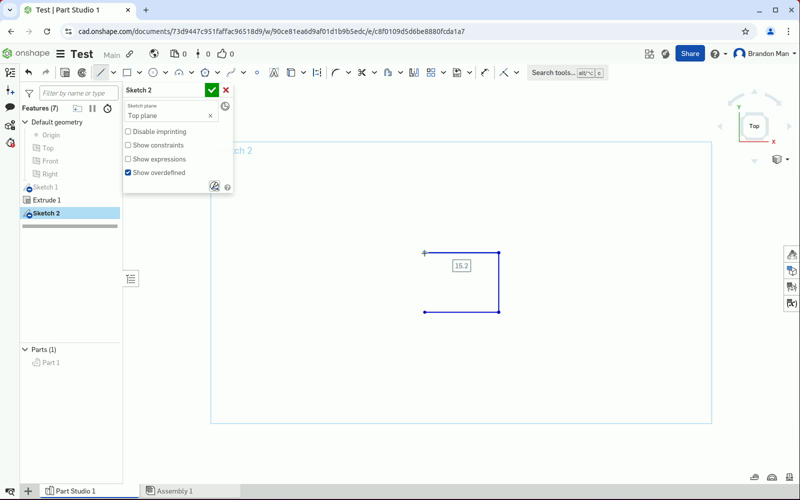
mouse_move(454, 252)
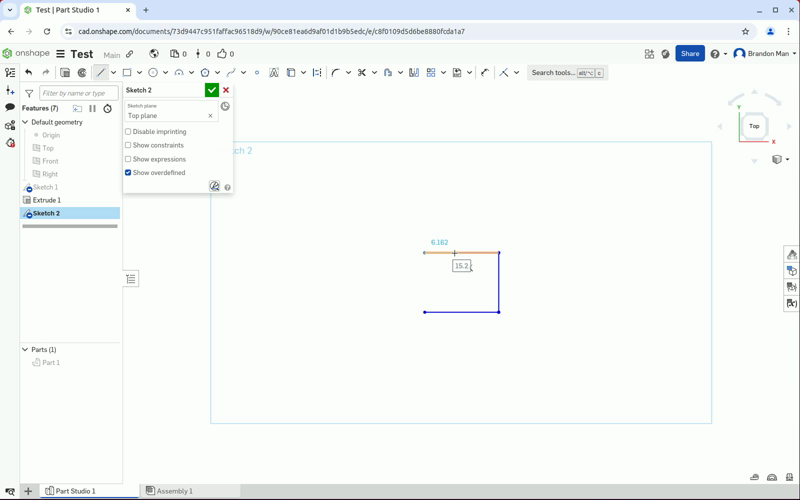
key_down(shift)
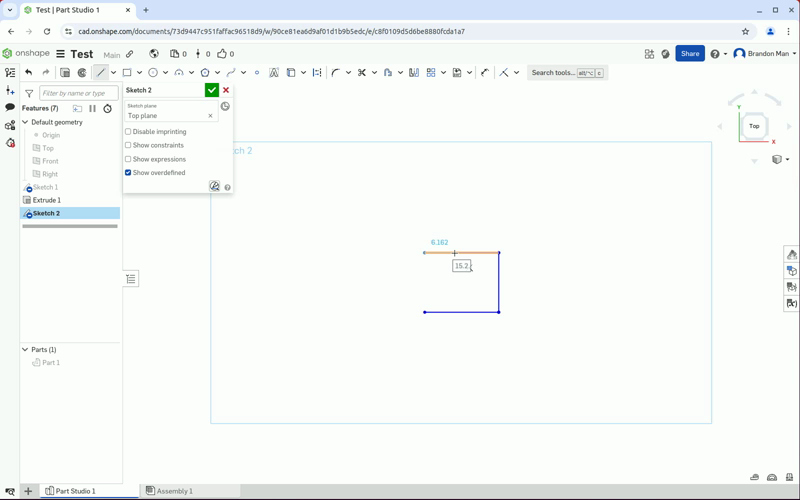
mouse_move(424, 312)
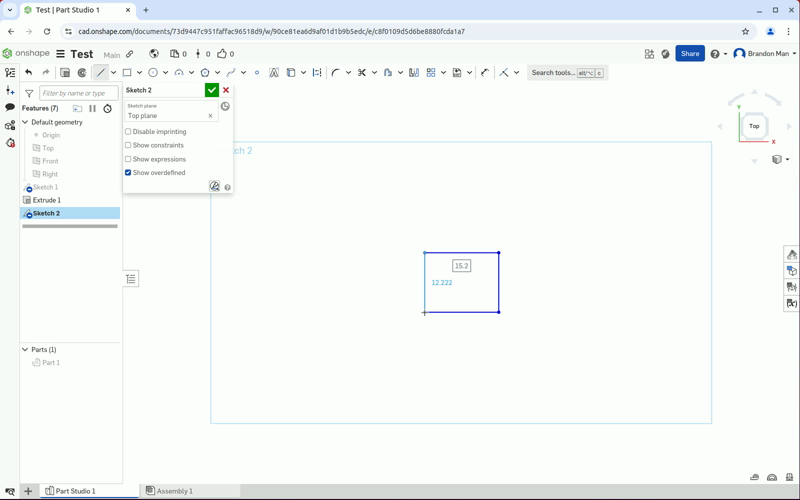
key_up(shift)
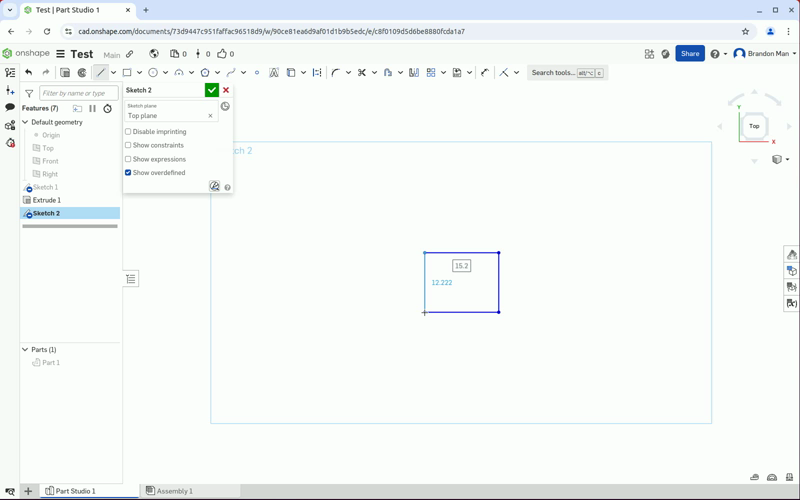
click(424, 312)
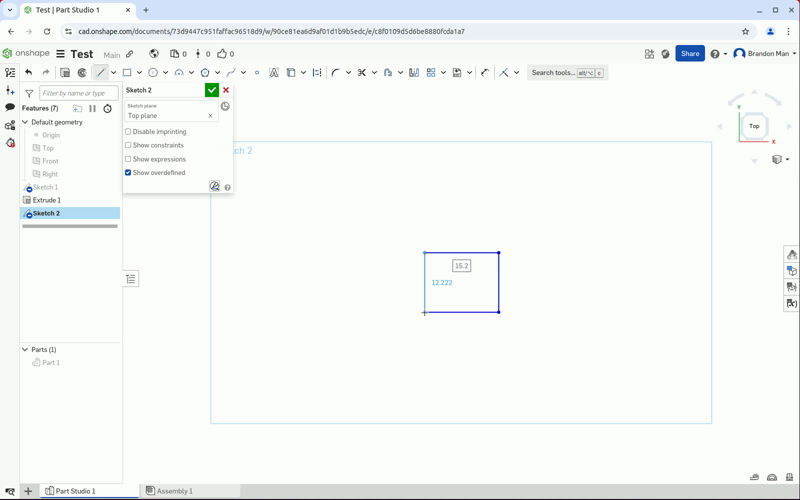
key(esc)
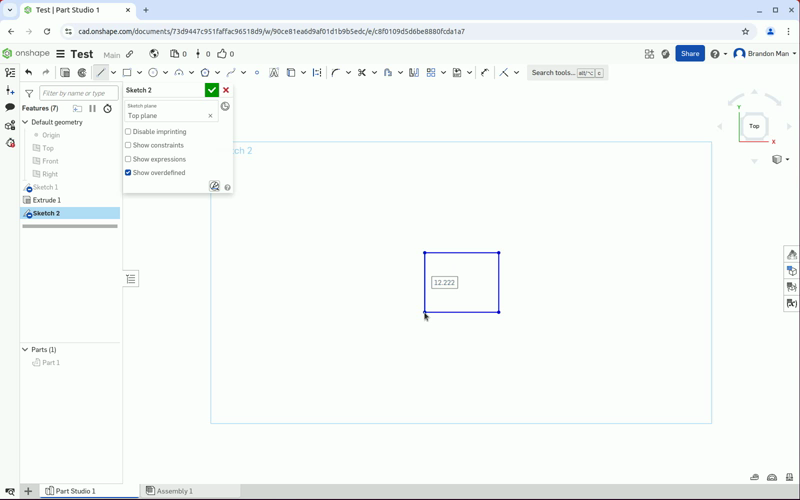
mouse_move(434, 299)
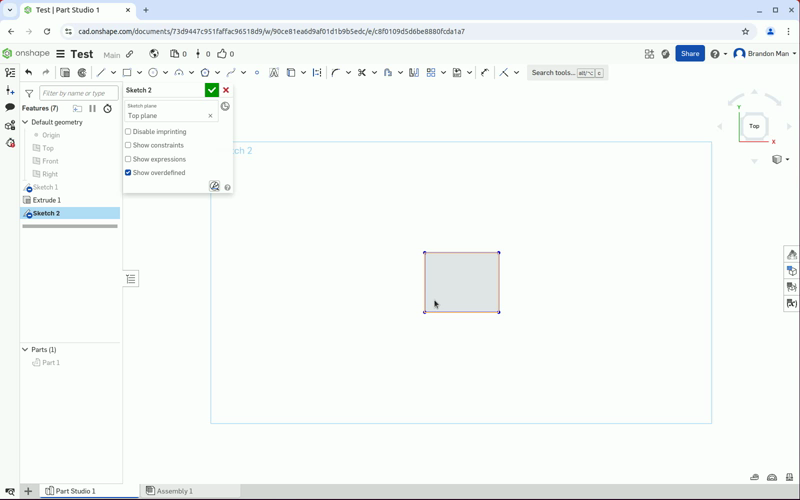
click(434, 299)
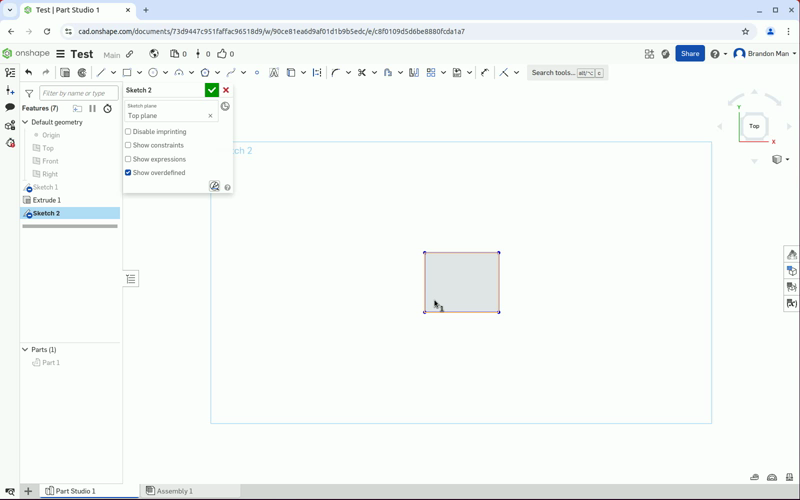
mouse_move(73, 352)
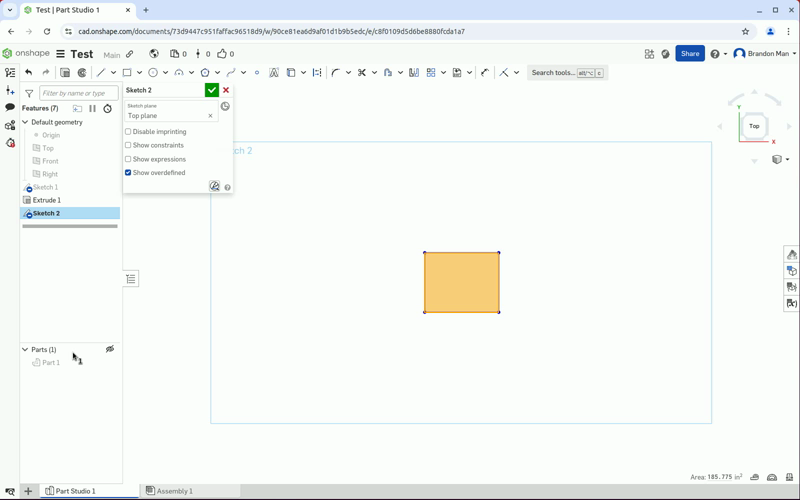
key(shift+y)
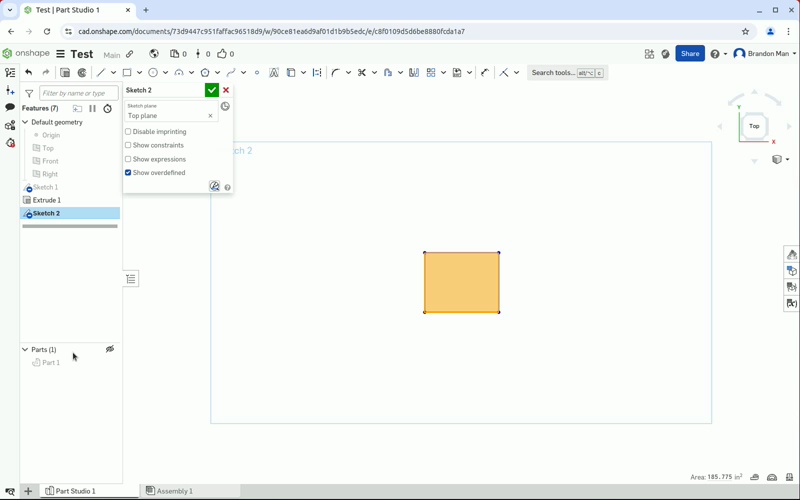
key(shift+e)
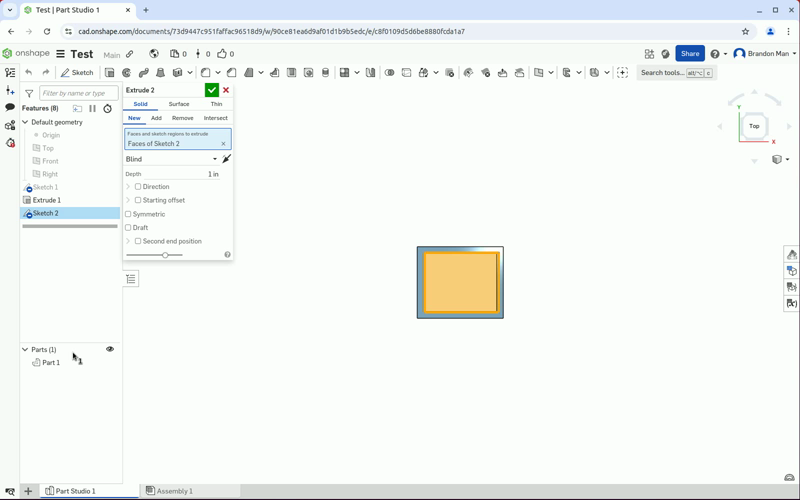
mouse_move(143, 106)
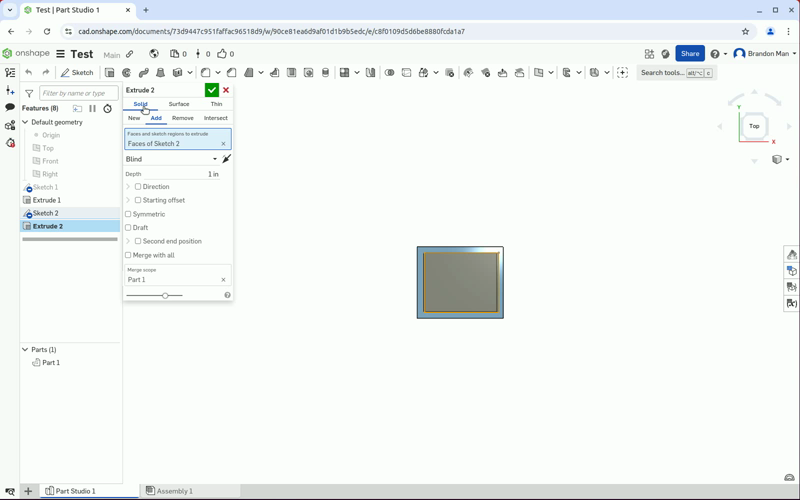
click(143, 106)
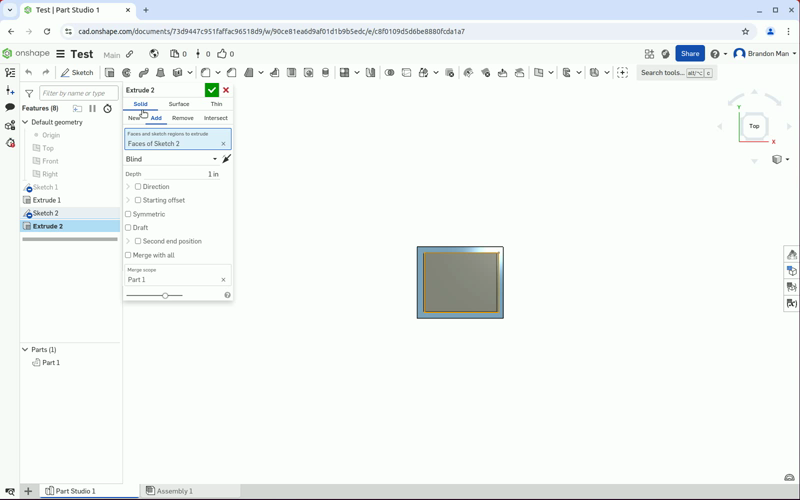
mouse_move(137, 120)
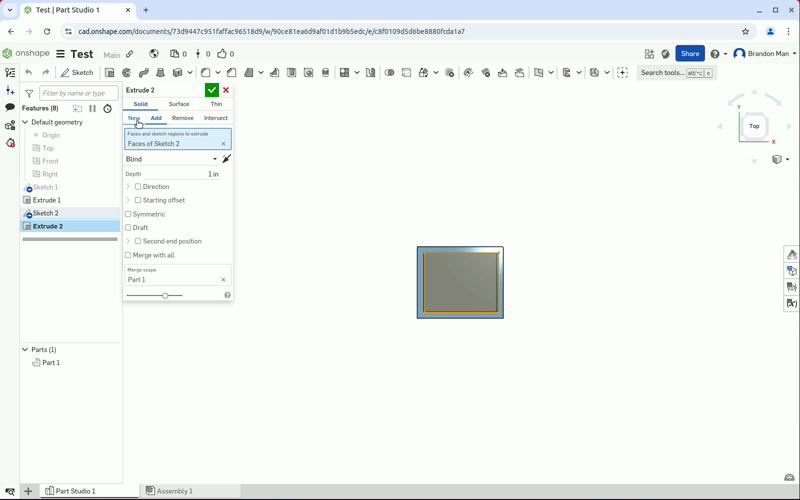
click(137, 120)
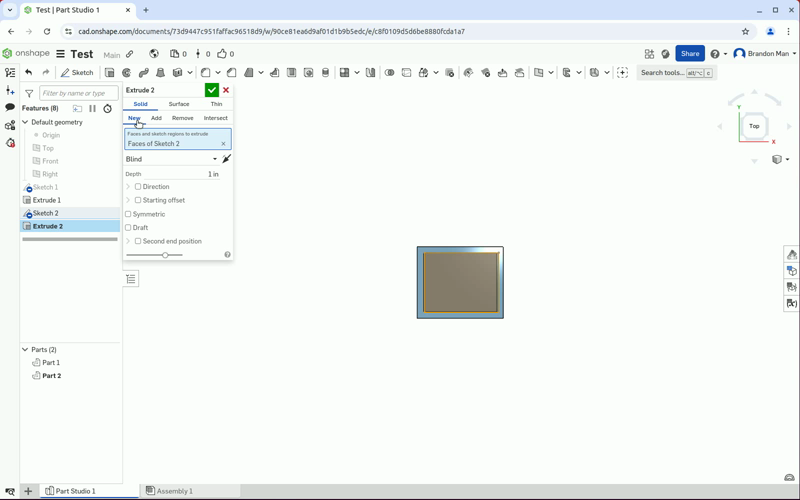
key(tab, 4)
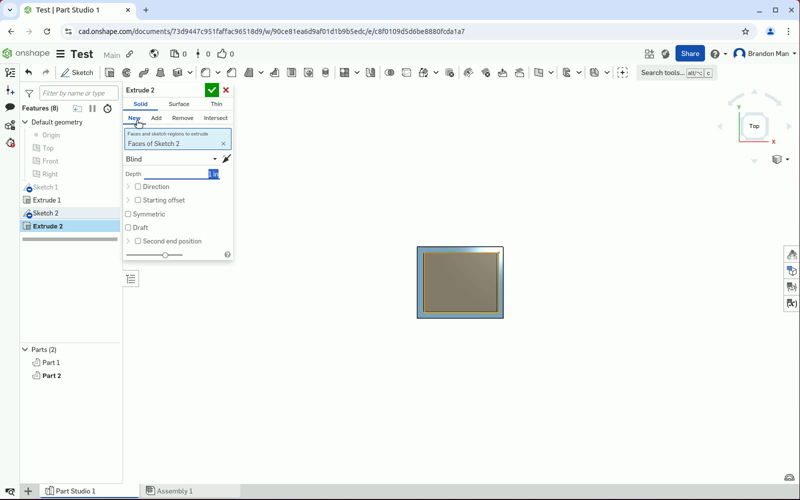
text(-1.204)
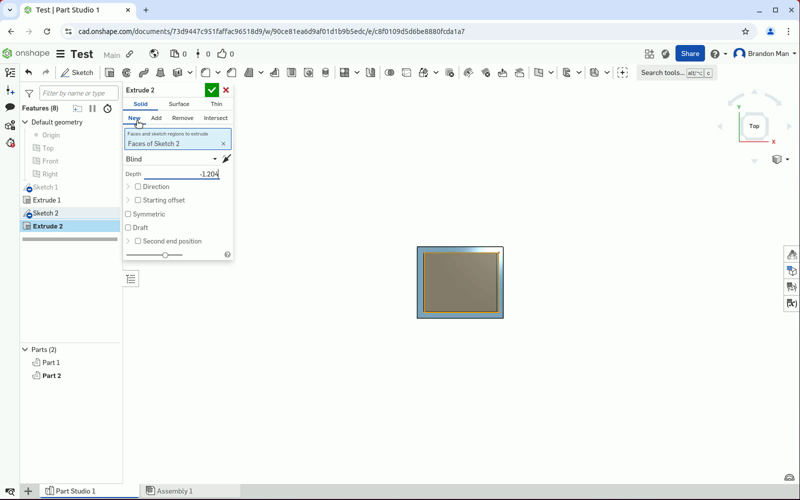
key(enter)
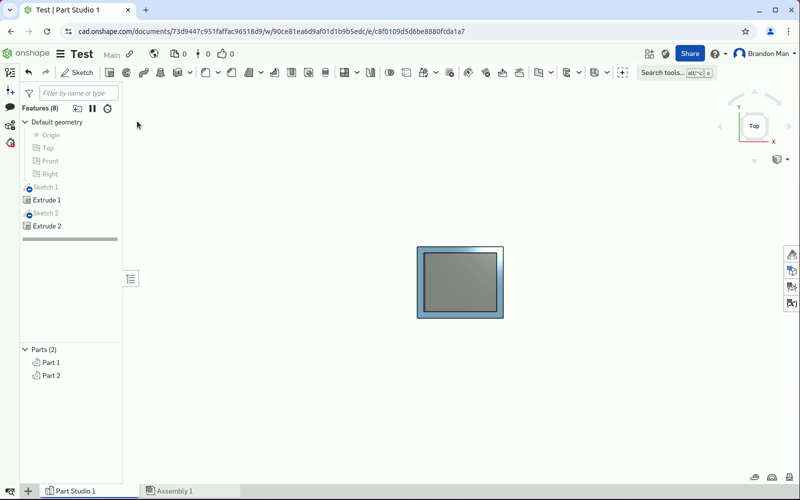
key(shift+h)
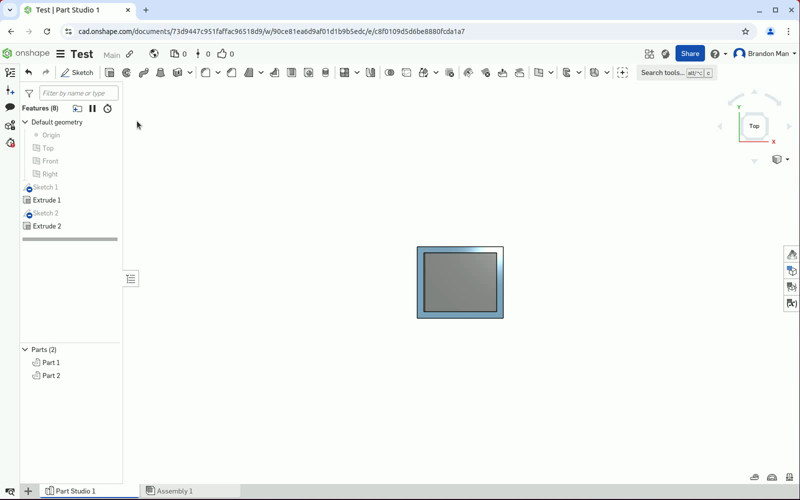
key(shift+h)
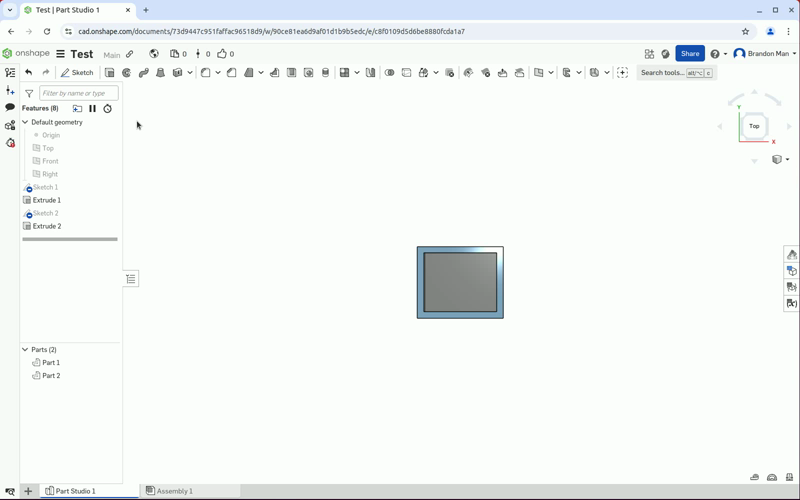
mouse_move(73, 189)
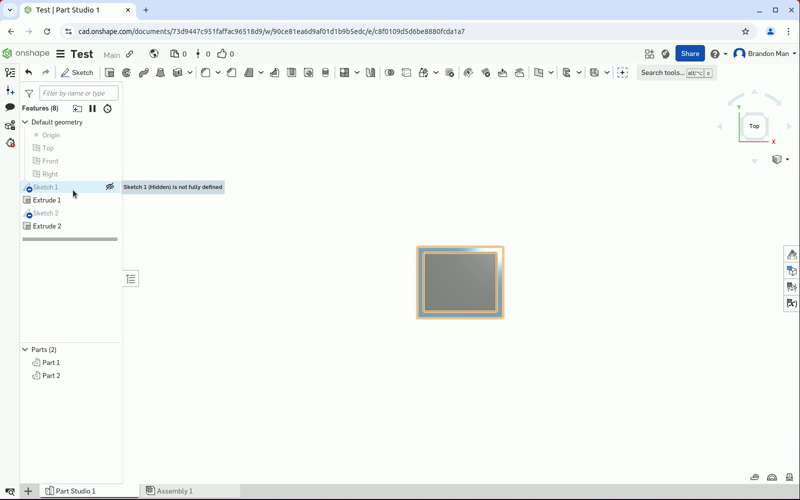
click(73, 189)
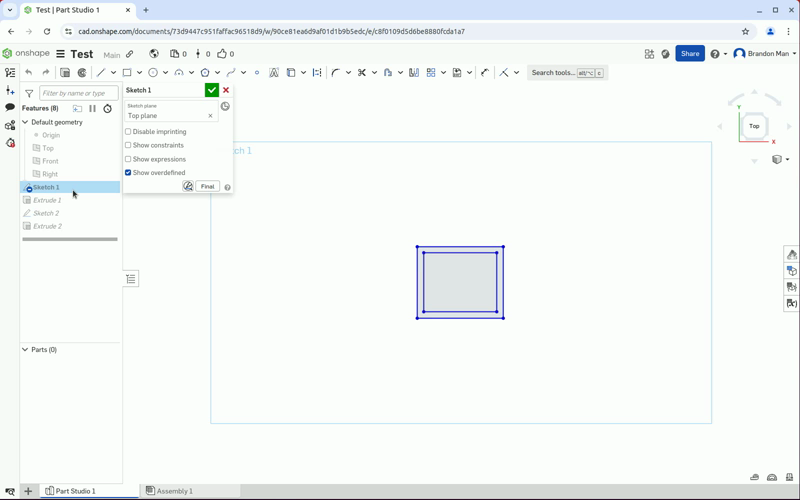
mouse_move(229, 92)
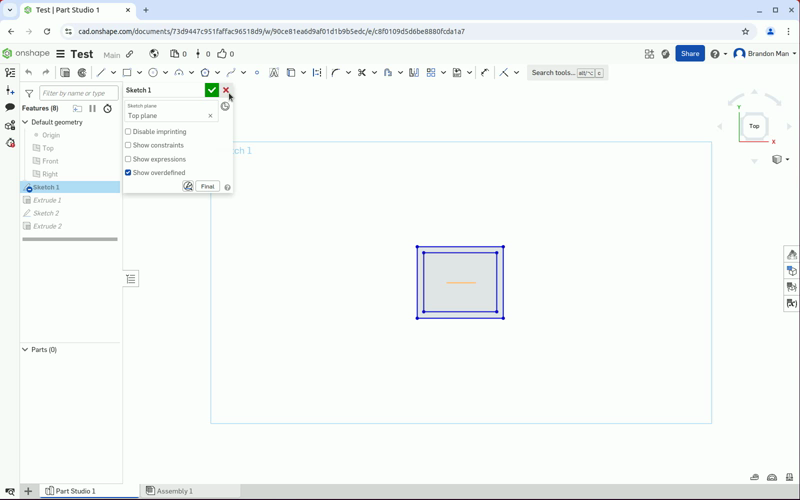
click(229, 92)
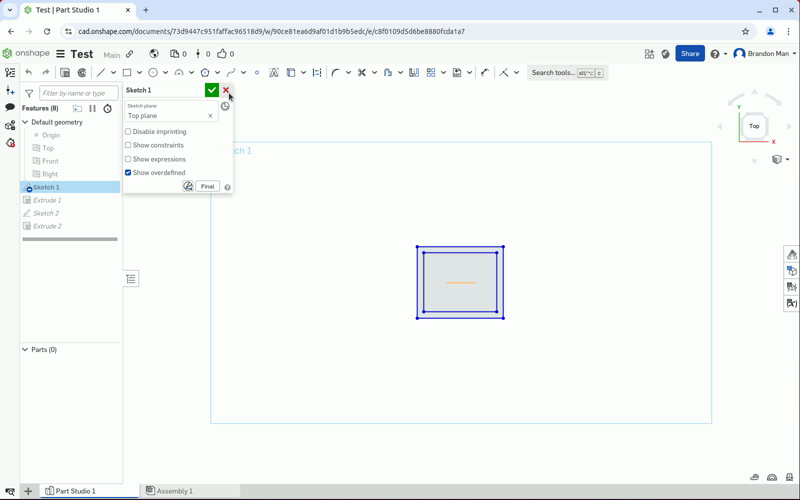
key(shift+s)
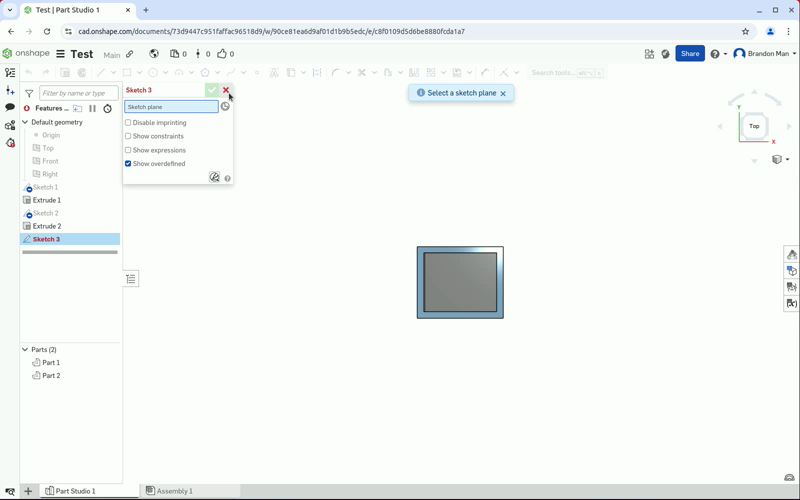
mouse_move(73, 150)
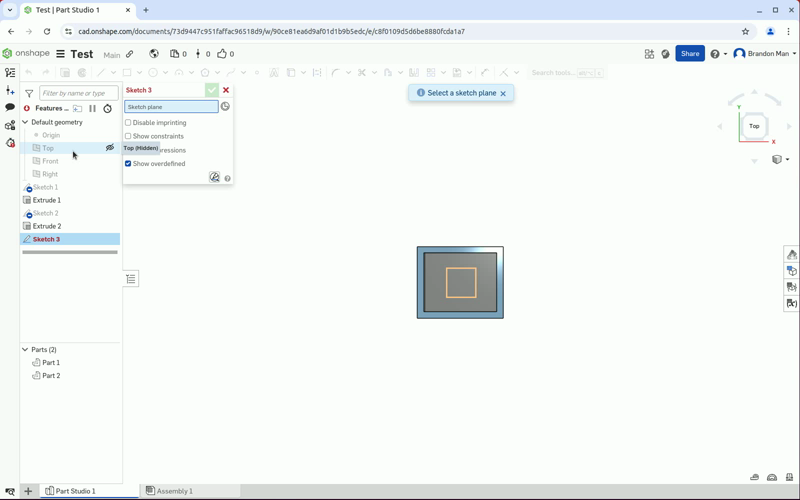
click(73, 150)
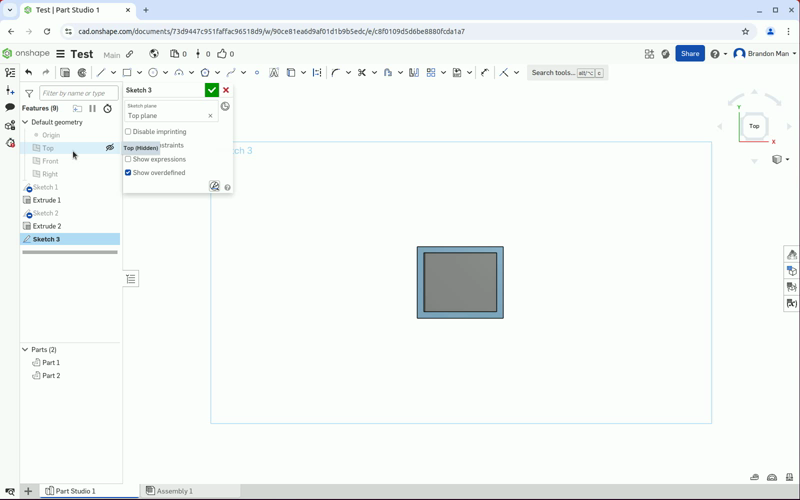
mouse_move(73, 352)
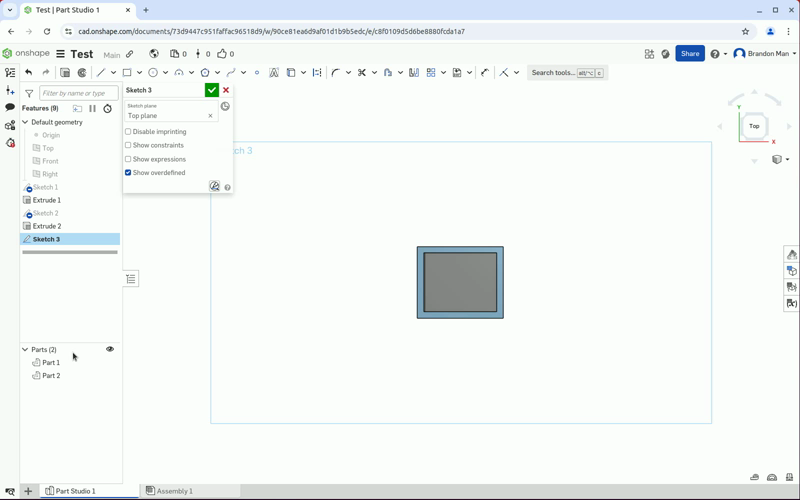
key(y)
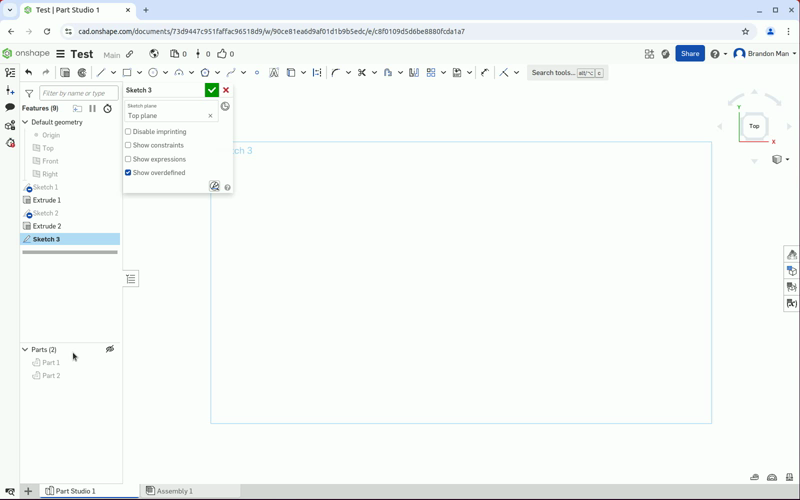
key(l)
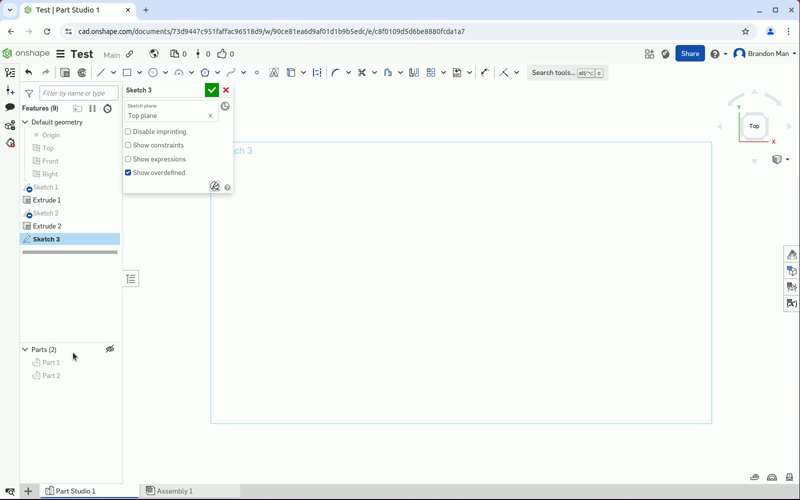
key_down(shift)
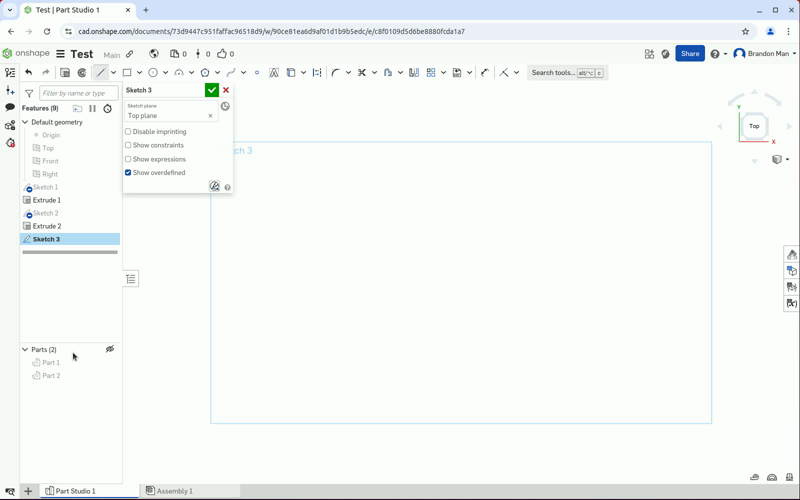
mouse_move(417, 318)
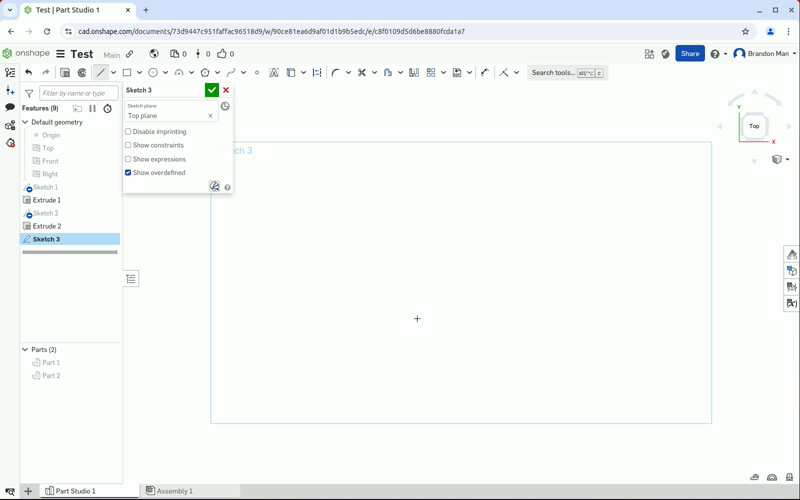
click(417, 318)
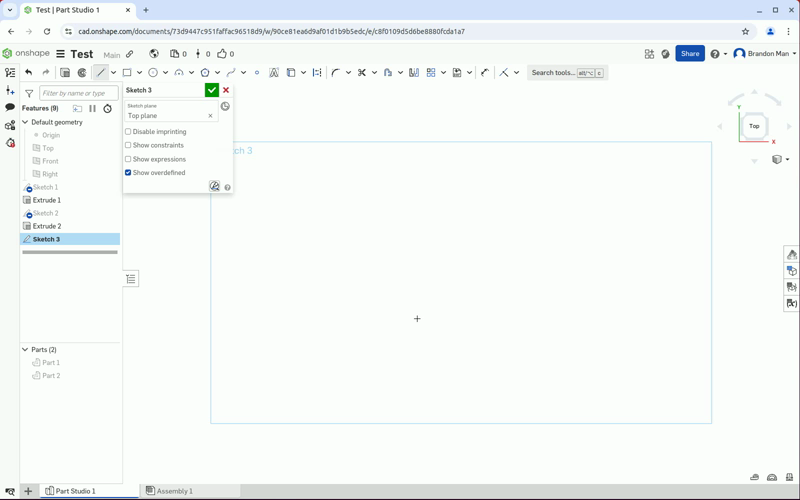
key_up(shift)
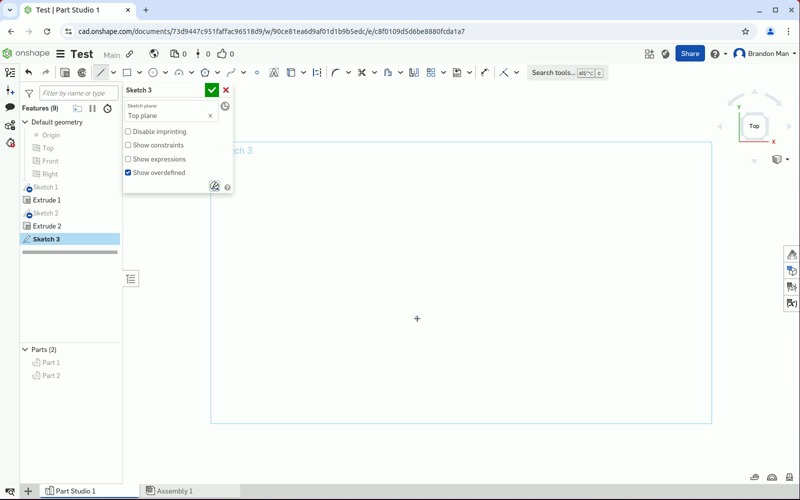
key_down(shift)
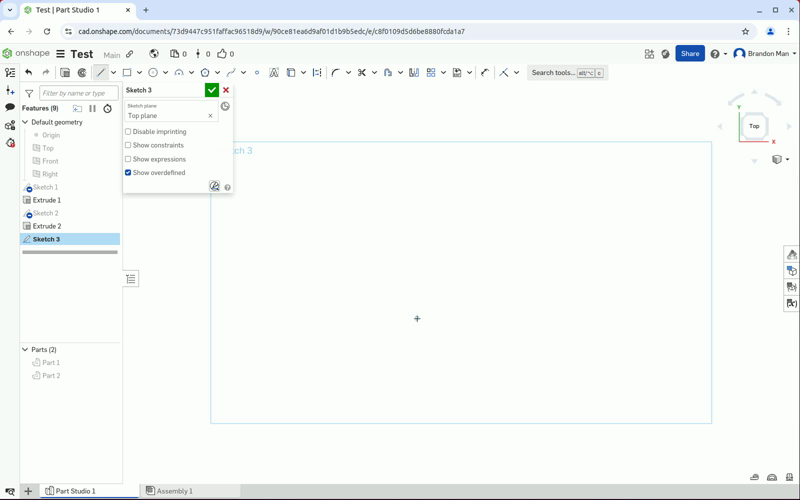
mouse_move(503, 318)
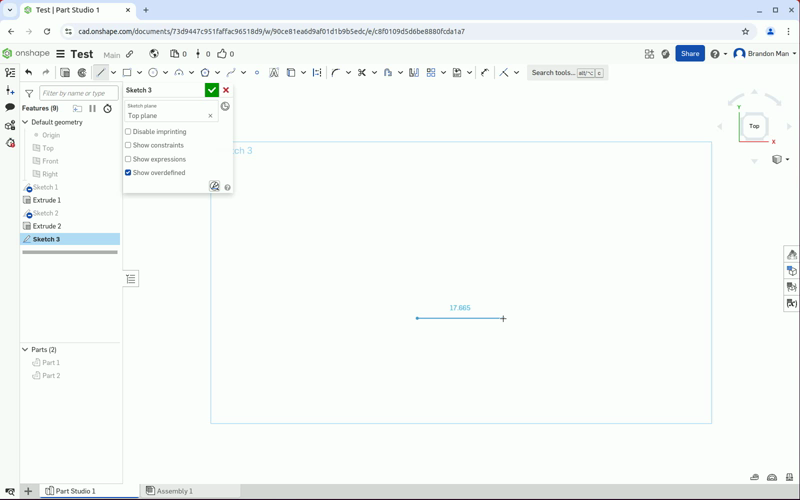
click(503, 318)
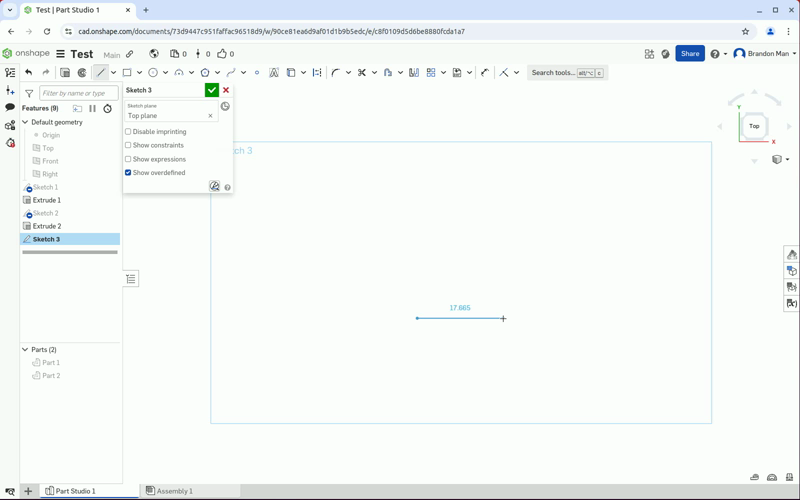
key_up(shift)
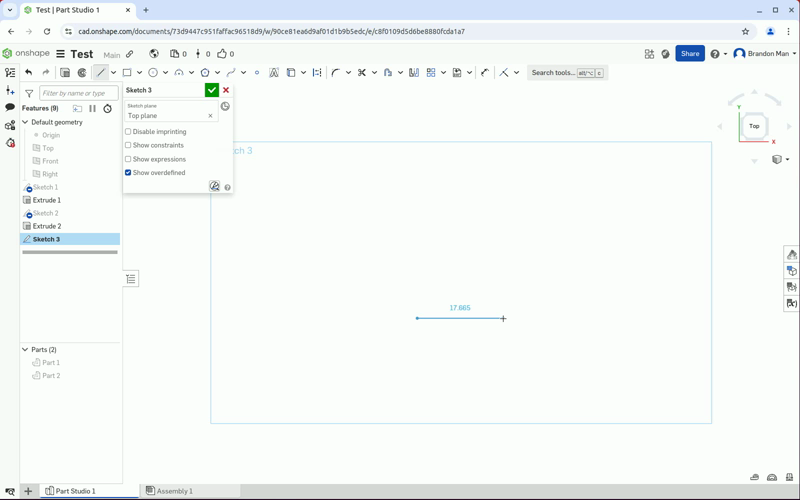
key_down(shift)
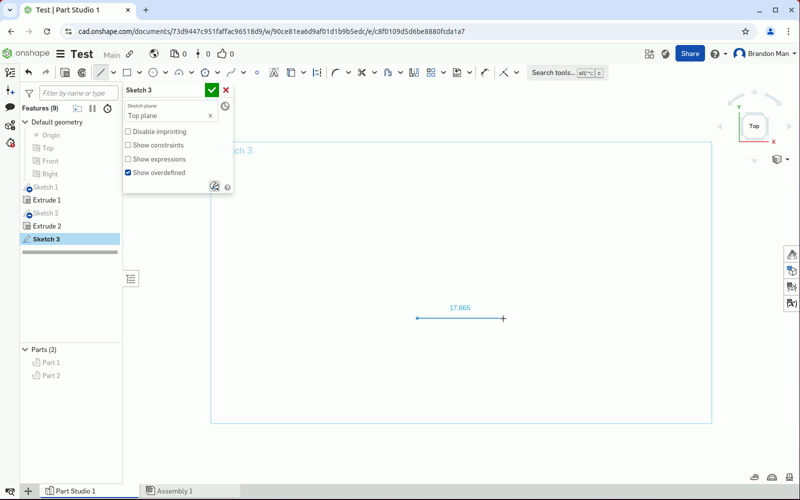
mouse_move(503, 246)
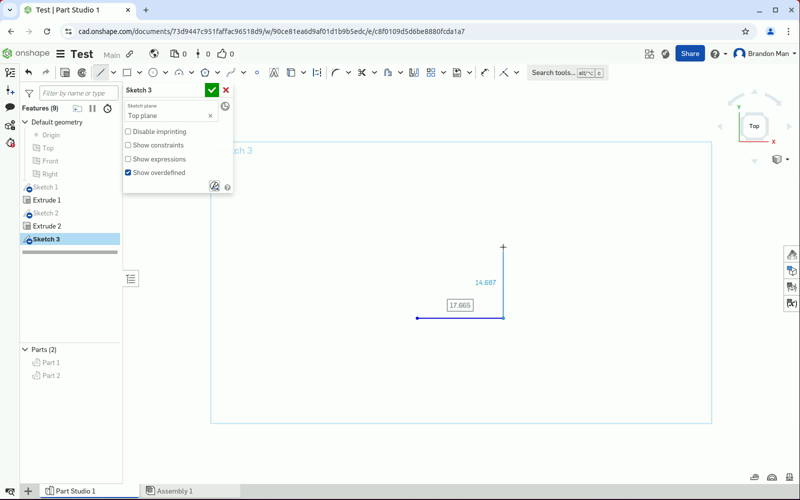
click(503, 246)
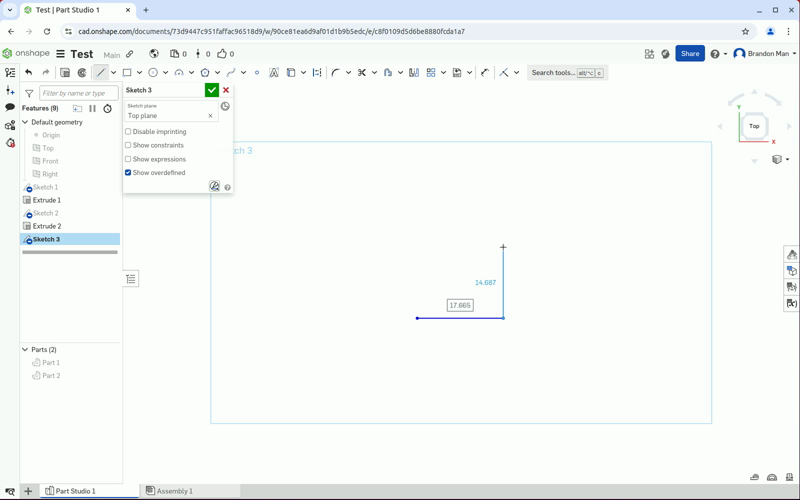
key_up(shift)
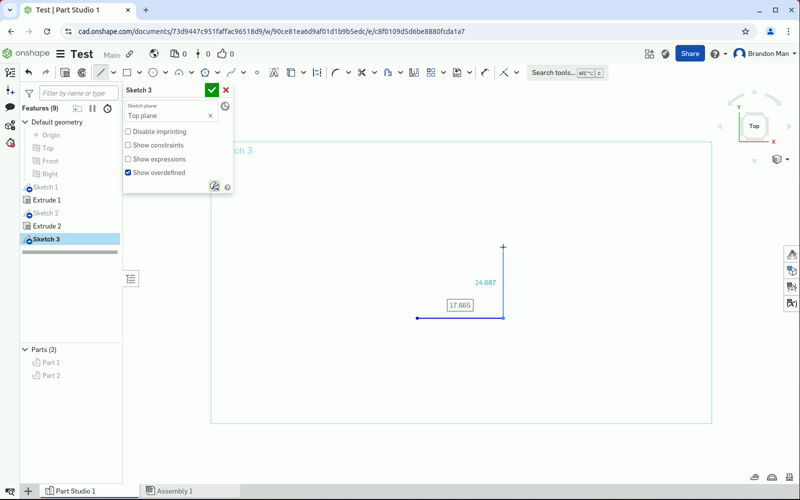
key_down(shift)
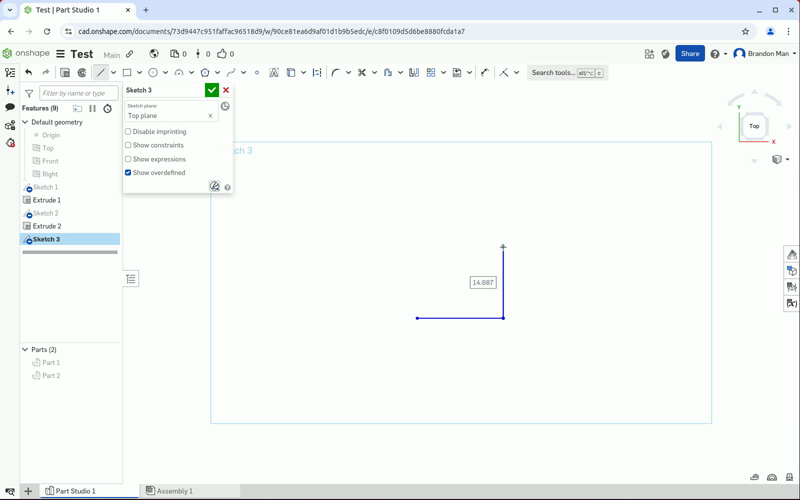
mouse_move(417, 246)
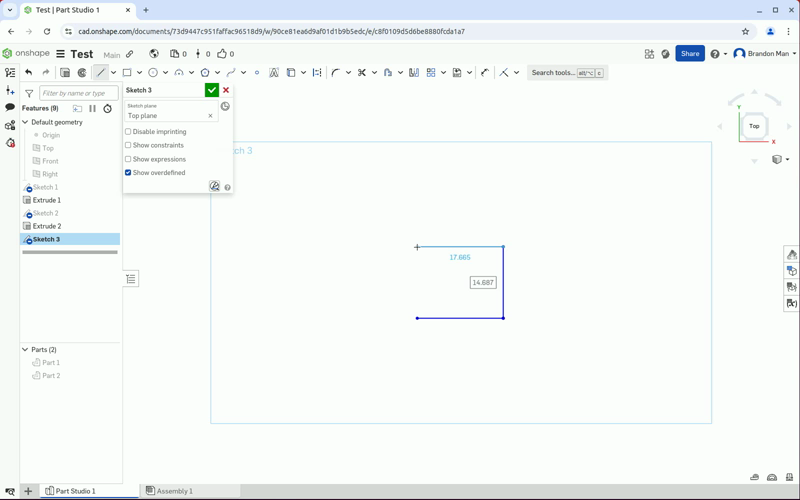
click(417, 246)
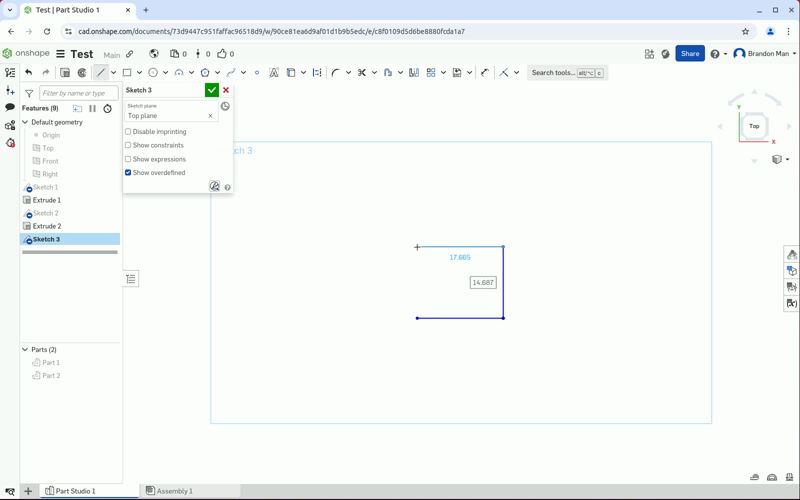
key_up(shift)
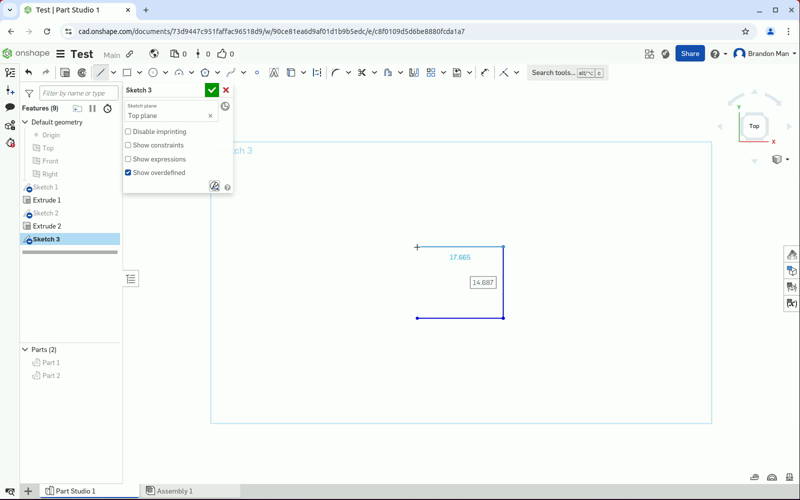
key_down(shift)
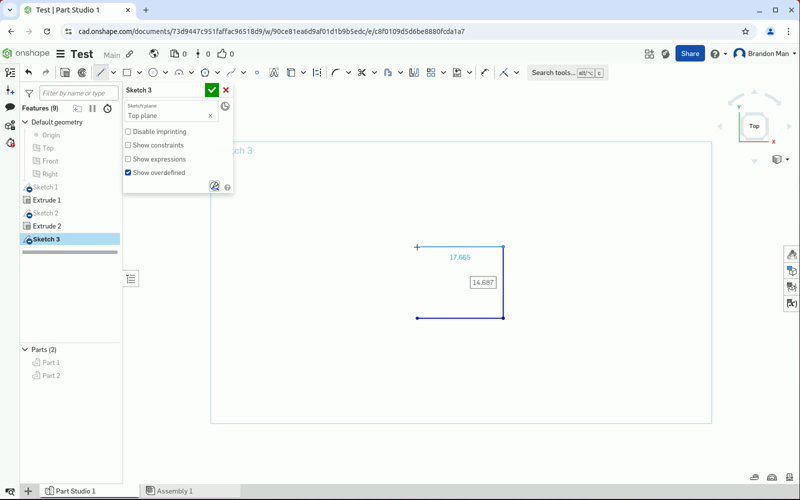
mouse_move(417, 318)
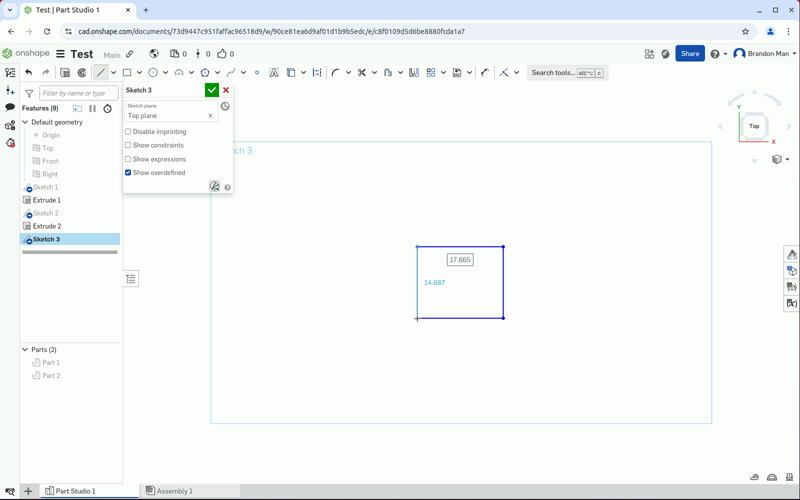
key_up(shift)
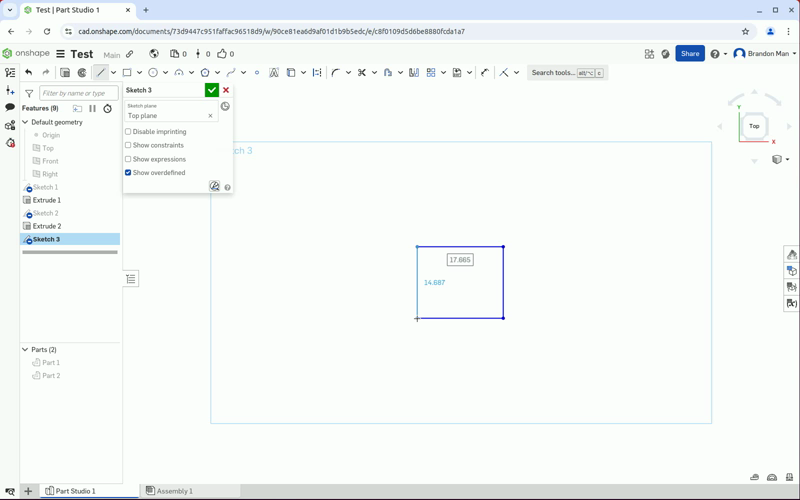
click(417, 318)
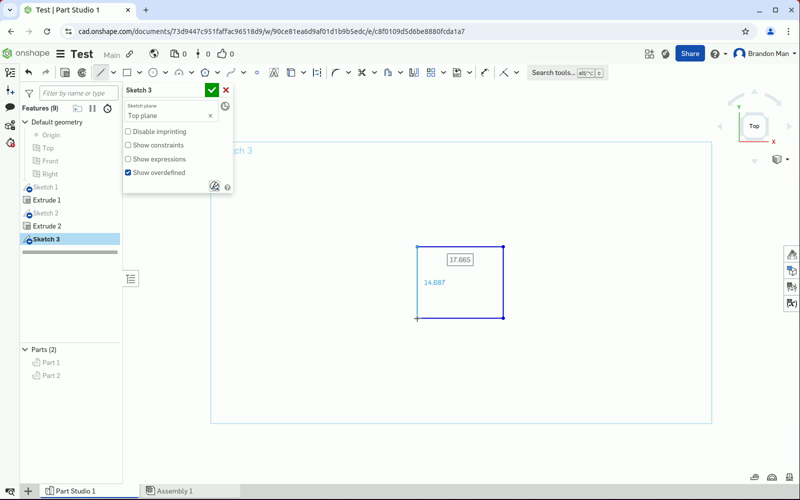
key(esc)
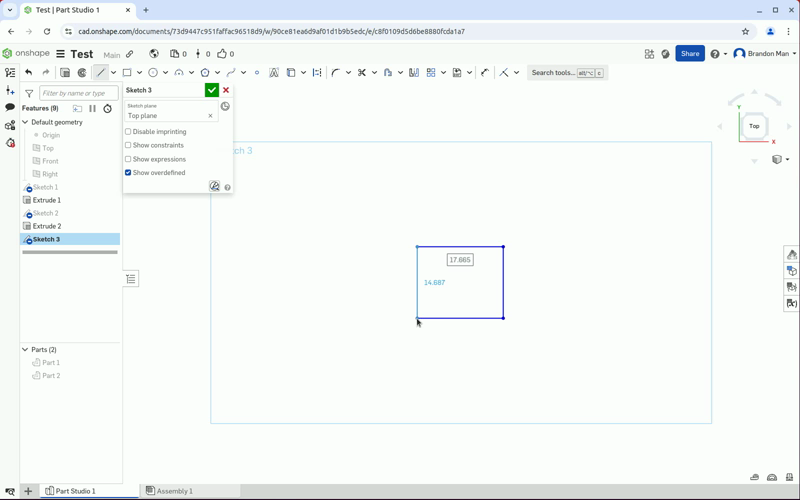
key(l)
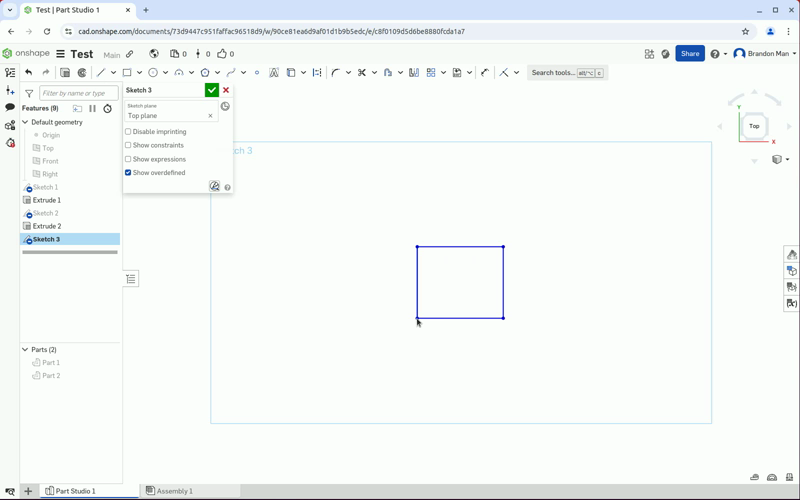
key_down(shift)
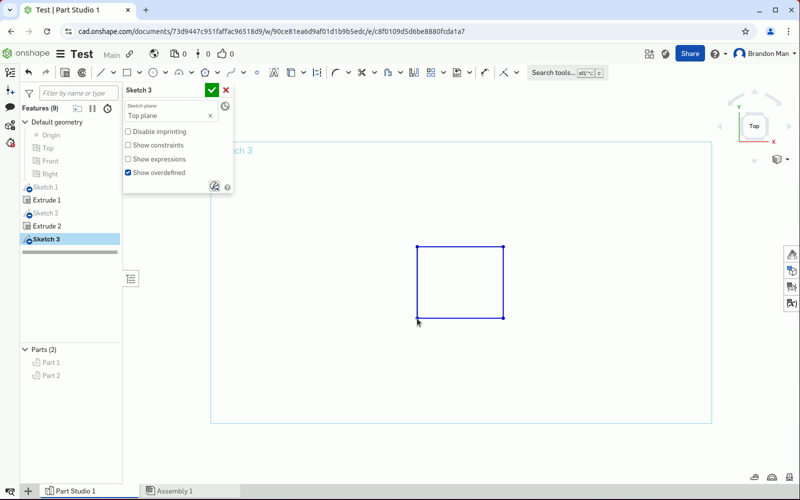
mouse_move(423, 311)
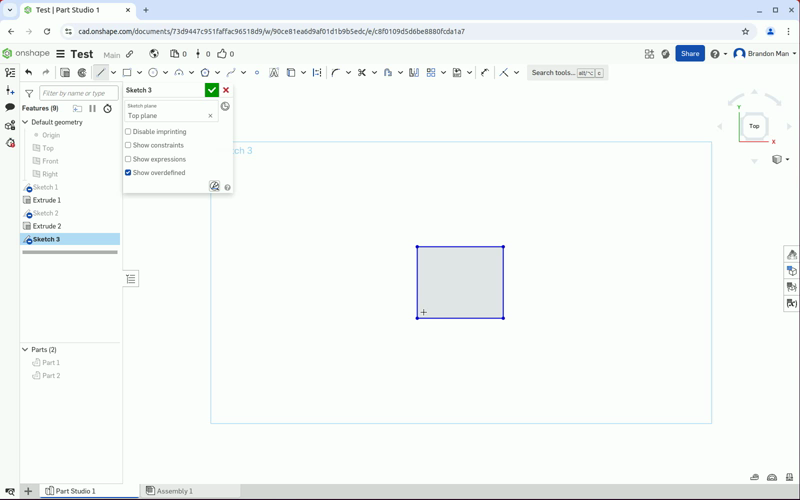
click(423, 311)
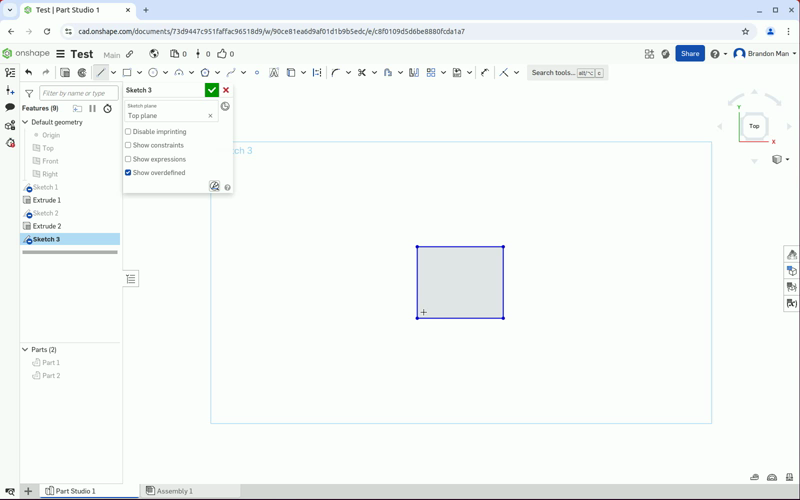
key_up(shift)
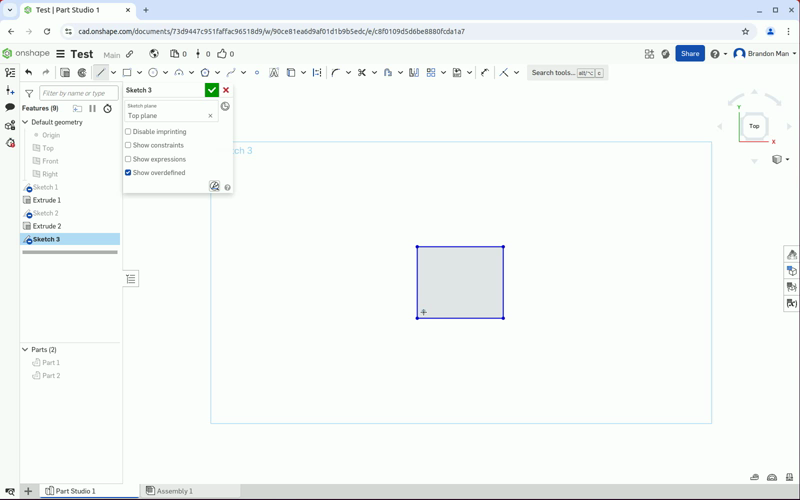
key_down(shift)
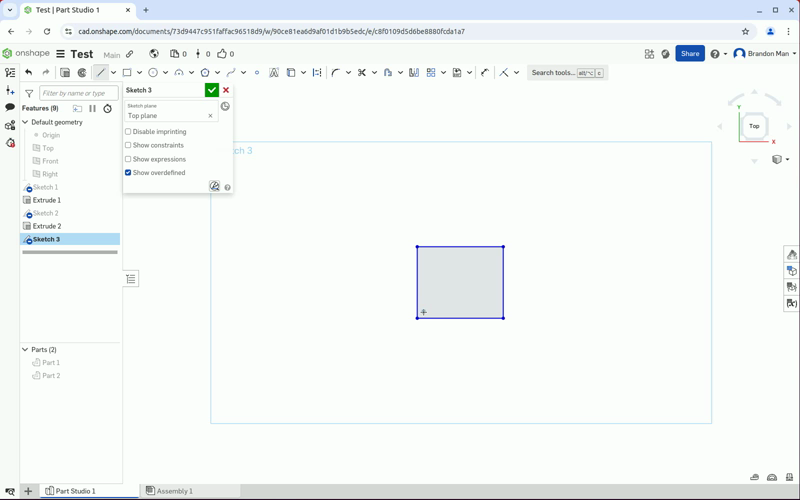
mouse_move(496, 311)
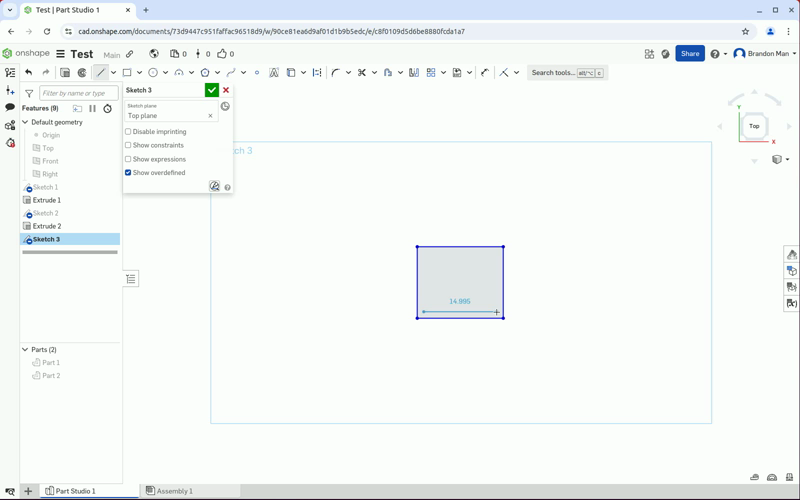
click(496, 311)
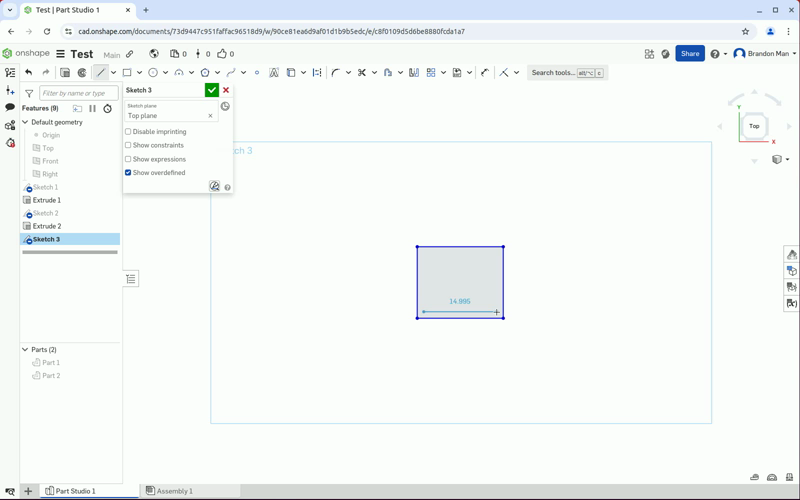
key_up(shift)
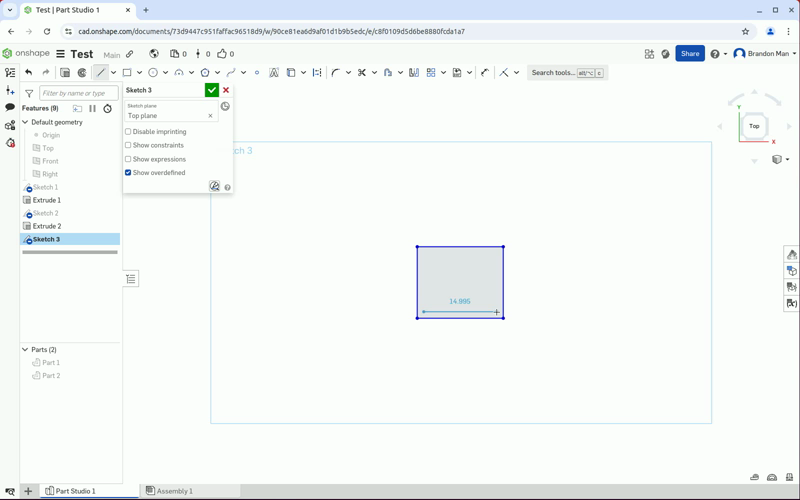
key_down(shift)
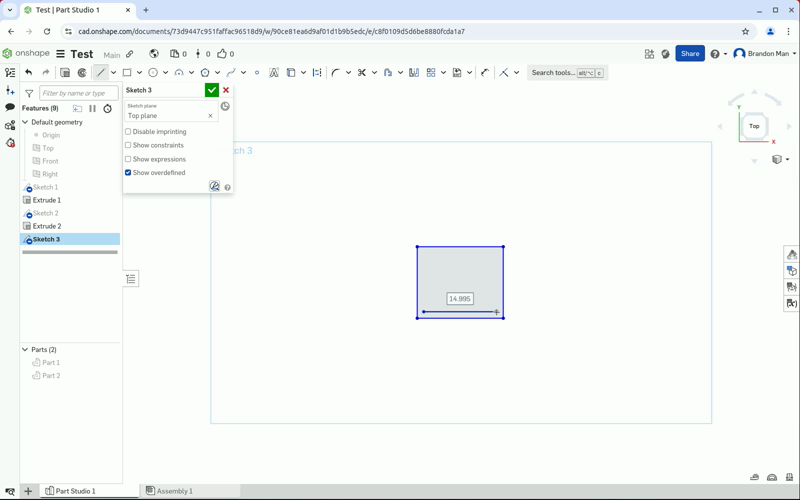
mouse_move(526, 311)
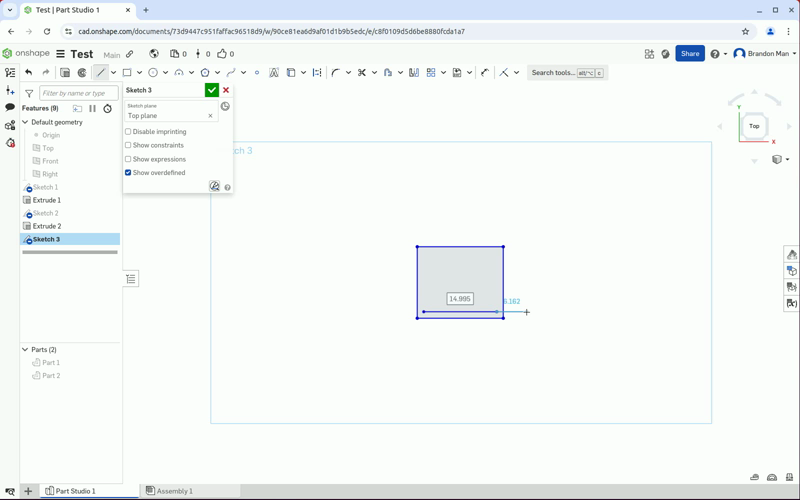
mouse_move(496, 252)
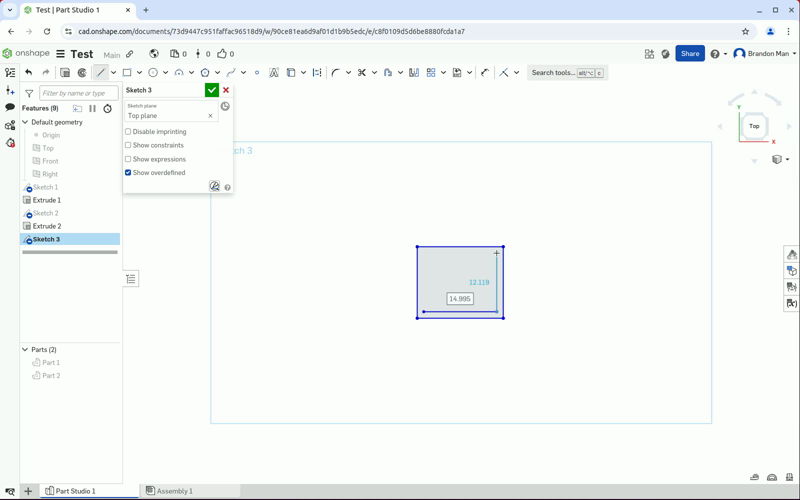
click(496, 252)
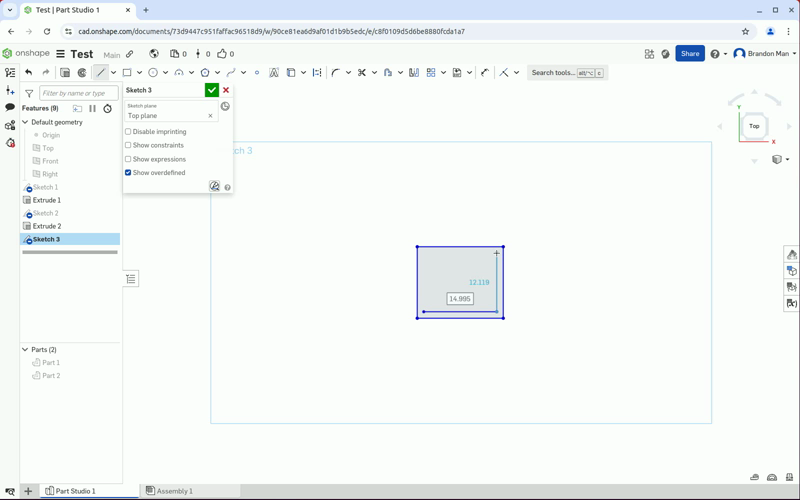
key_up(shift)
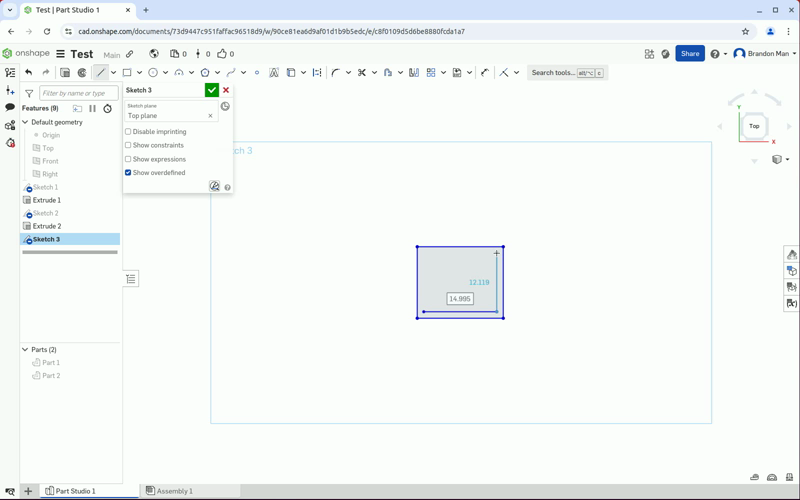
key_down(shift)
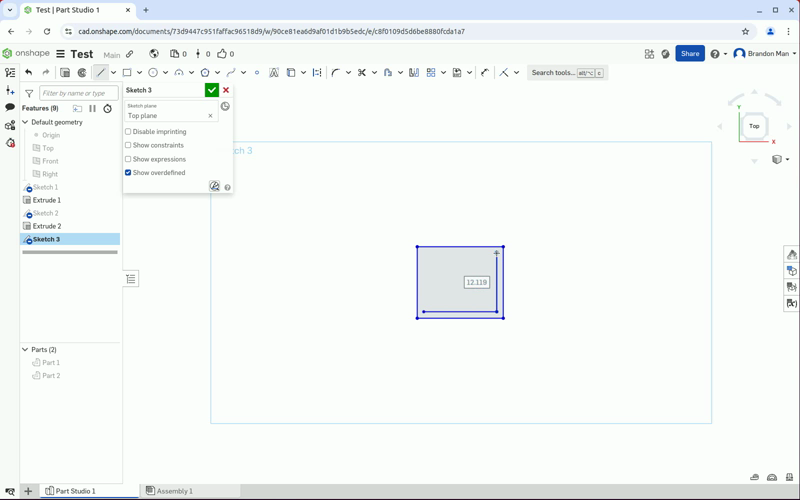
mouse_move(423, 252)
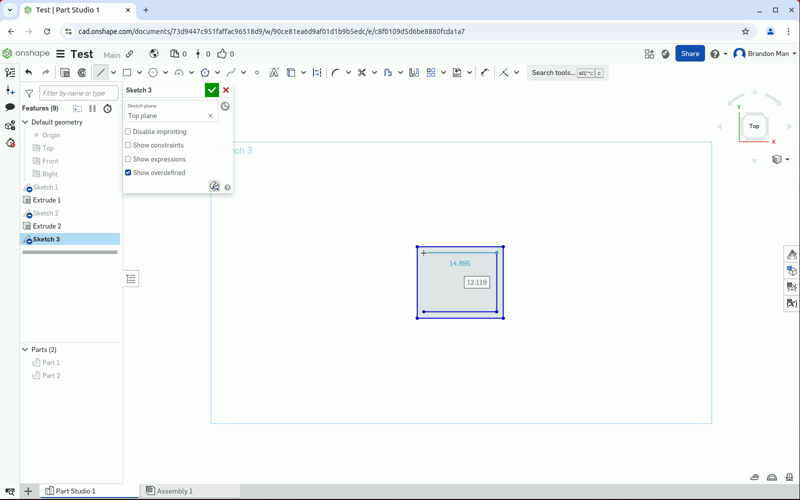
click(423, 252)
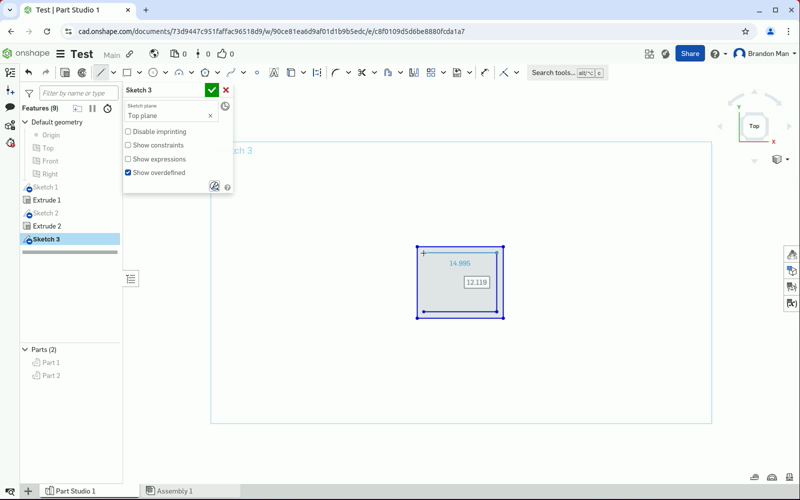
key_up(shift)
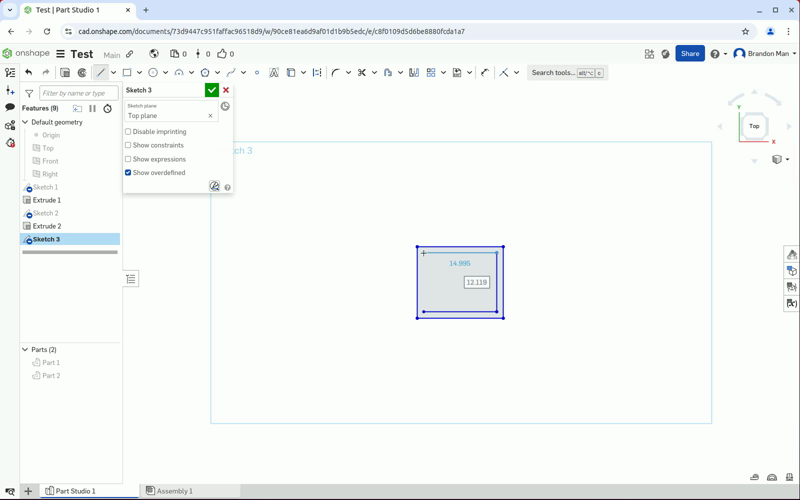
mouse_move(453, 252)
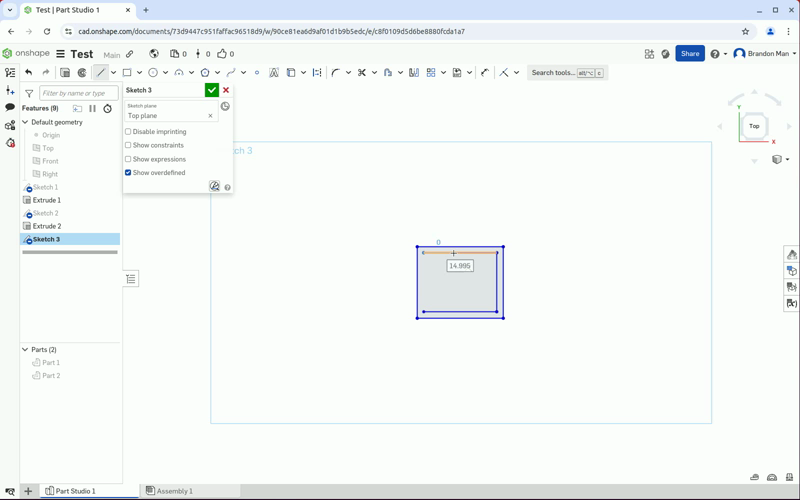
key_down(shift)
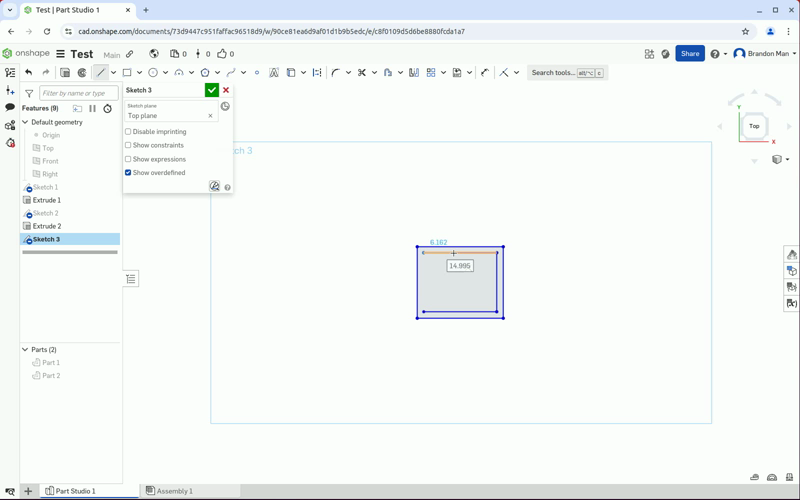
mouse_move(423, 311)
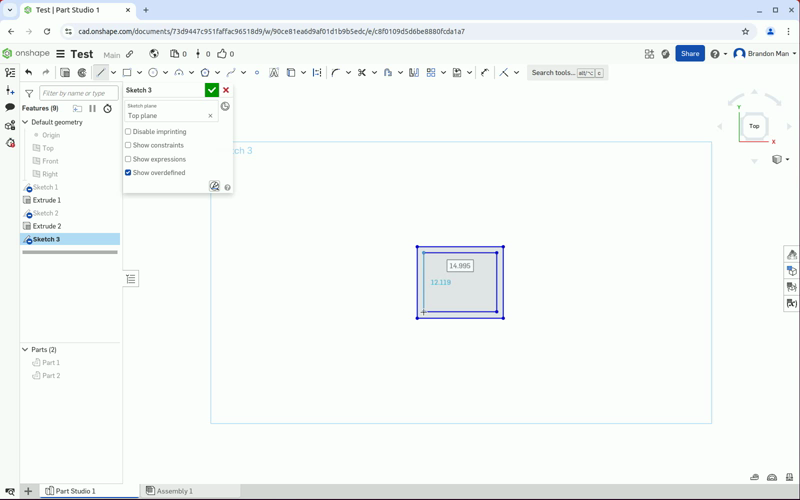
key_up(shift)
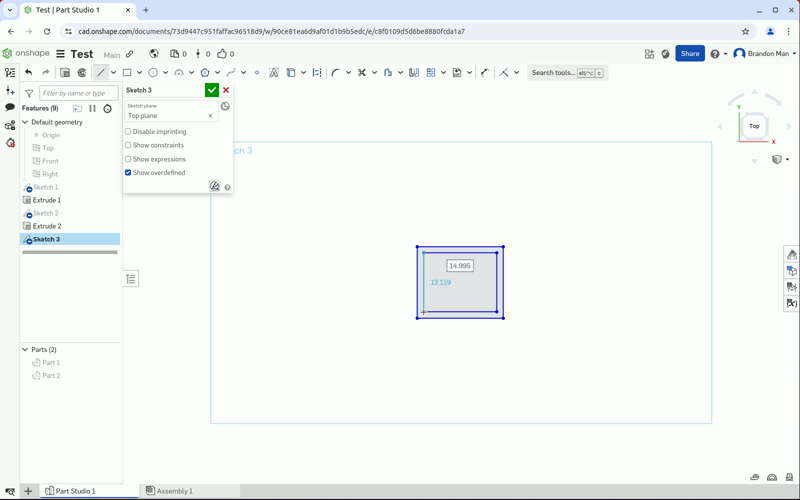
click(423, 311)
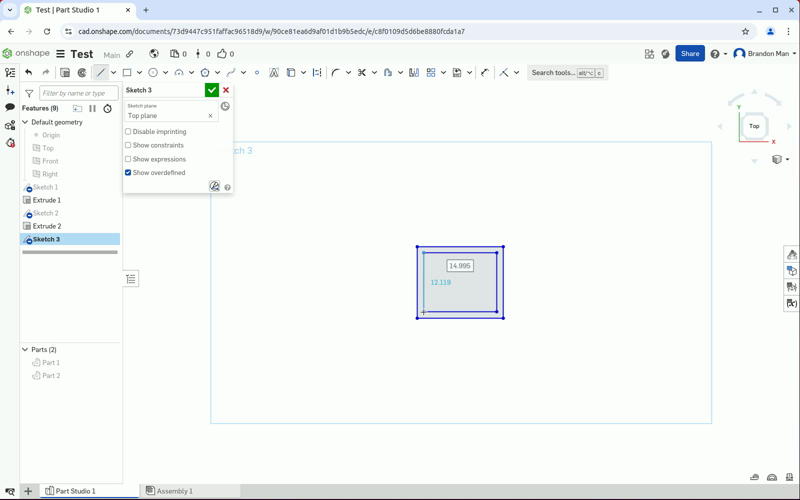
key(esc)
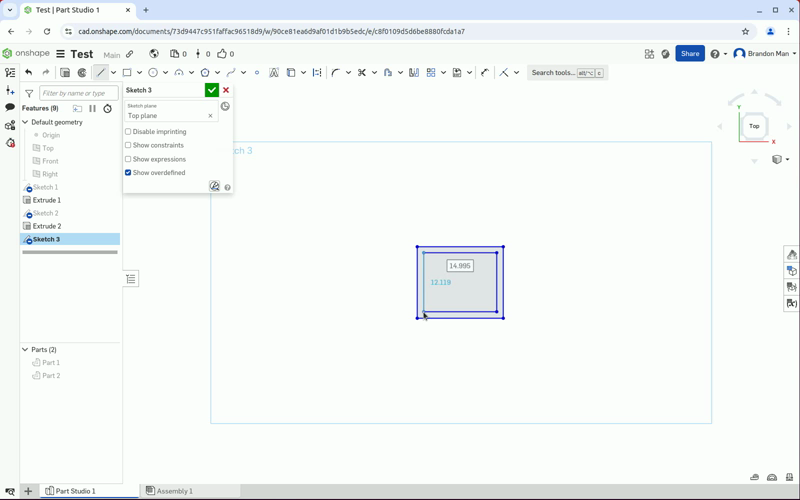
mouse_move(429, 248)
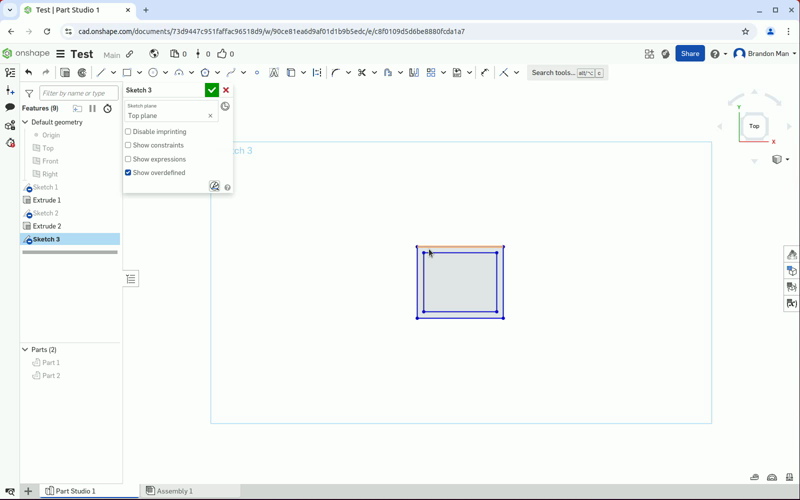
click(429, 248)
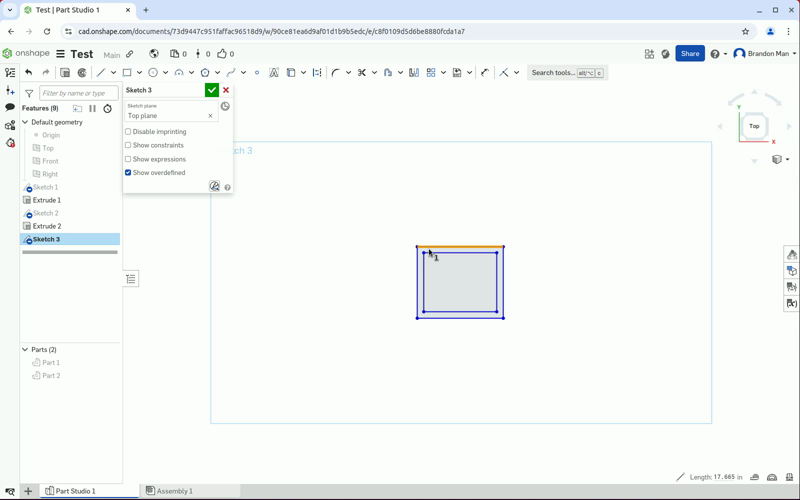
mouse_move(73, 352)
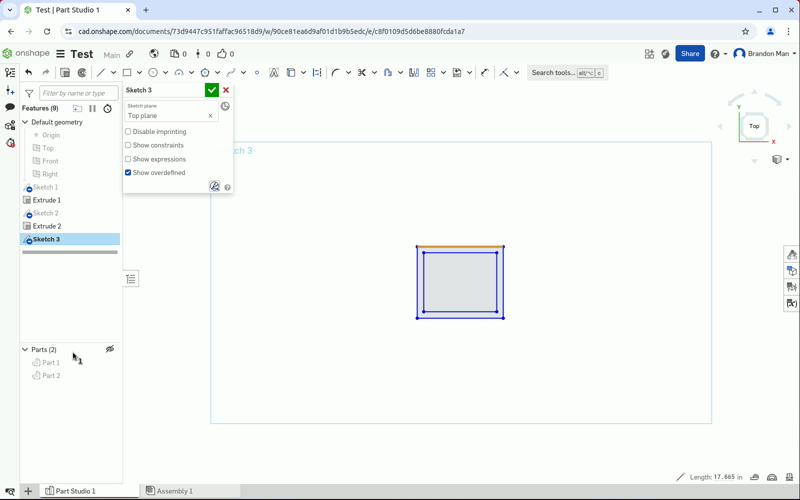
key(shift+y)
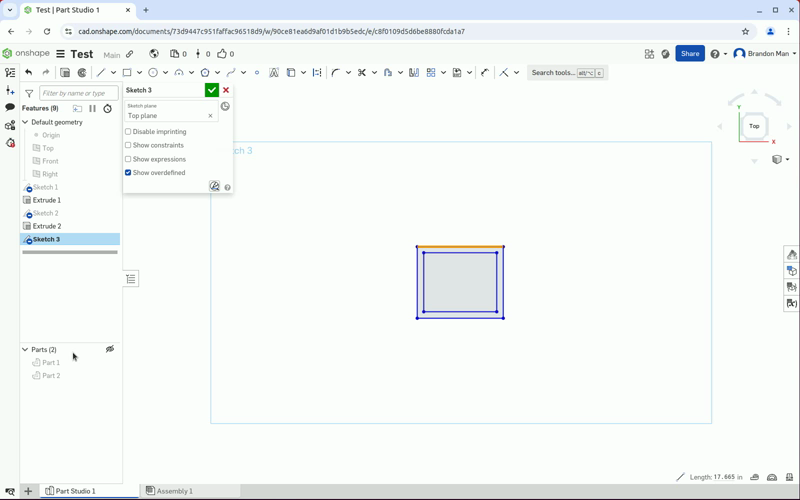
key(shift+e)
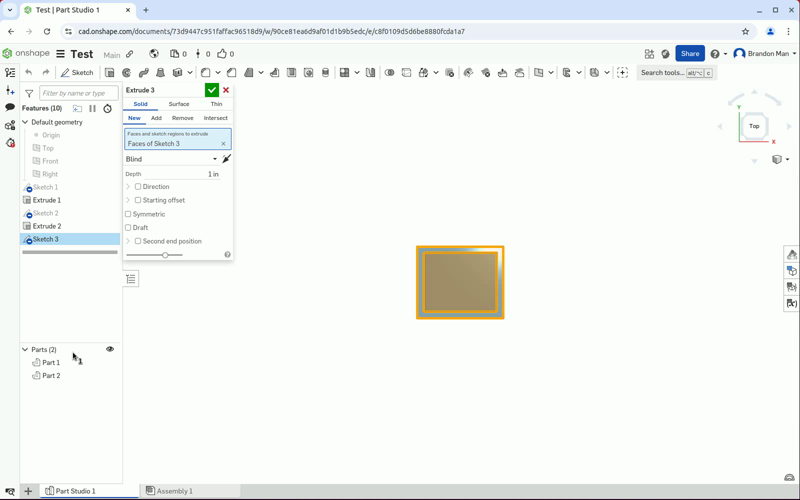
mouse_move(143, 106)
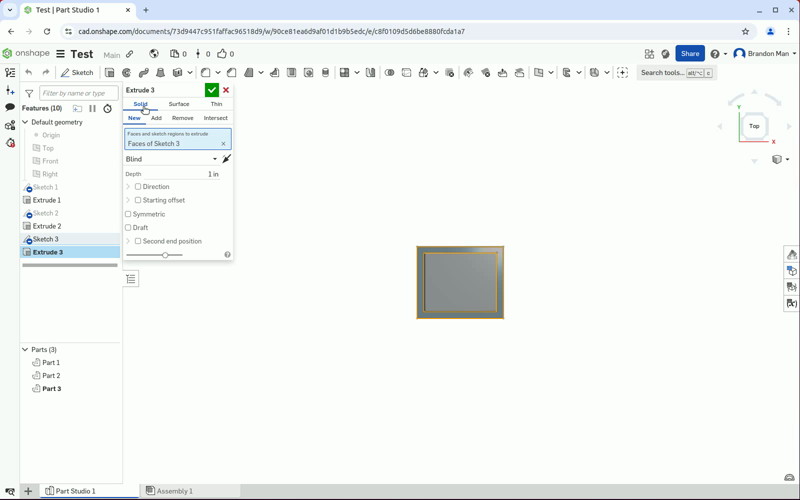
click(143, 106)
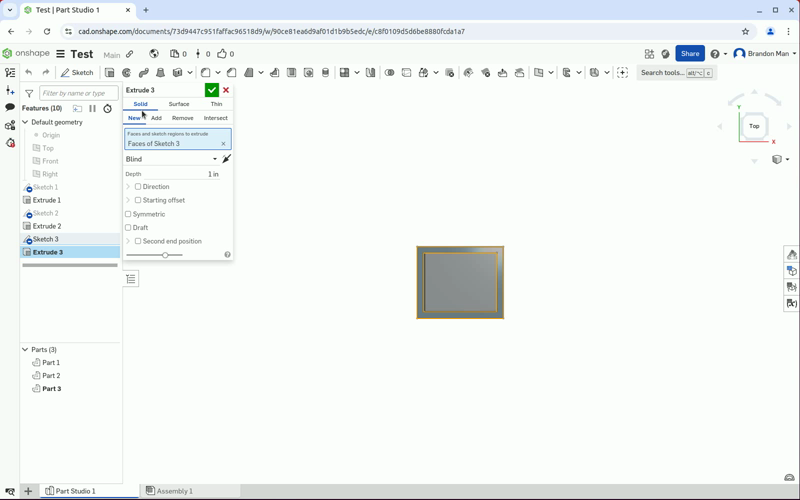
mouse_move(137, 120)
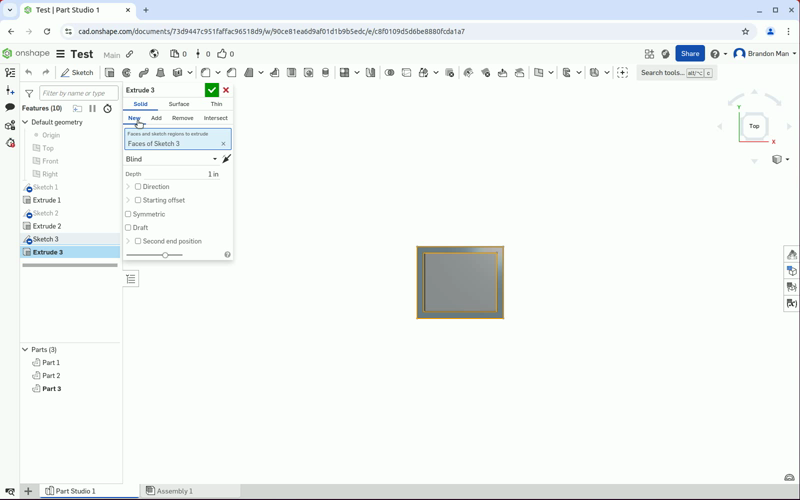
click(137, 120)
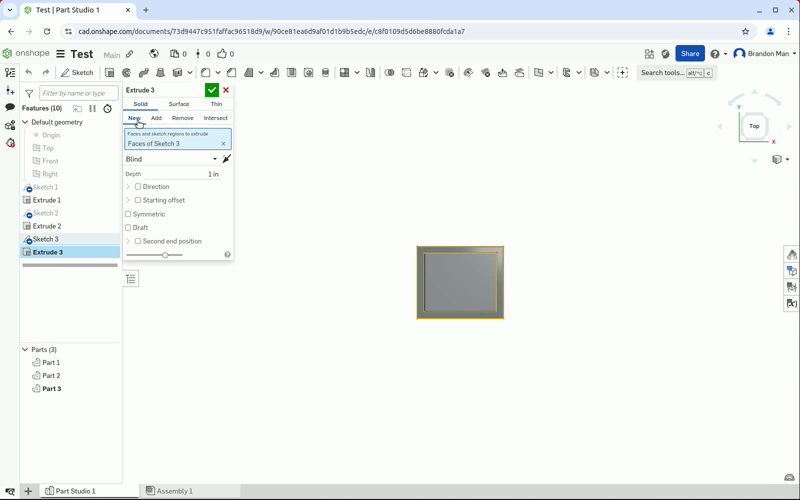
key(tab, 4)
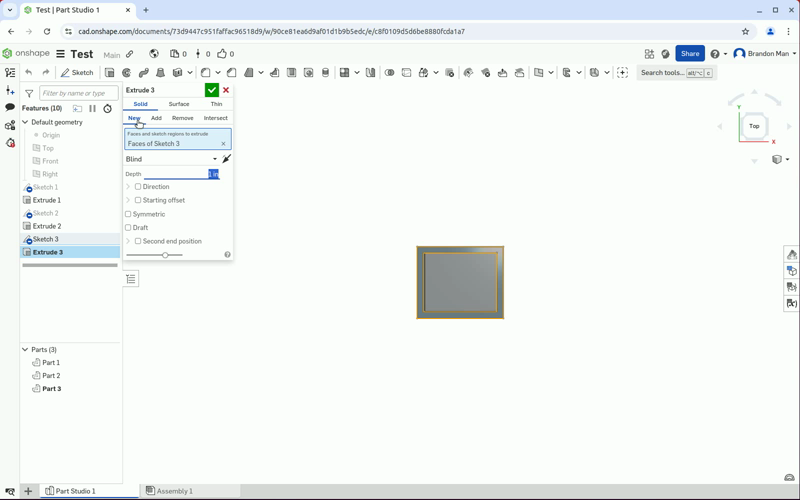
text(-1.204)
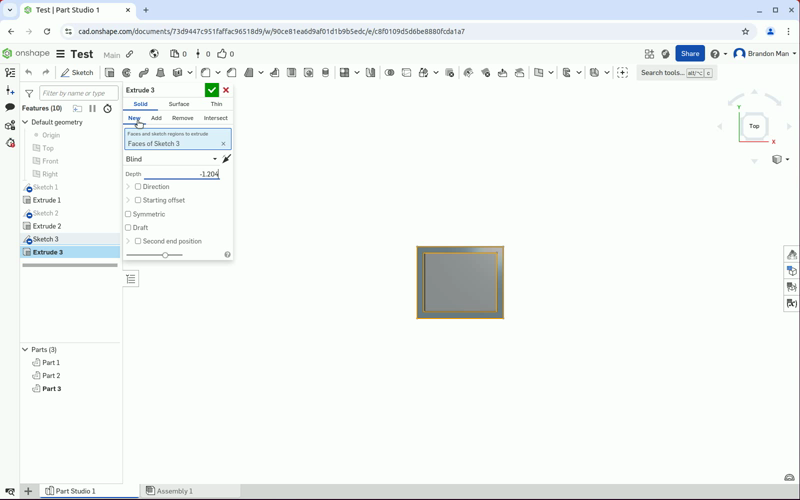
key(enter)
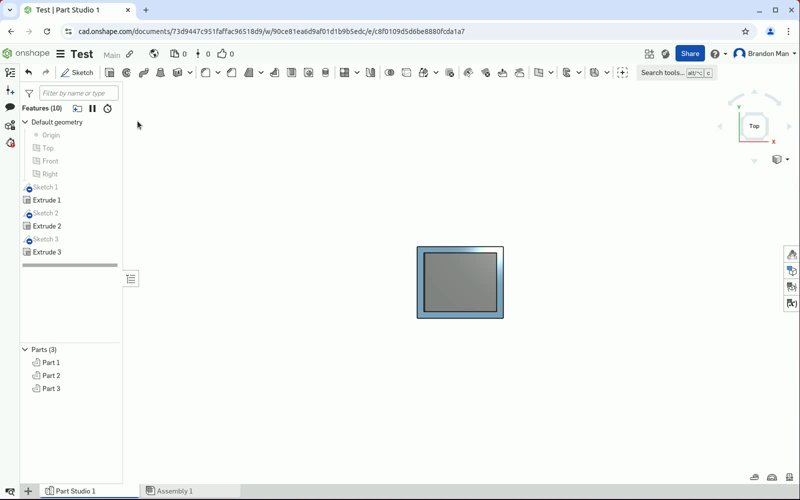
key(shift+h)
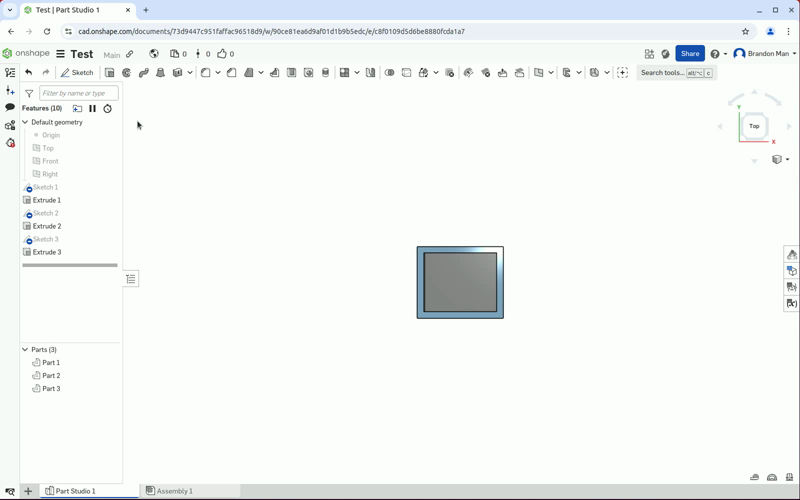
key(shift+h)
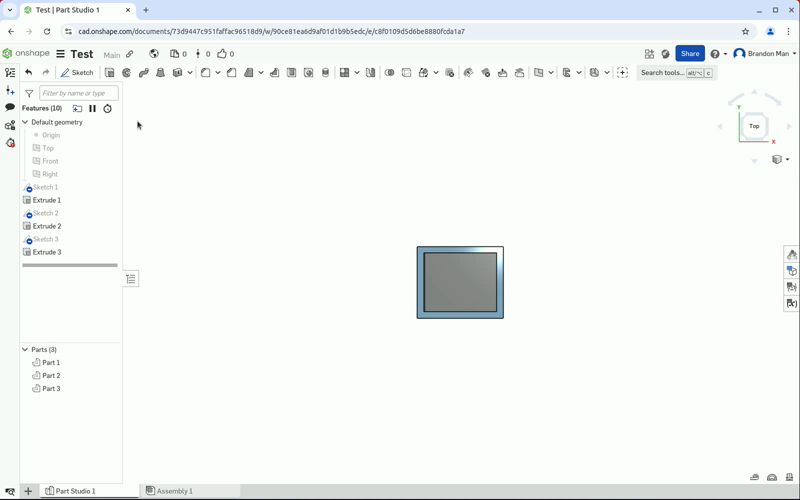
key(shift+7)
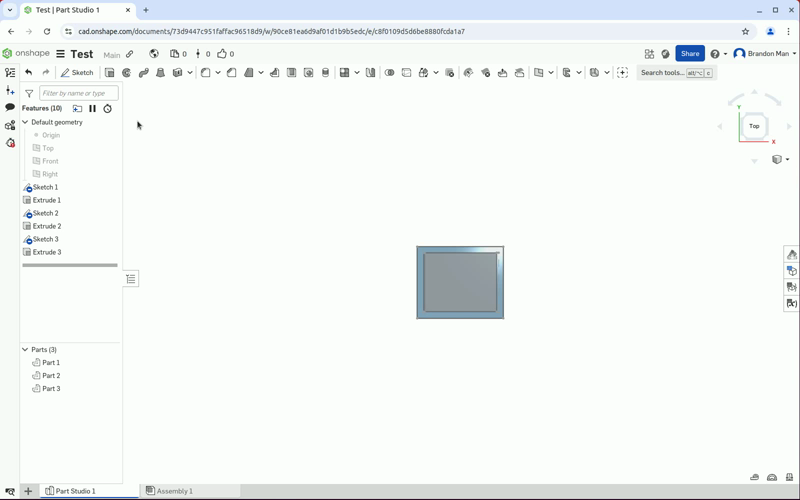
key(up, 3)
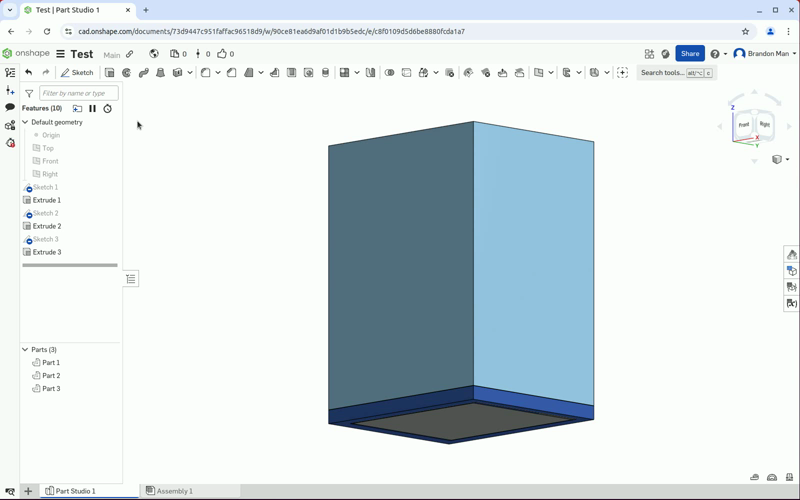
key(left, 3)
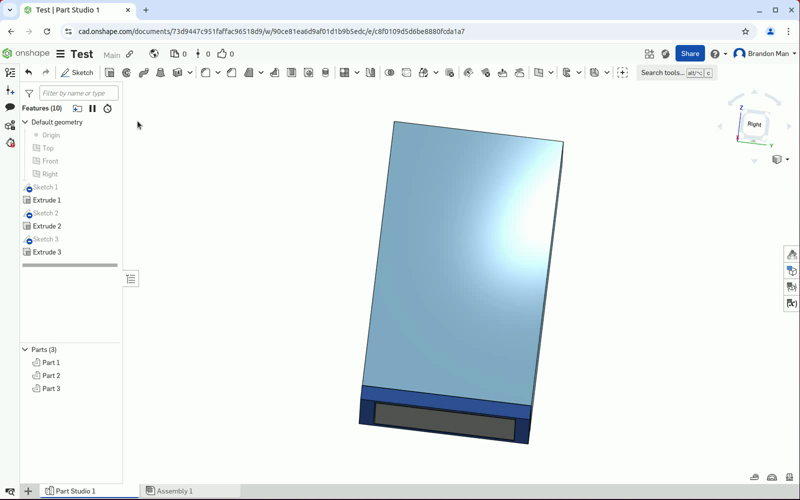
key(right, 3)
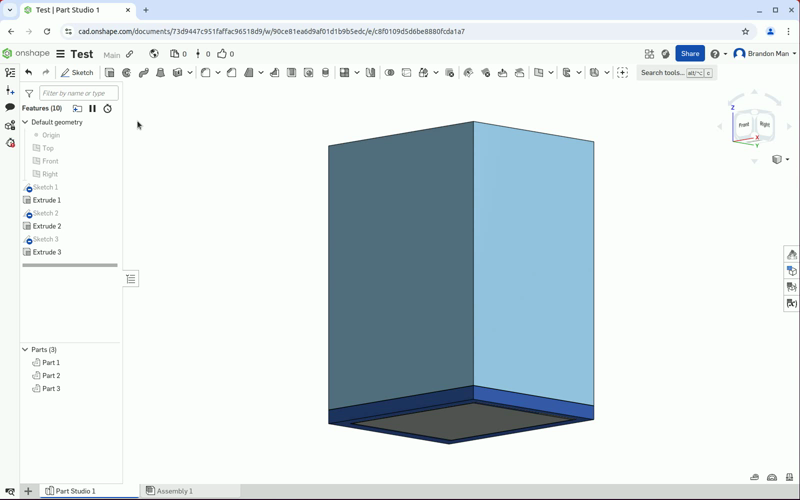
key(down, 3)
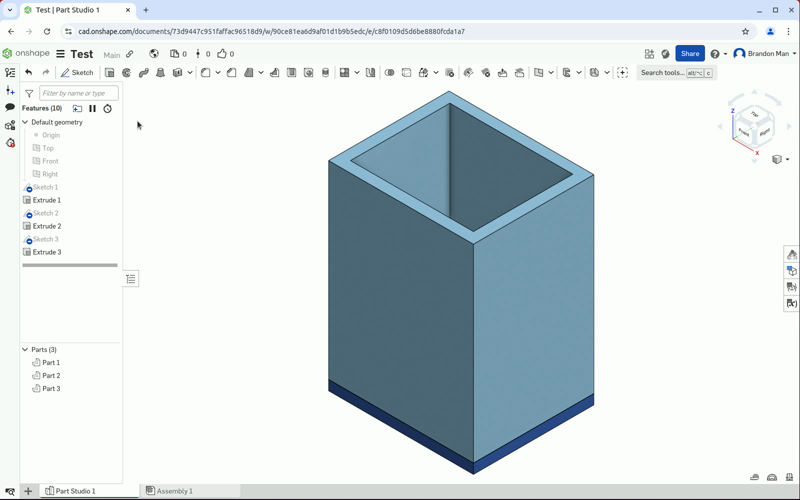
mouse_move(73, 189)
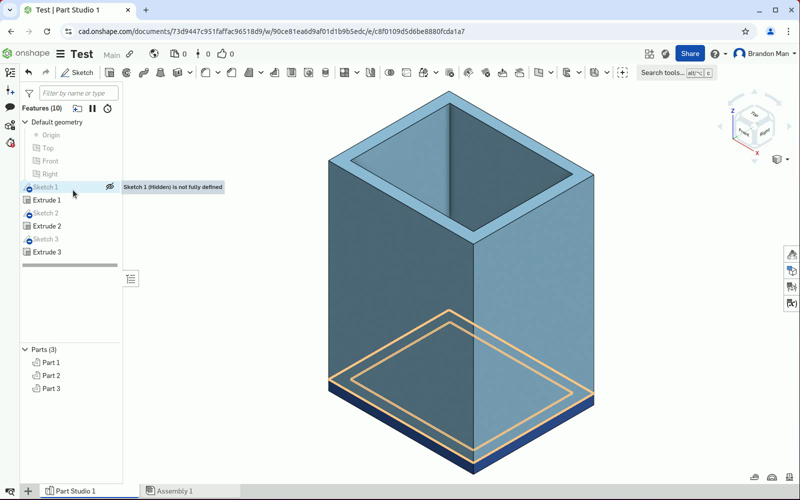
click(73, 189)